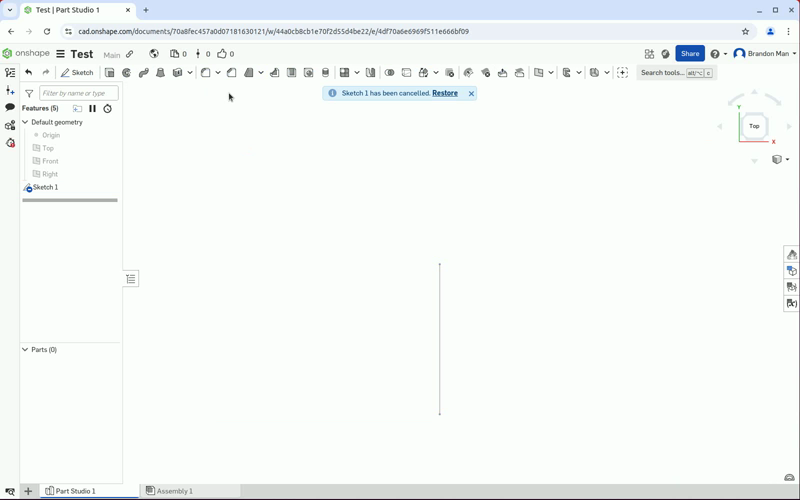
key(shift+h)
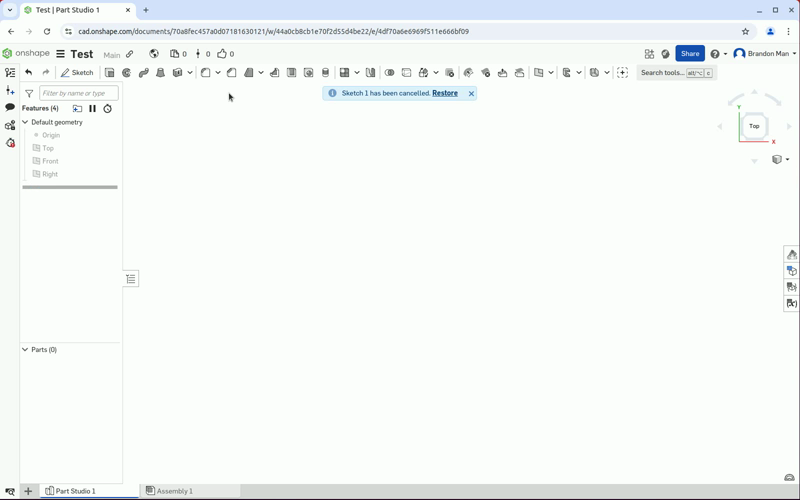
mouse_move(73, 352)
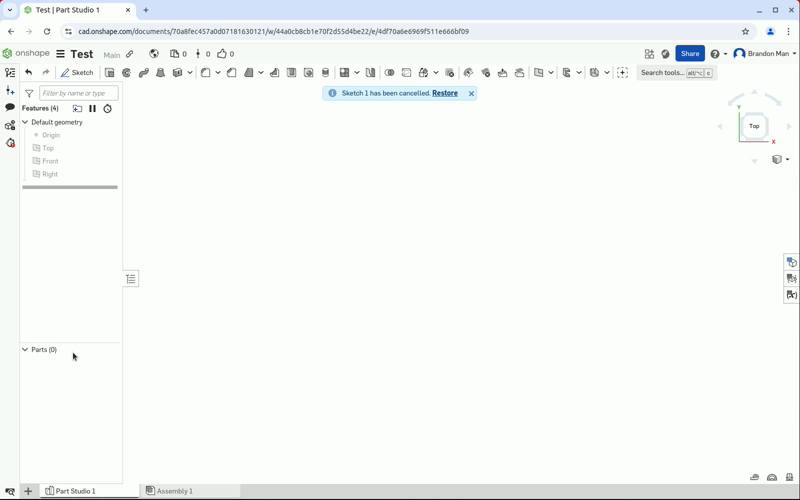
key(y)
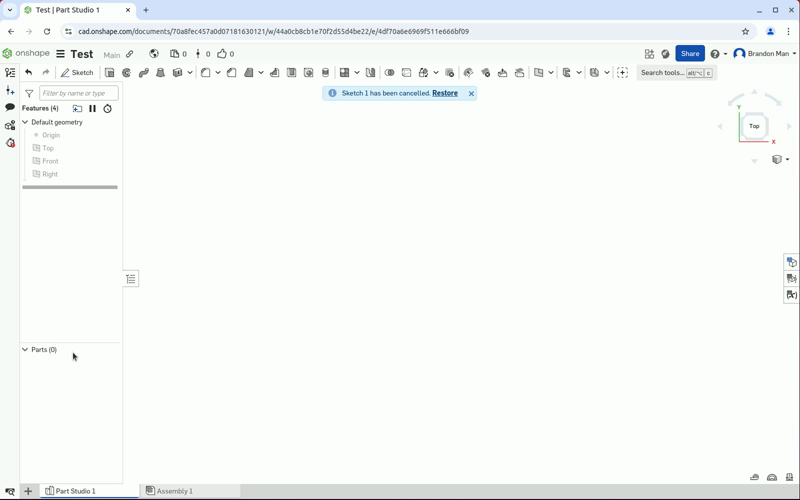
key(shift+p)
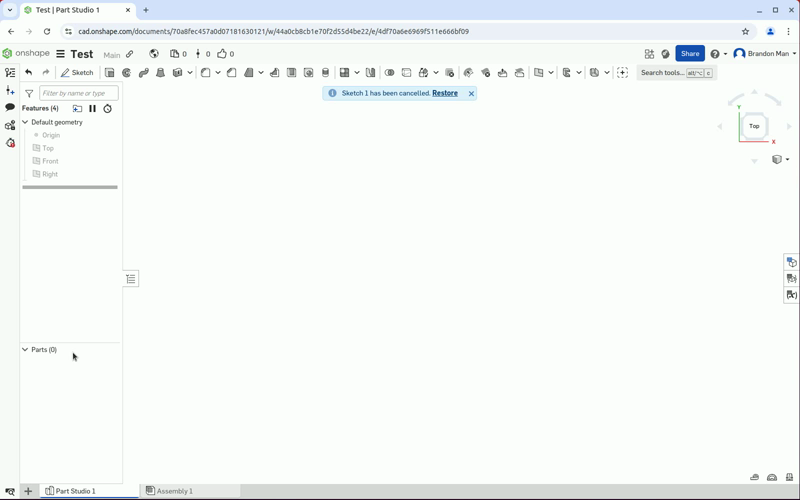
key(space)
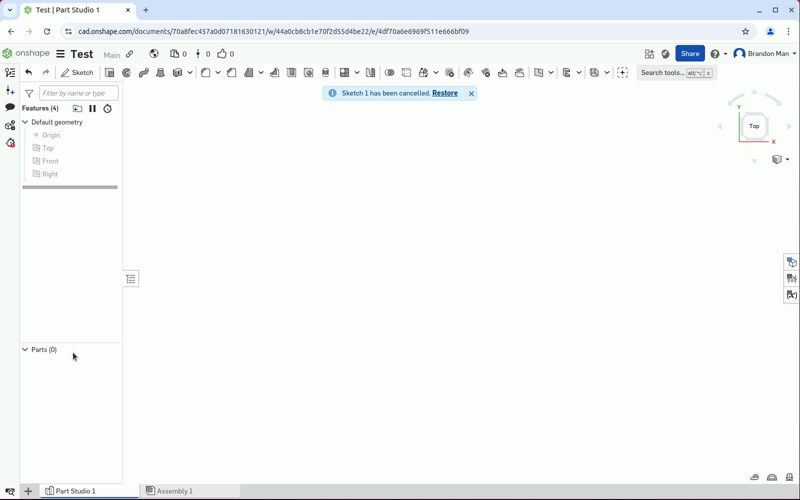
key_down(shift)
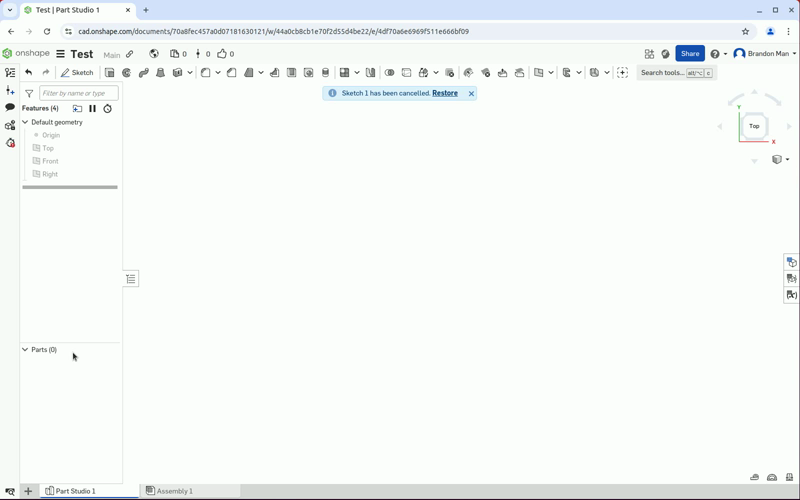
key(up)
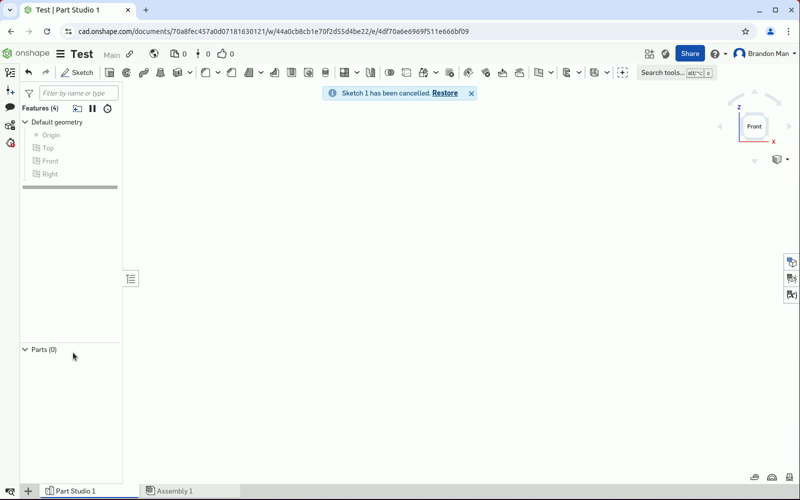
key_up(shift)
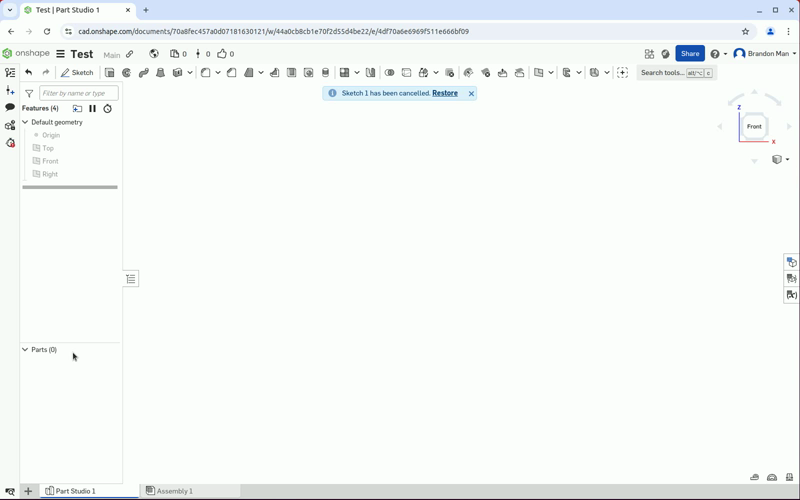
mouse_move(73, 352)
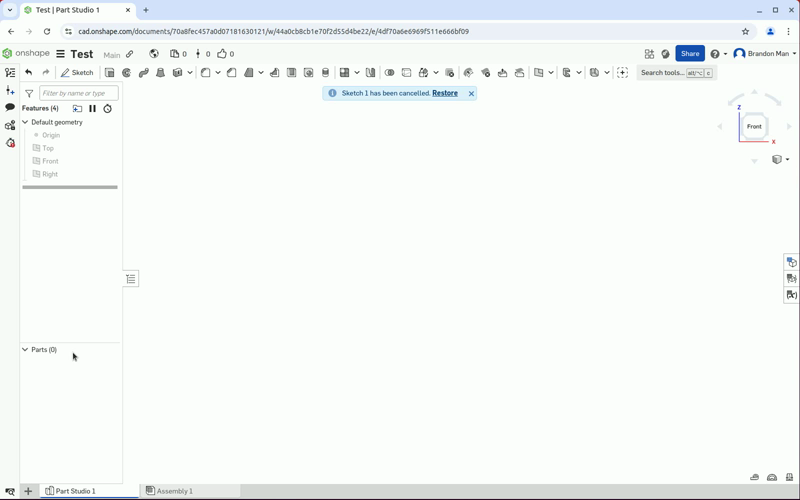
key(shift+y)
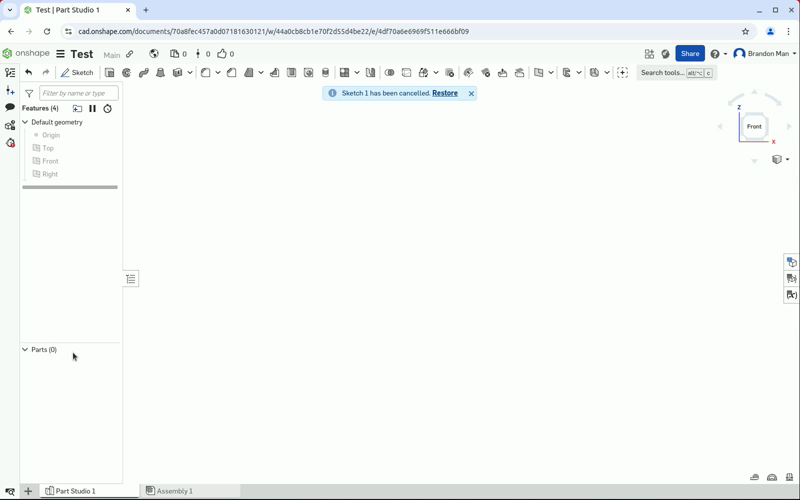
key(shift+s)
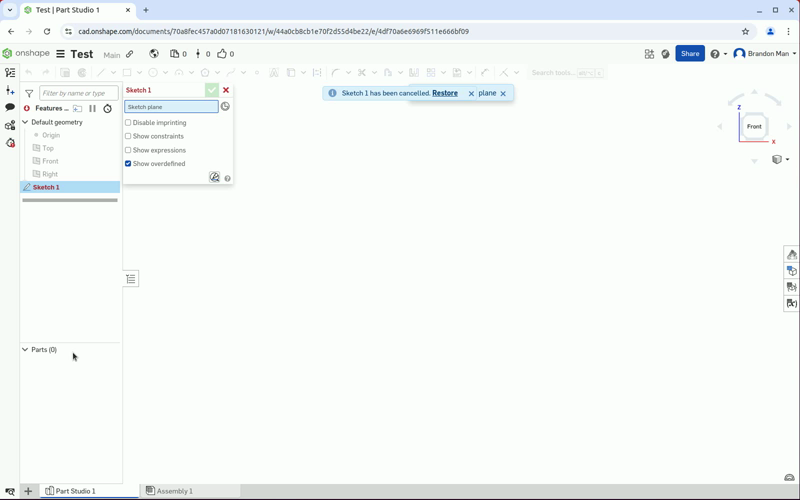
mouse_move(73, 163)
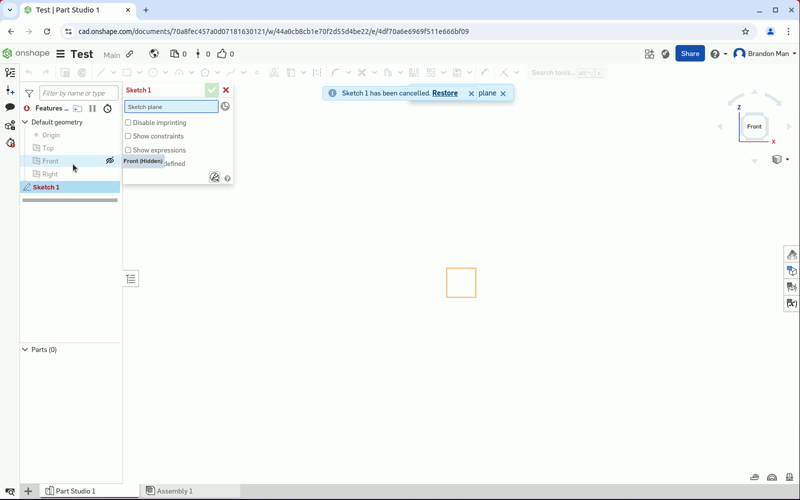
click(73, 163)
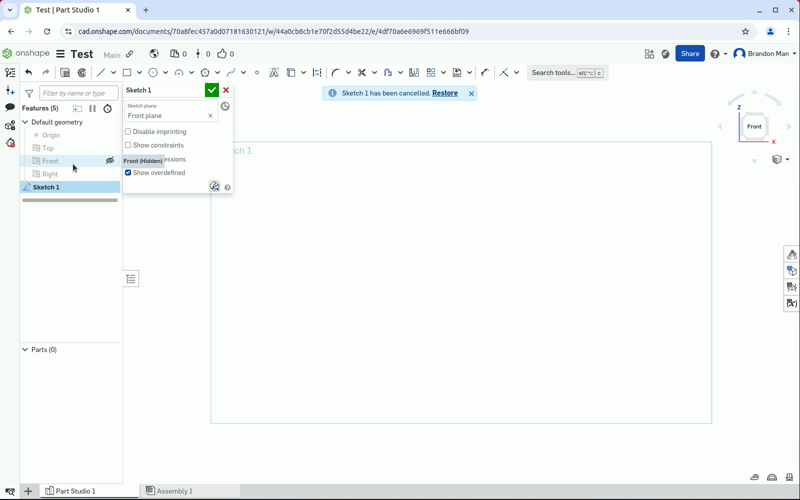
mouse_move(73, 352)
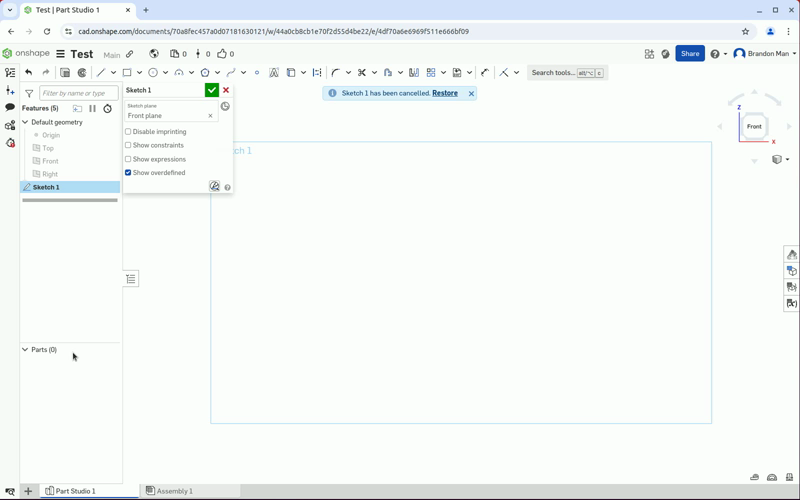
key(y)
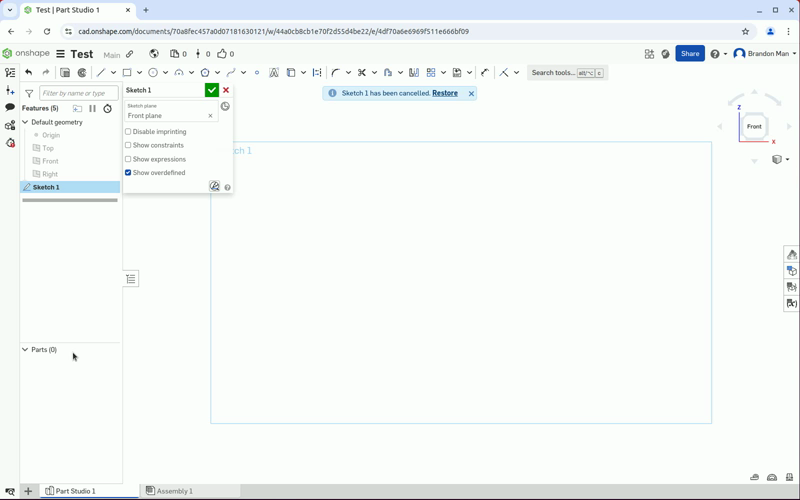
key(l)
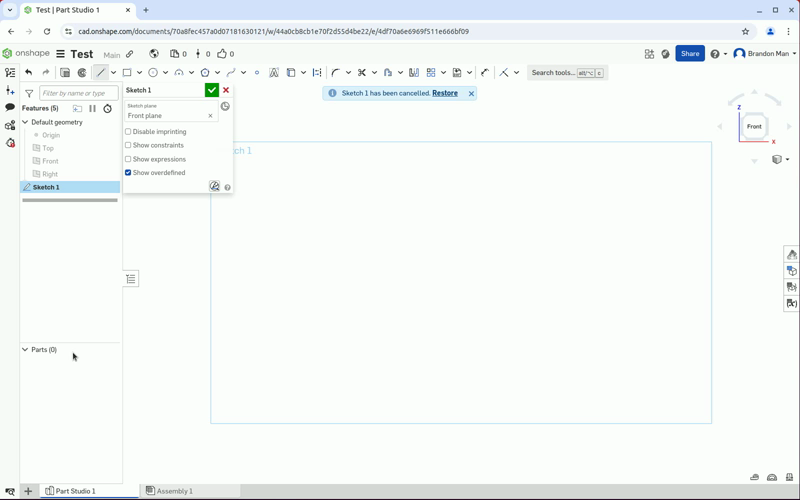
key_down(shift)
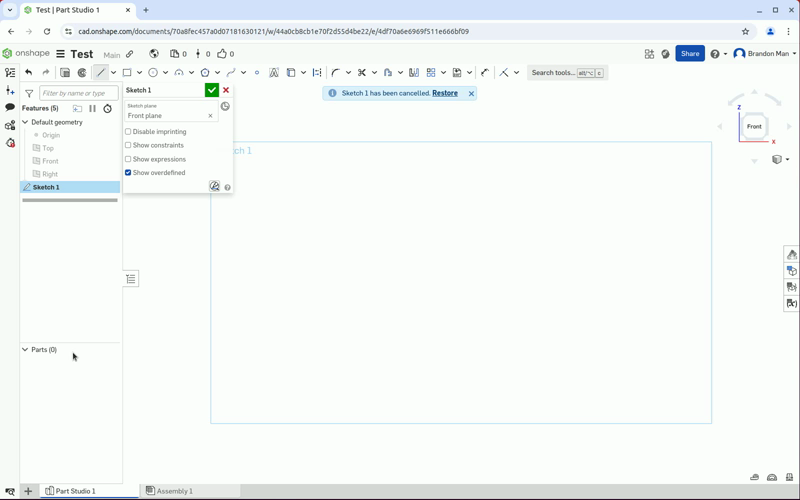
mouse_move(352, 360)
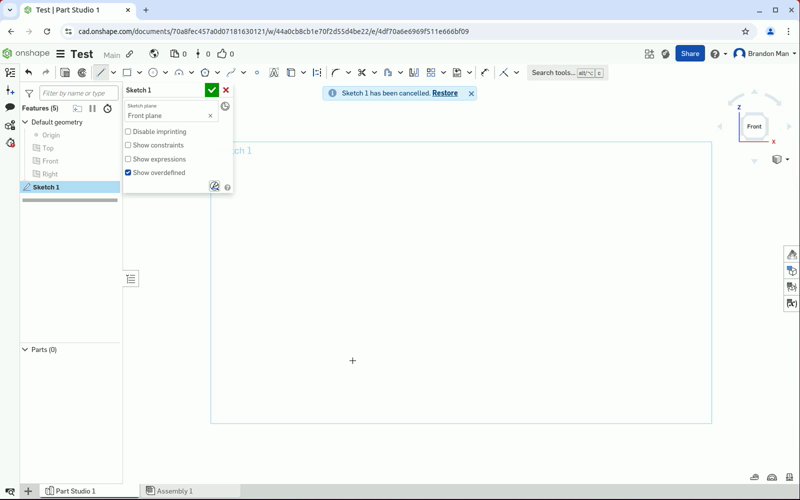
click(352, 360)
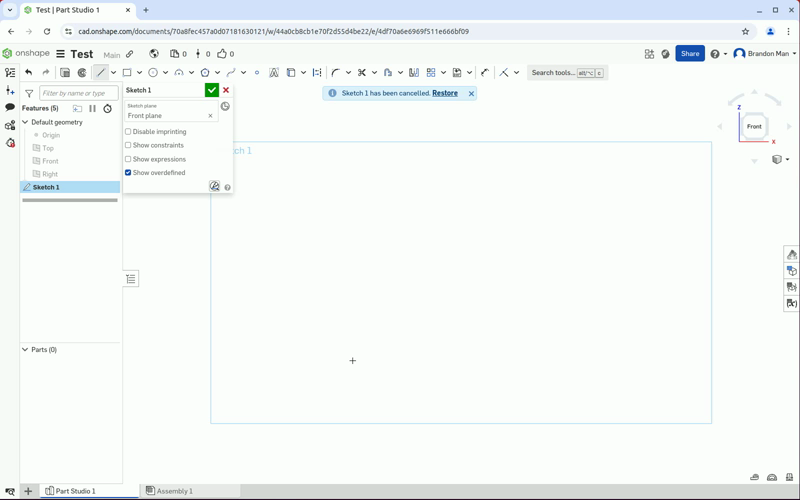
key_up(shift)
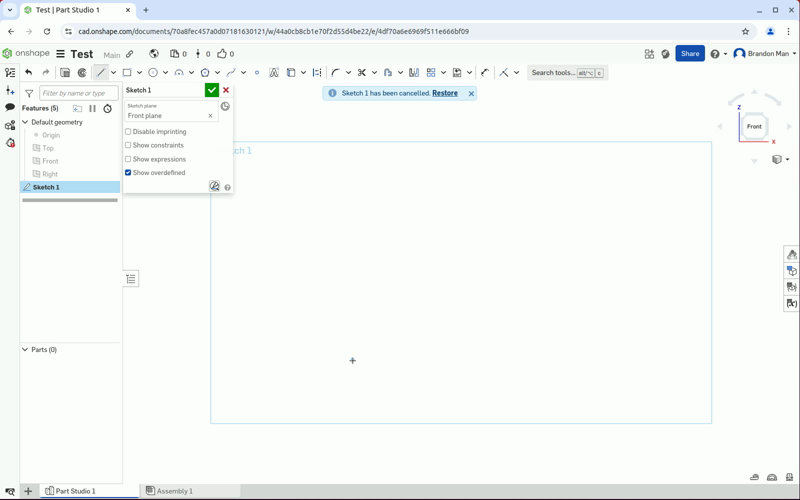
key_down(shift)
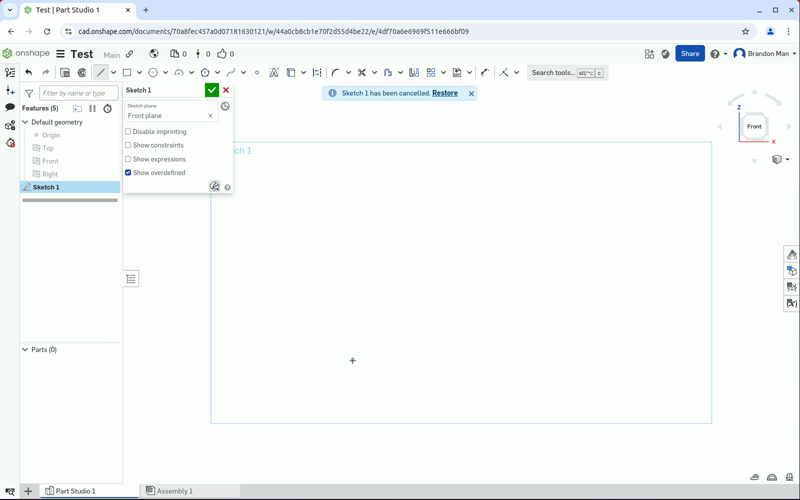
mouse_move(568, 360)
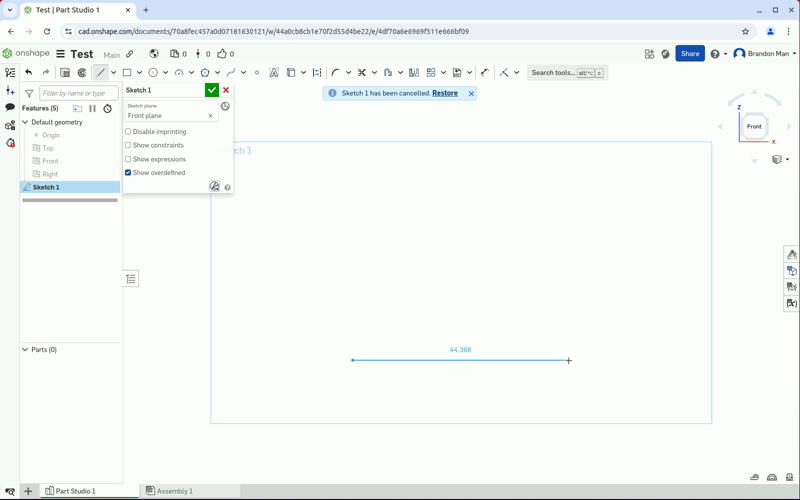
click(568, 360)
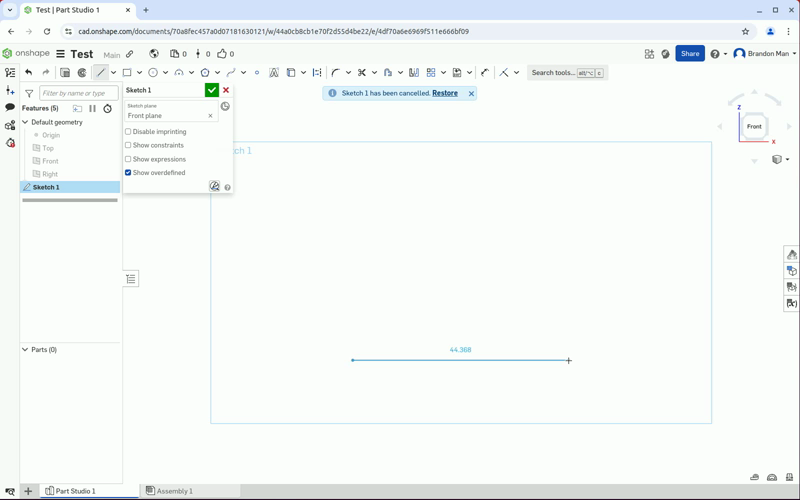
key_up(shift)
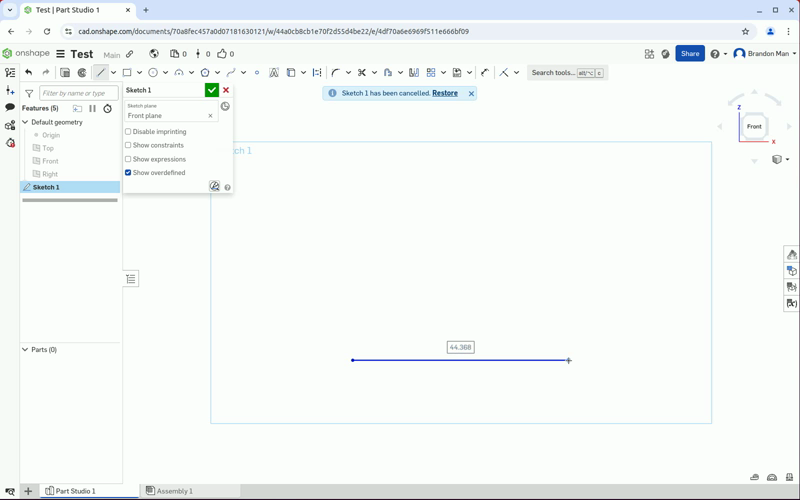
key_down(shift)
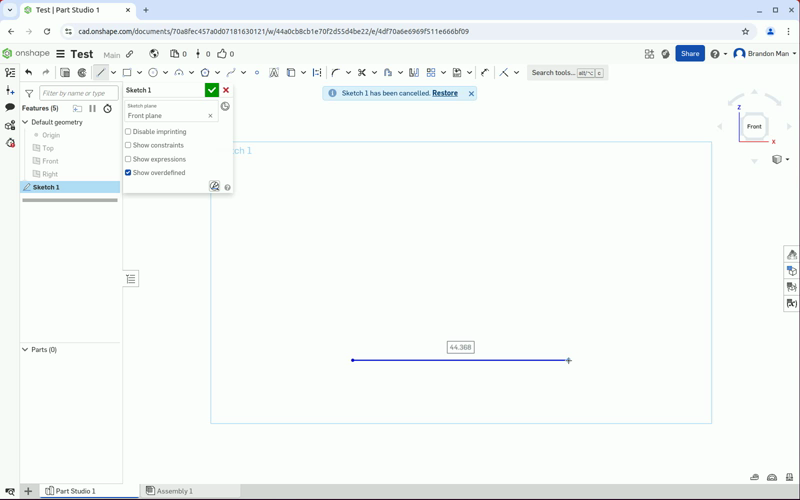
mouse_move(568, 205)
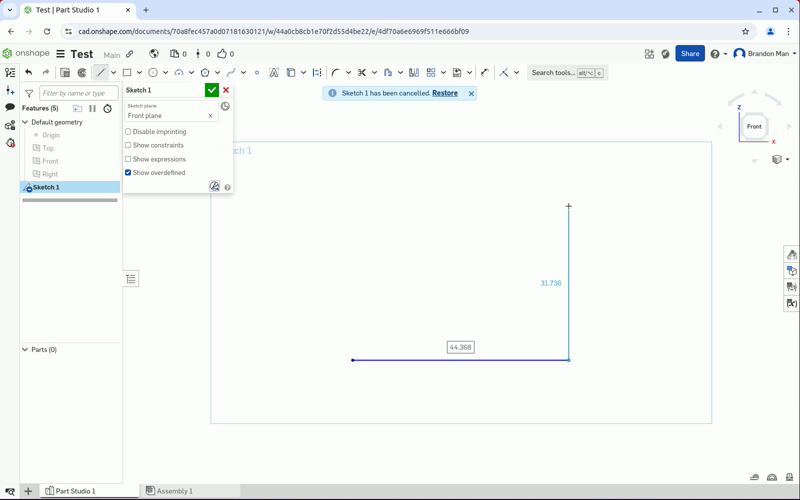
click(568, 205)
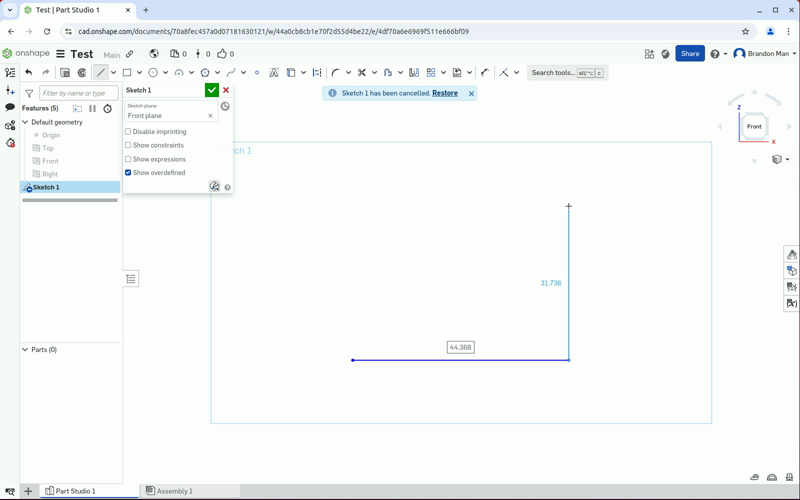
key_up(shift)
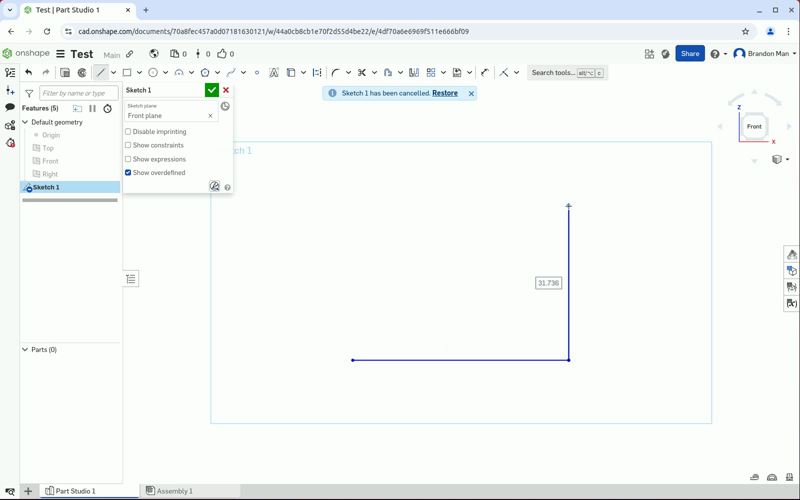
key_down(shift)
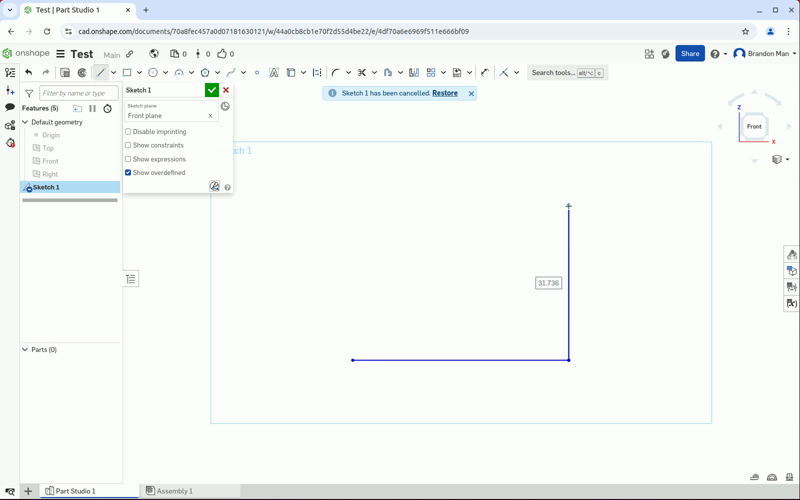
mouse_move(353, 205)
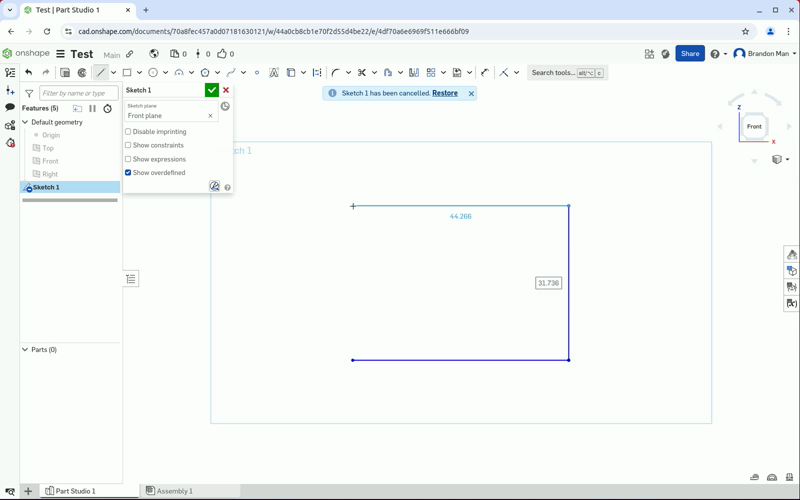
click(353, 205)
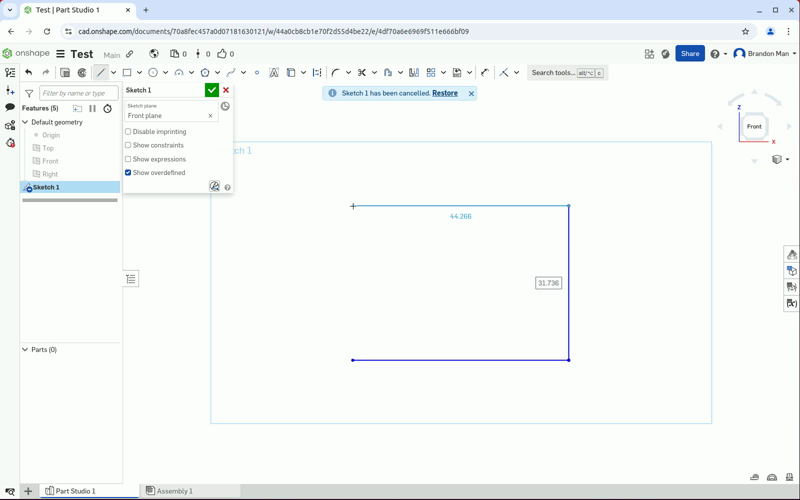
key_up(shift)
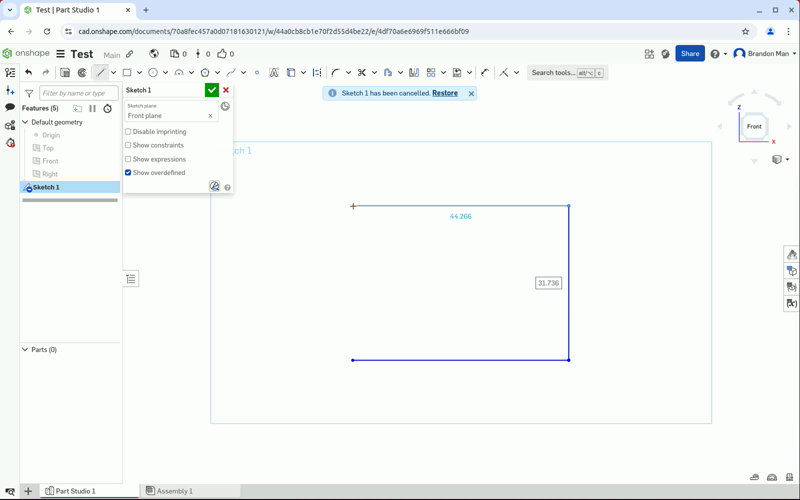
key_down(shift)
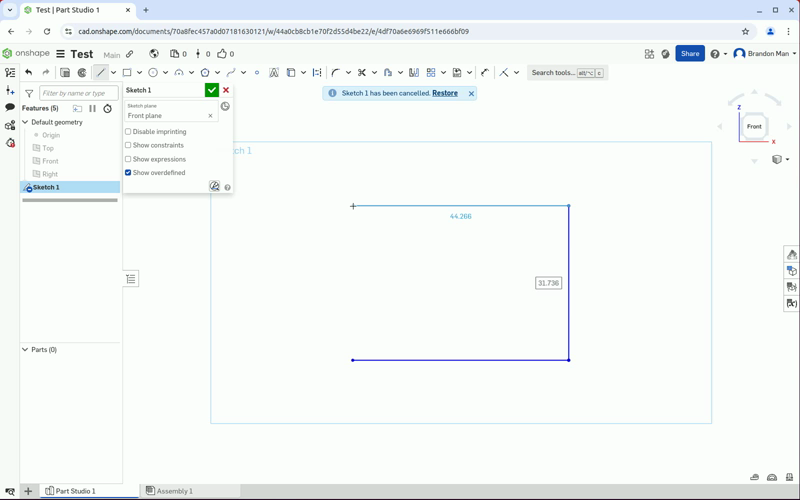
mouse_move(352, 360)
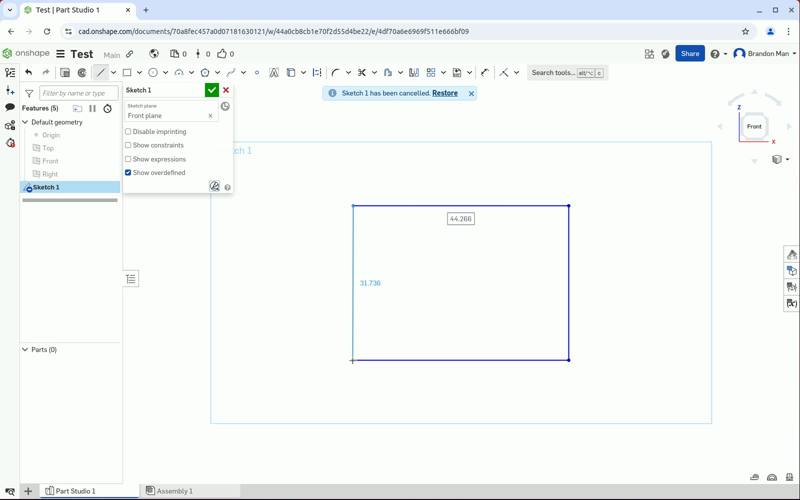
key_up(shift)
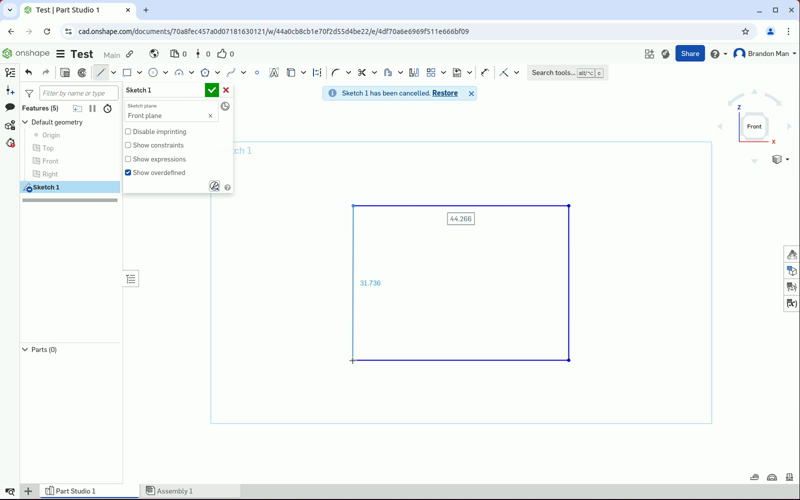
click(352, 360)
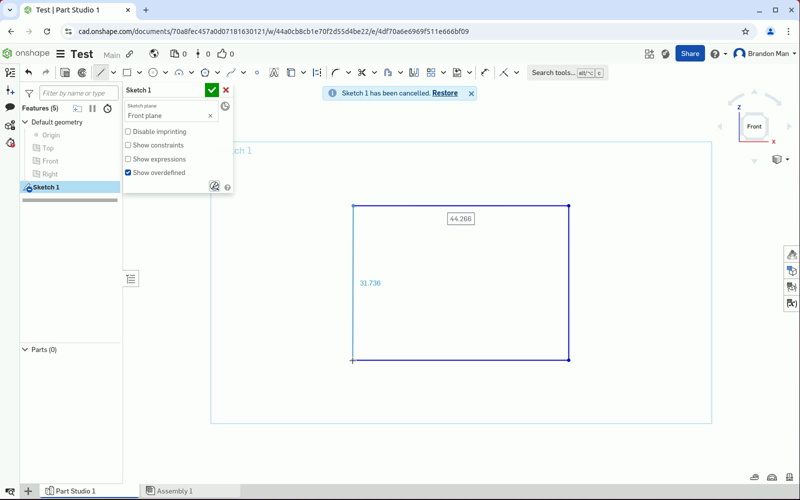
key(esc)
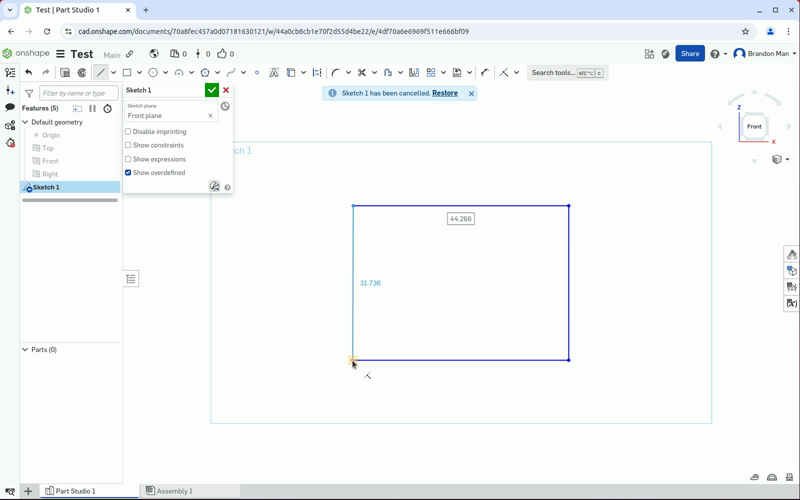
key(c)
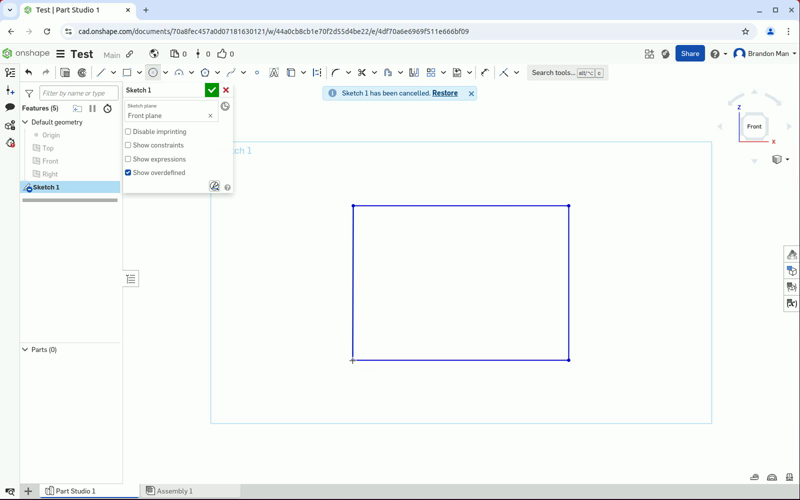
key_down(shift)
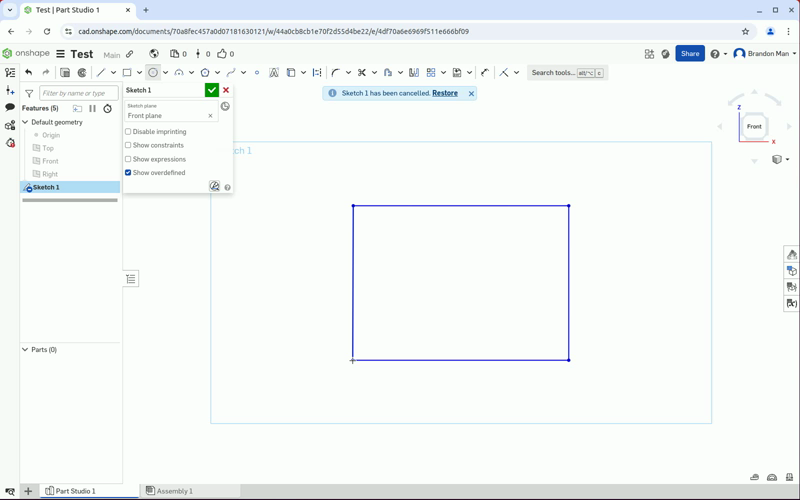
mouse_move(380, 283)
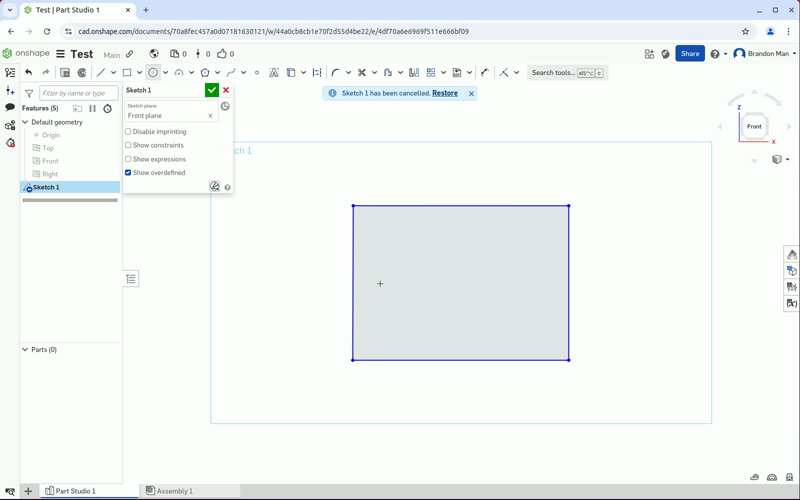
click(380, 283)
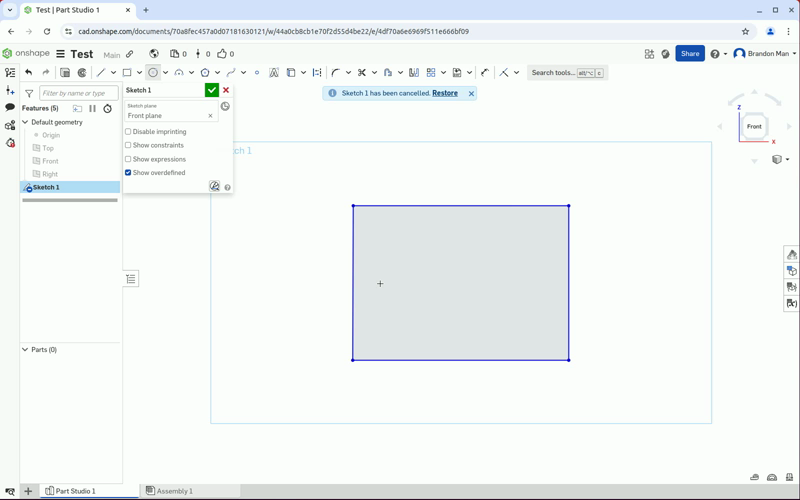
key_up(shift)
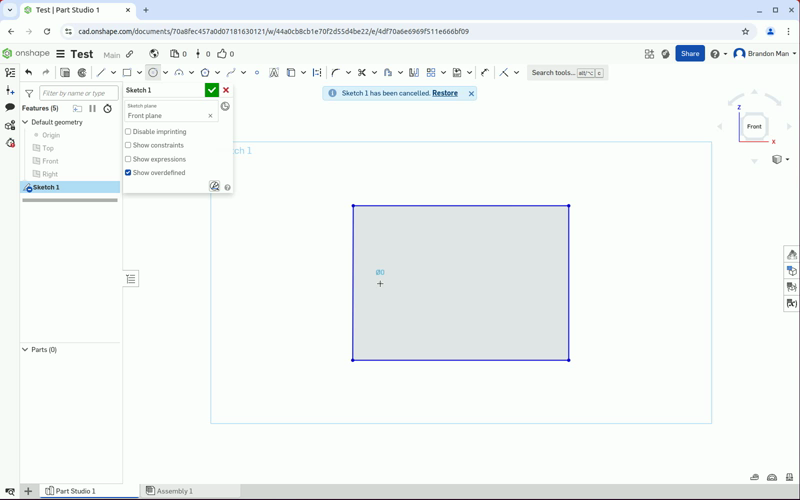
mouse_move(389, 283)
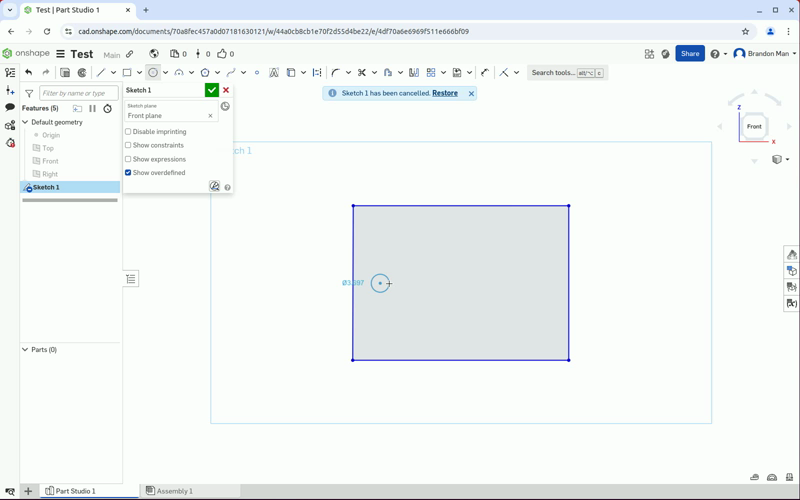
click(389, 283)
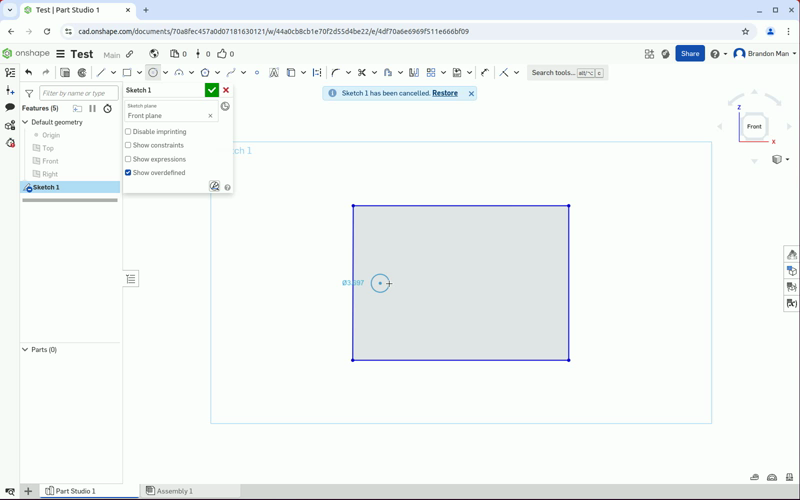
key(esc)
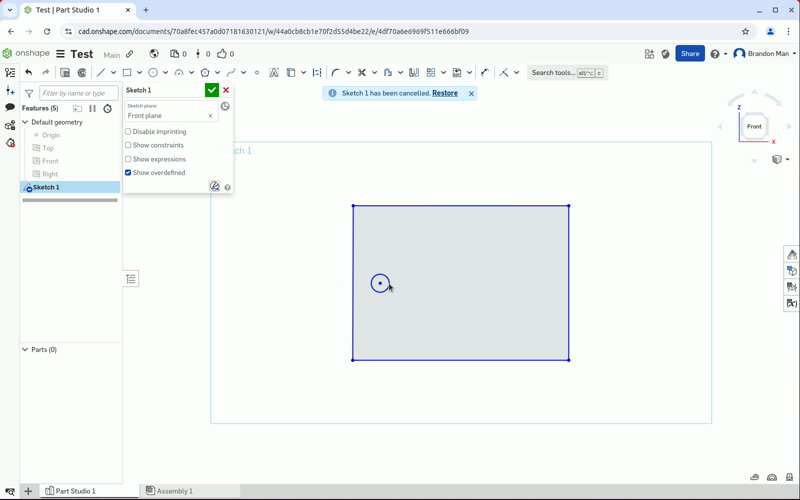
key(l)
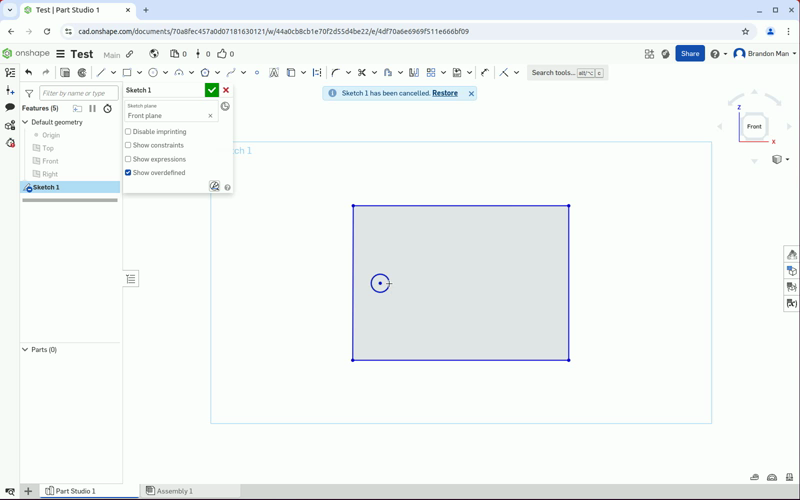
key_down(shift)
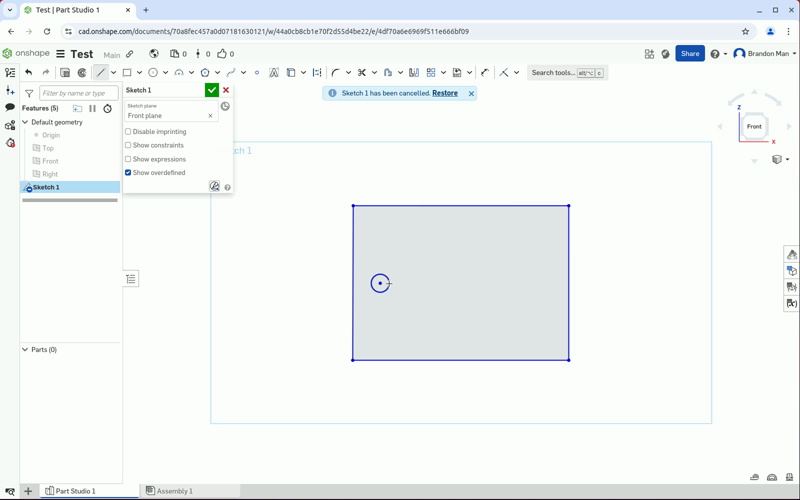
mouse_move(402, 342)
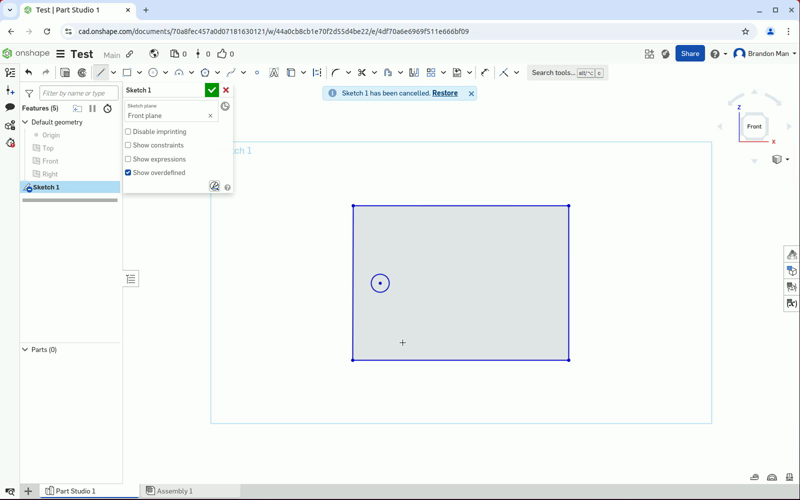
click(402, 342)
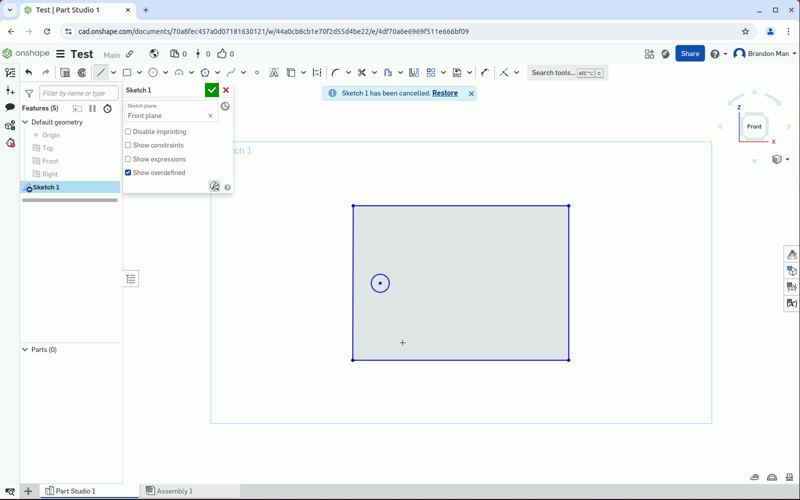
key_up(shift)
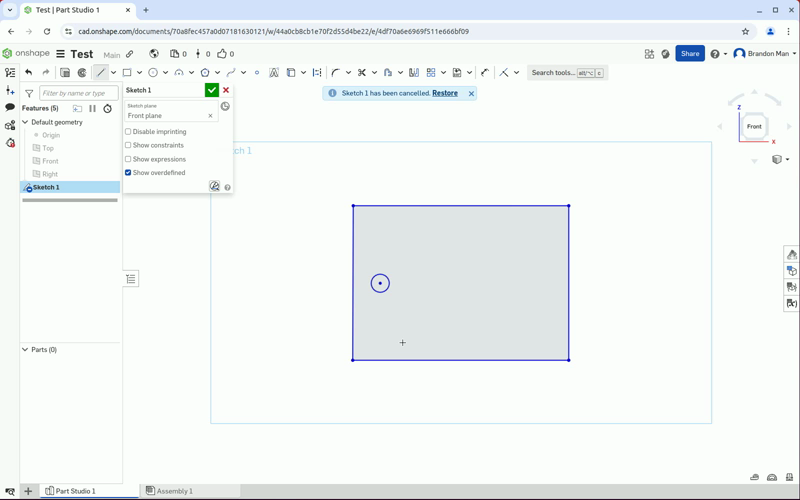
key_down(shift)
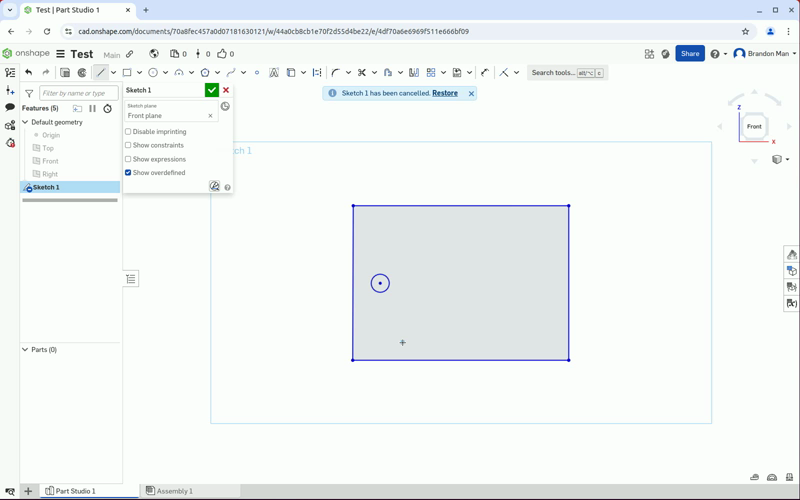
mouse_move(518, 342)
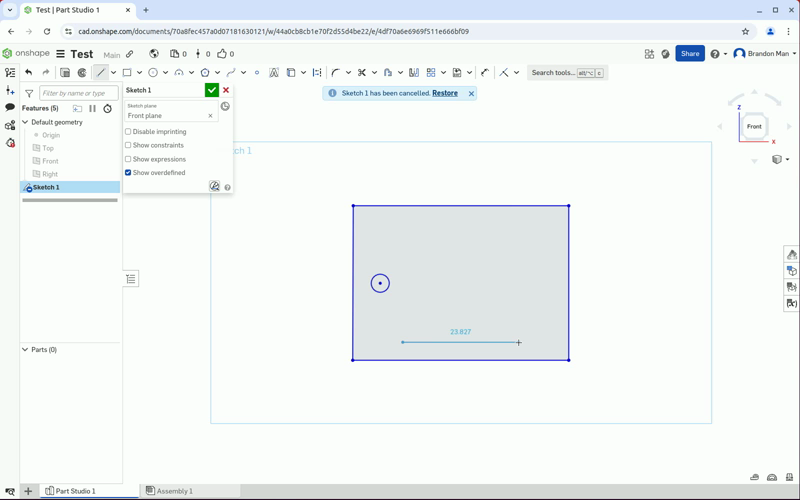
click(518, 342)
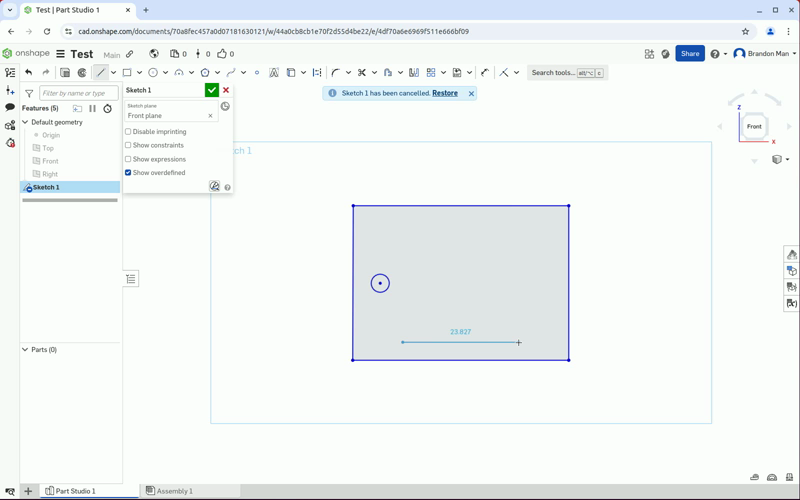
key_up(shift)
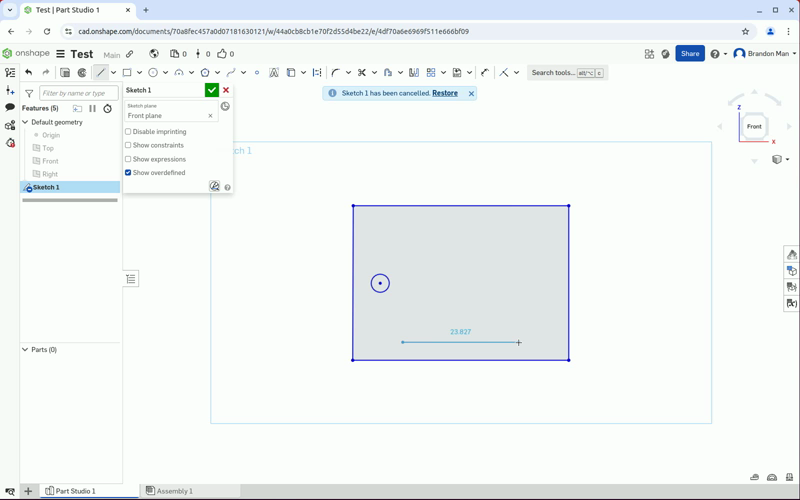
key_down(shift)
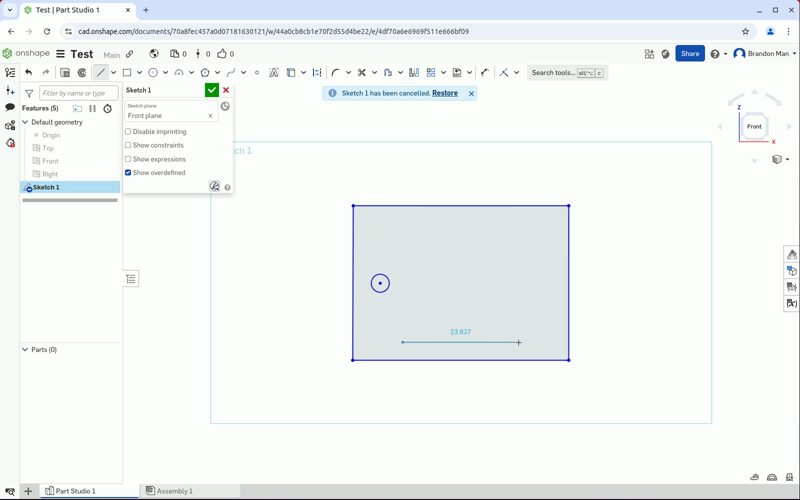
mouse_move(518, 224)
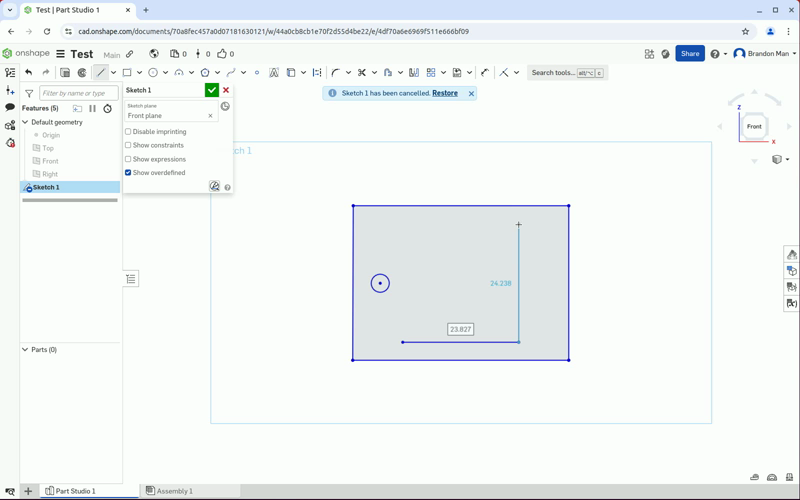
click(518, 224)
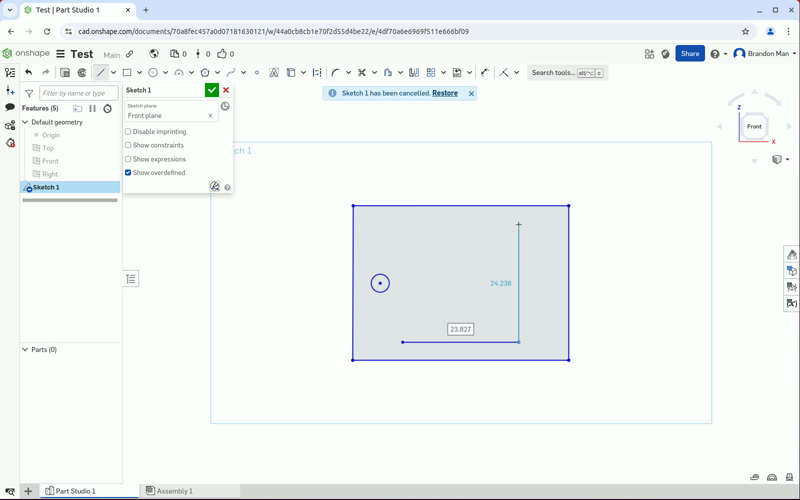
key_up(shift)
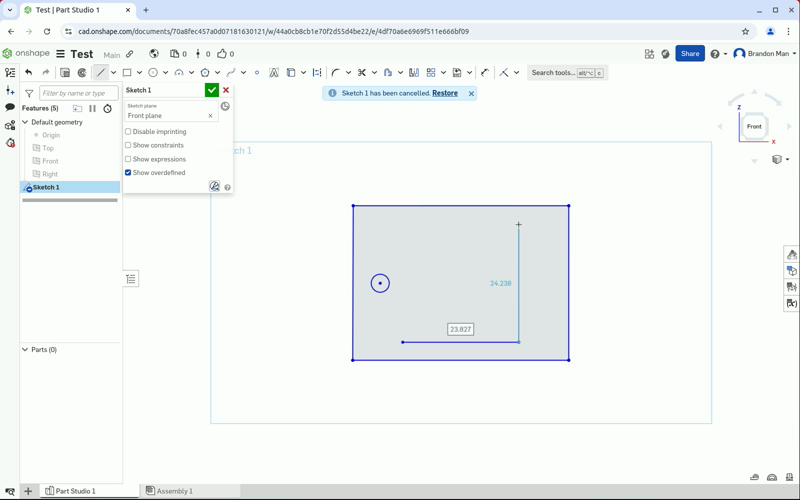
key_down(shift)
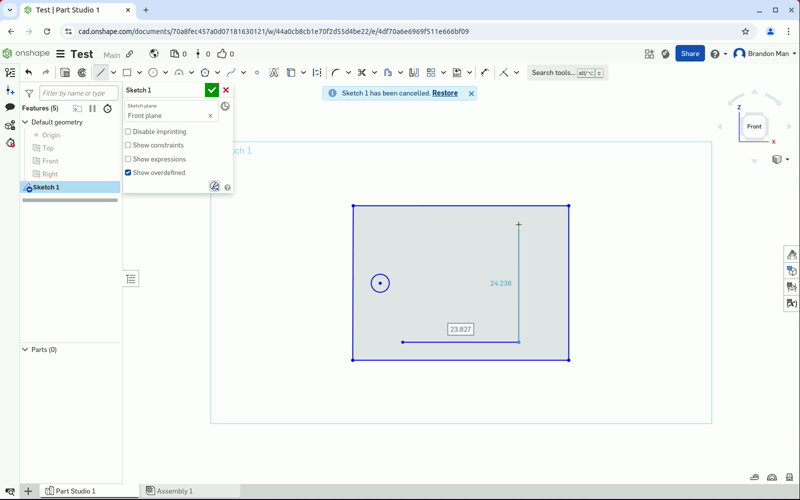
mouse_move(402, 224)
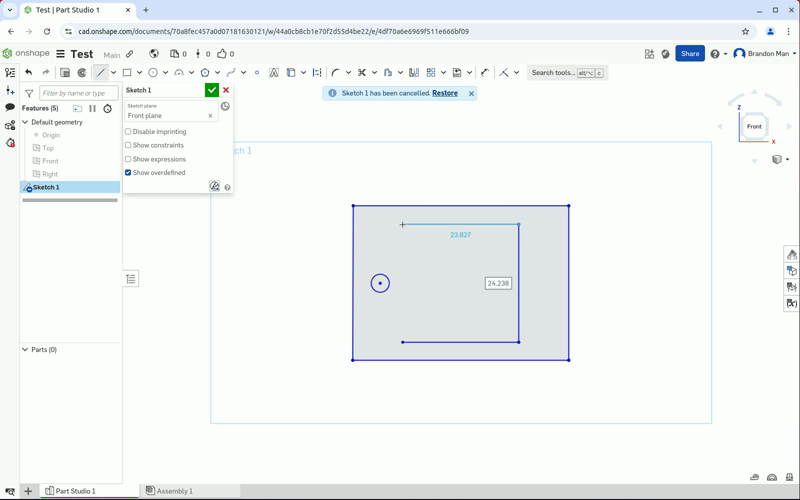
click(402, 224)
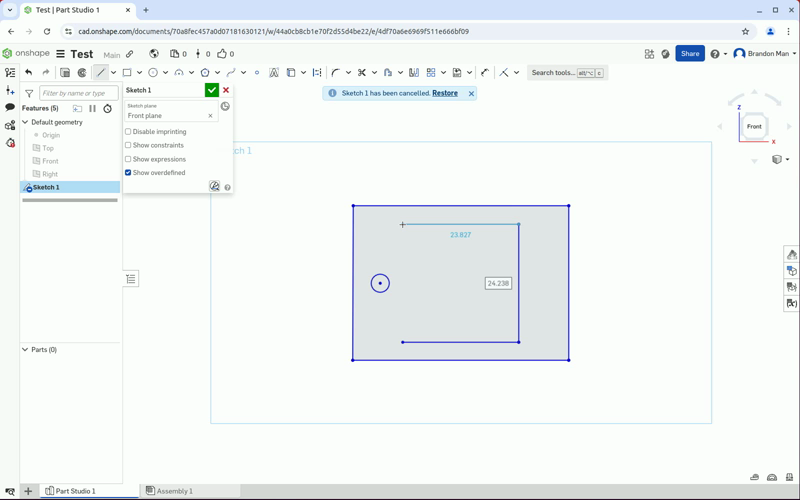
key_up(shift)
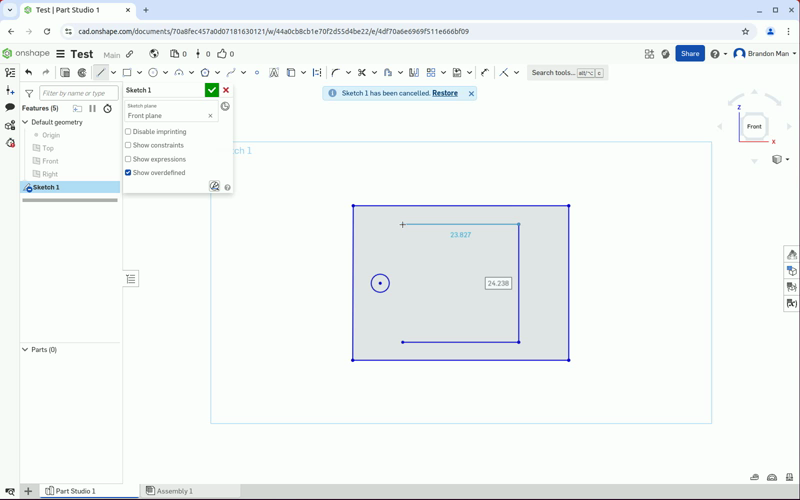
key_down(shift)
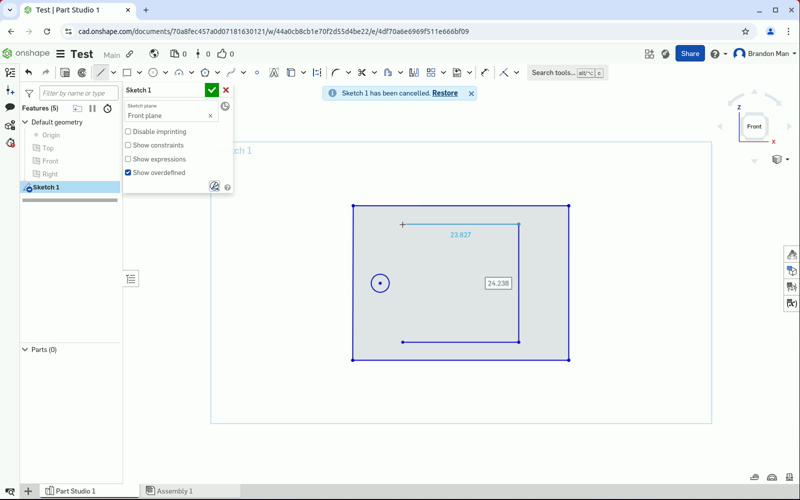
mouse_move(402, 342)
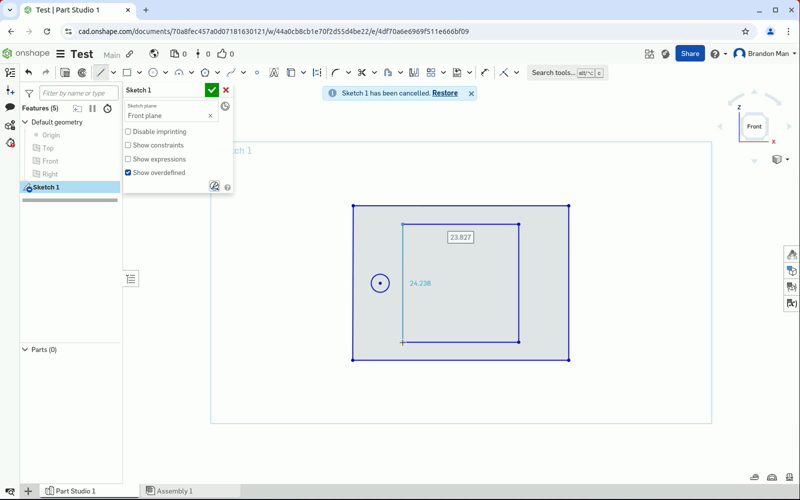
key_up(shift)
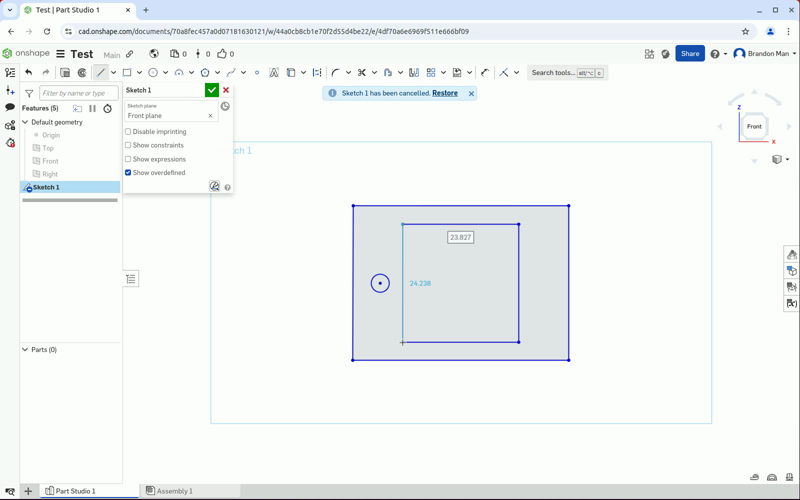
click(402, 342)
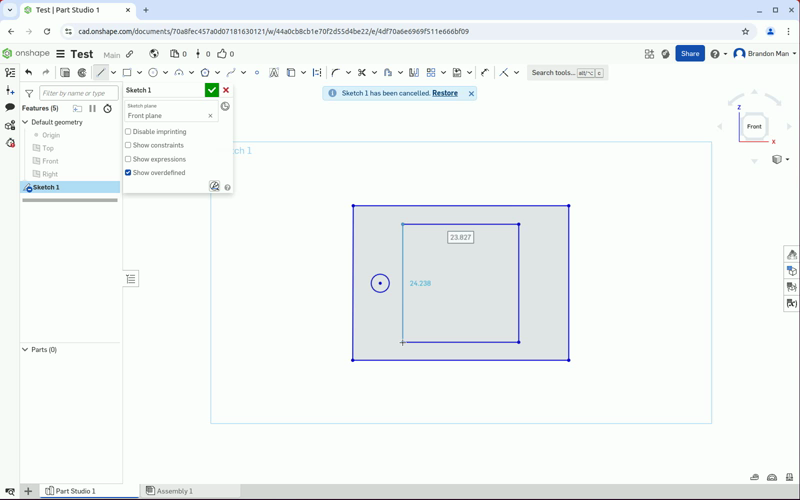
key(esc)
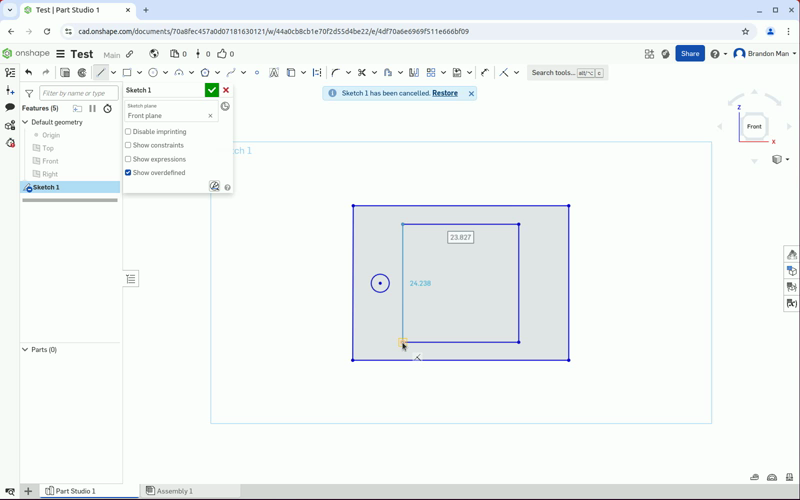
key(c)
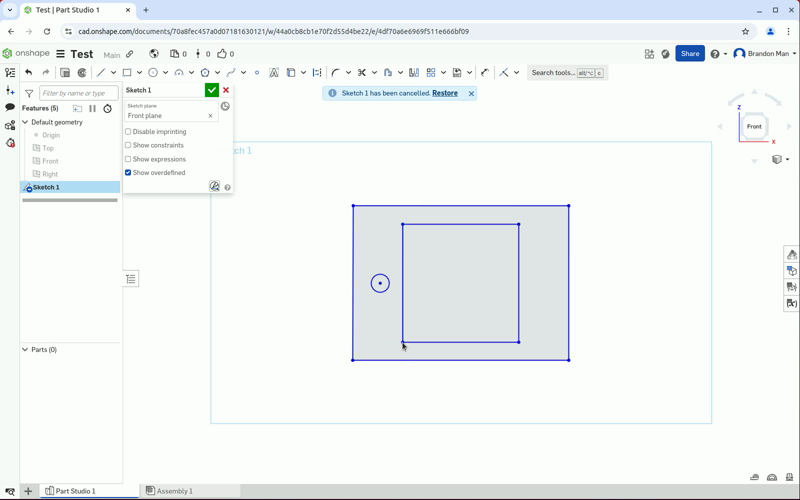
key_down(shift)
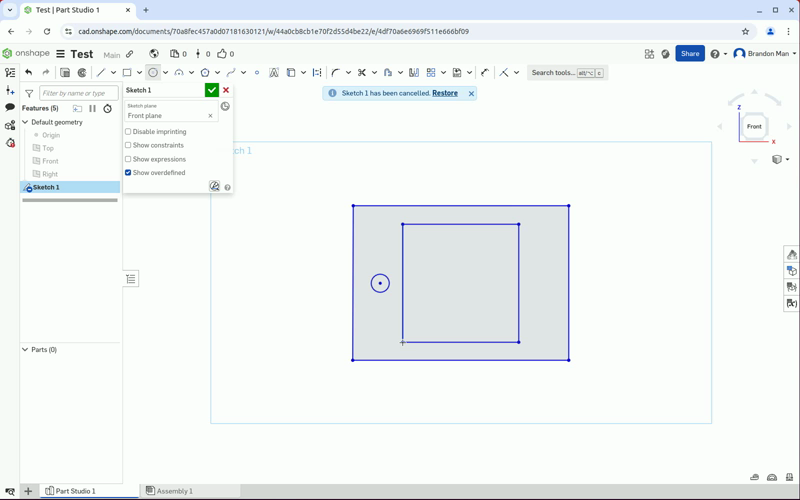
mouse_move(541, 283)
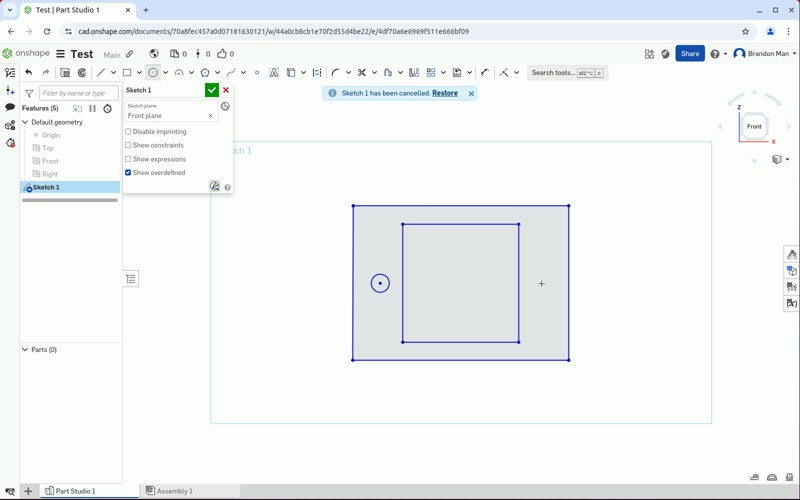
click(541, 283)
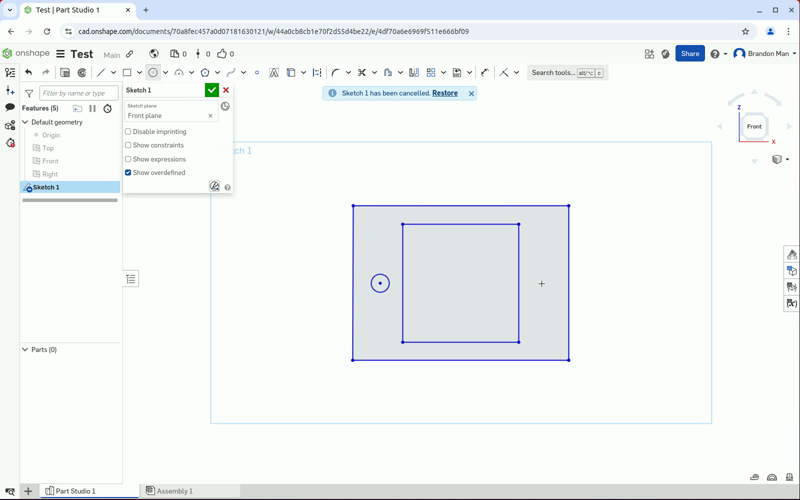
key_up(shift)
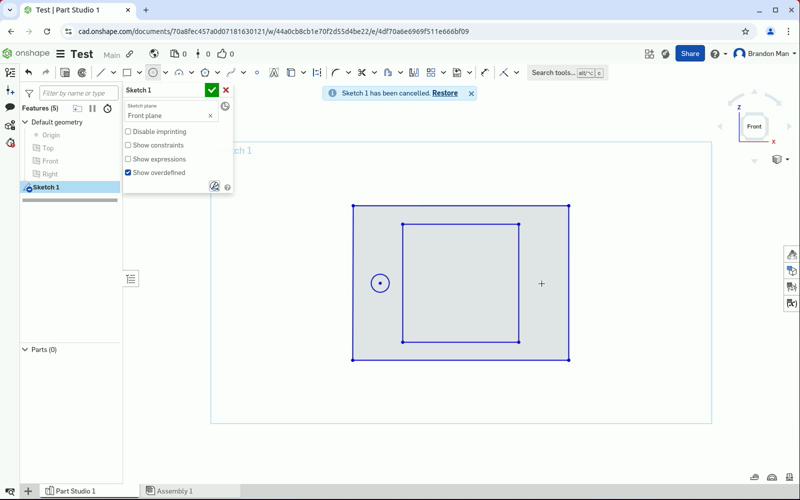
mouse_move(550, 283)
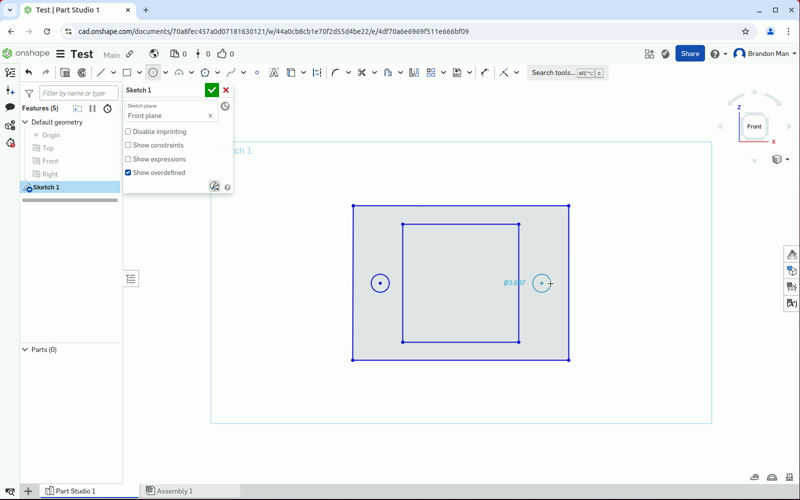
click(550, 283)
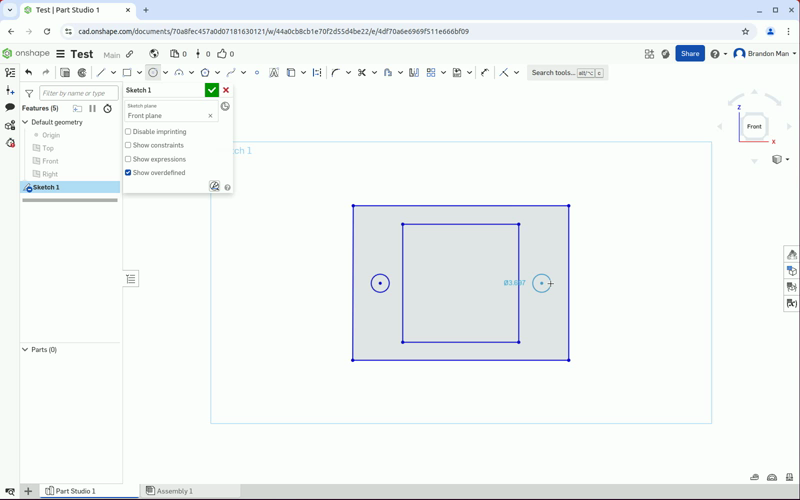
key(esc)
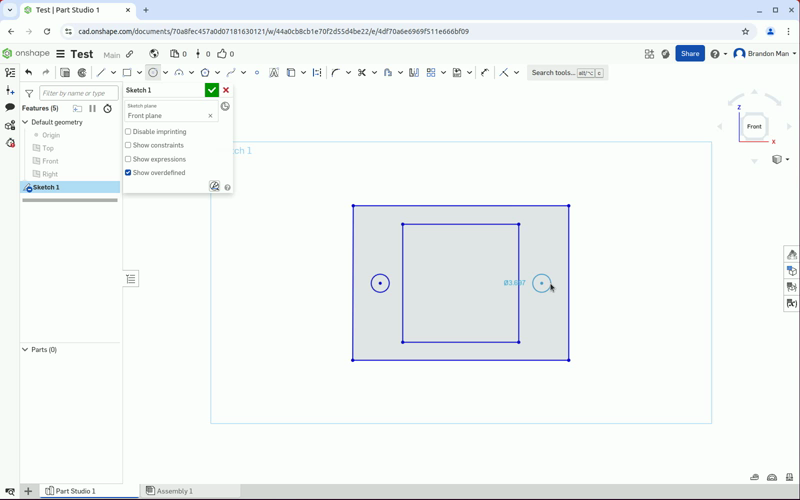
mouse_move(370, 256)
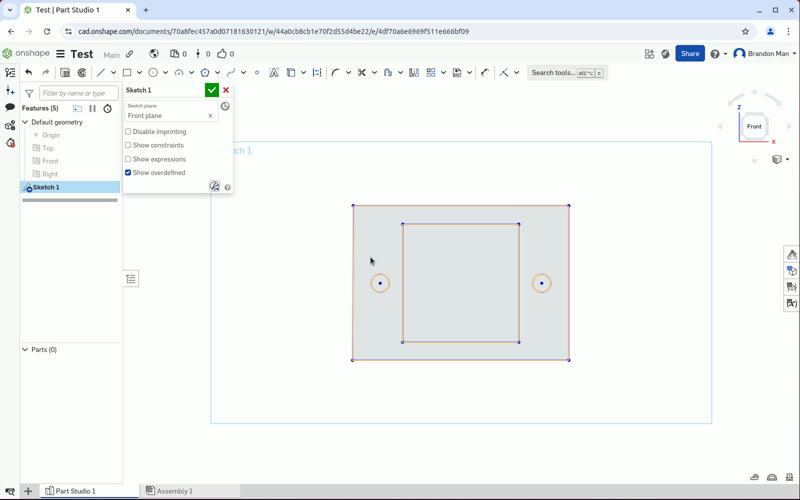
click(370, 256)
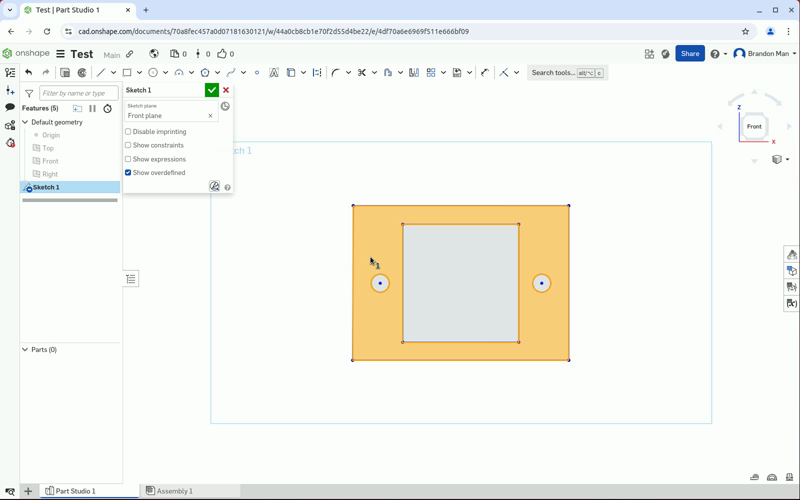
mouse_move(73, 352)
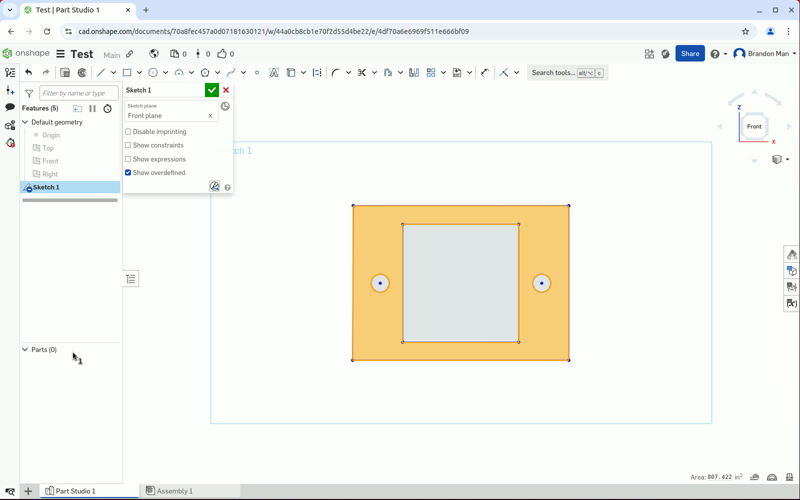
key(shift+y)
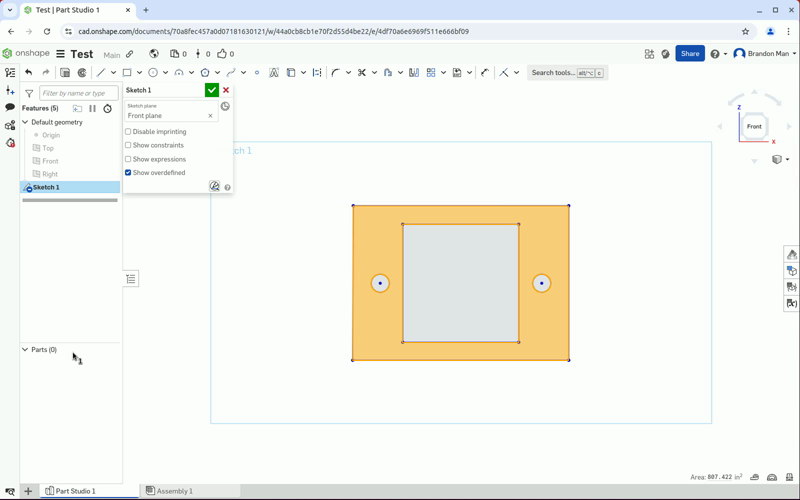
key(shift+e)
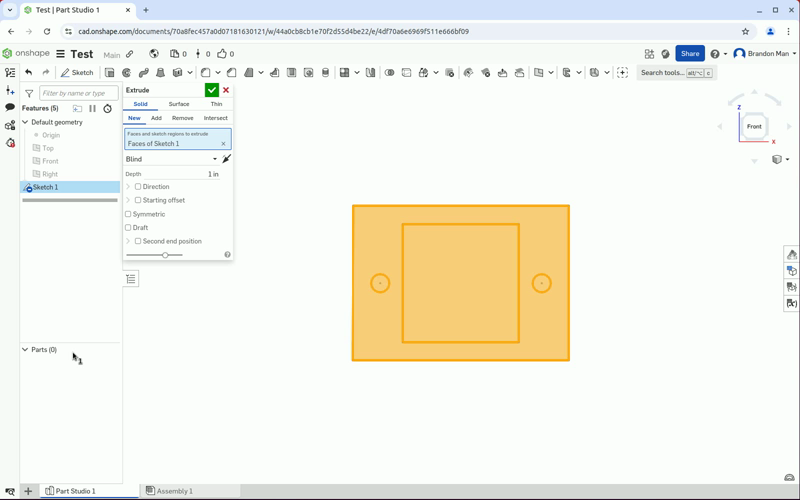
mouse_move(143, 106)
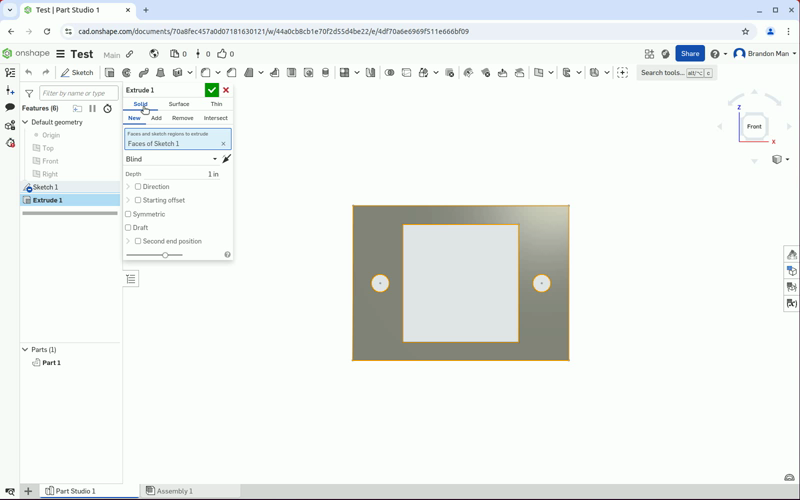
click(143, 106)
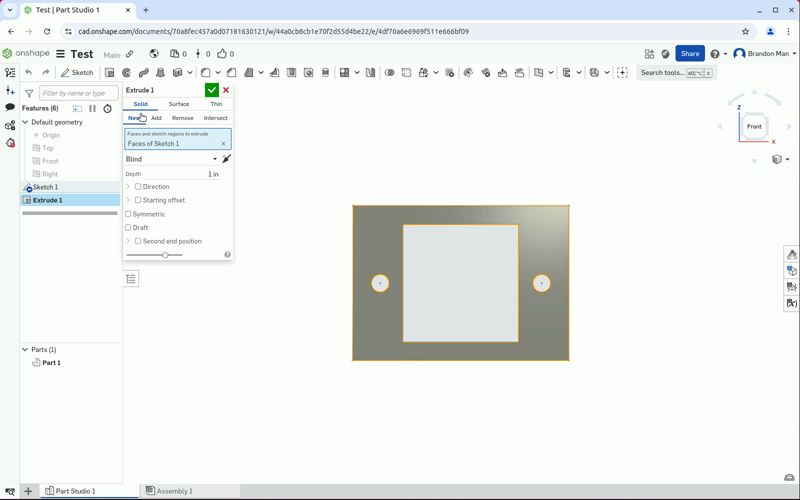
mouse_move(137, 120)
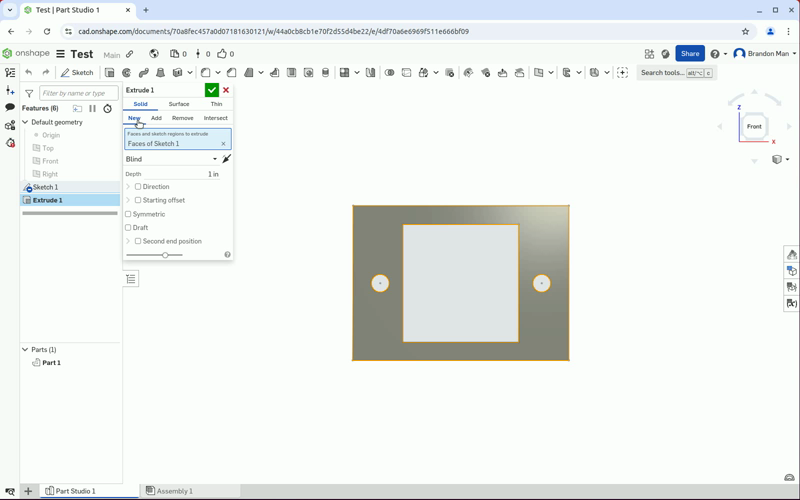
click(137, 120)
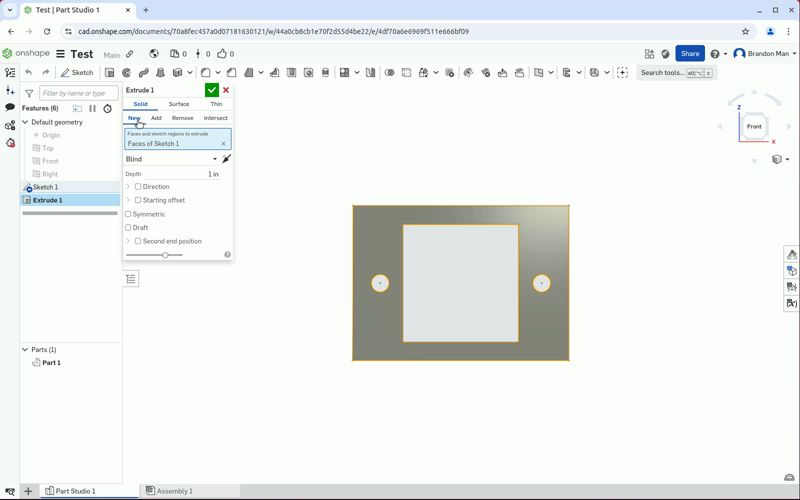
key(tab, 4)
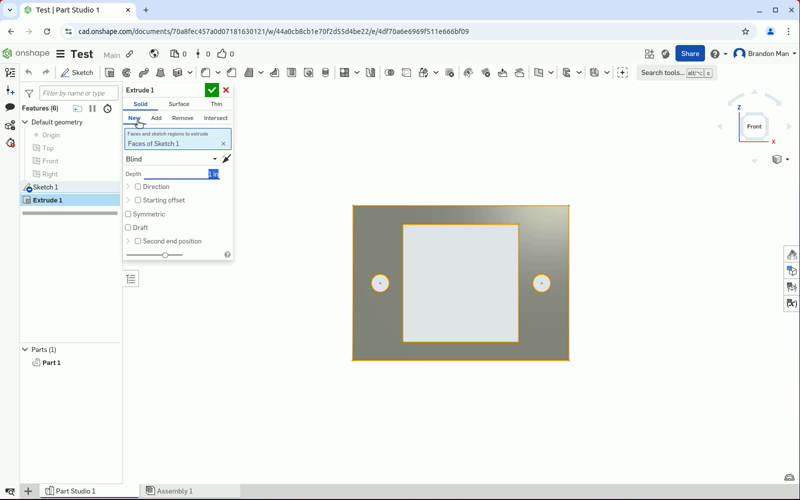
text(5.296)
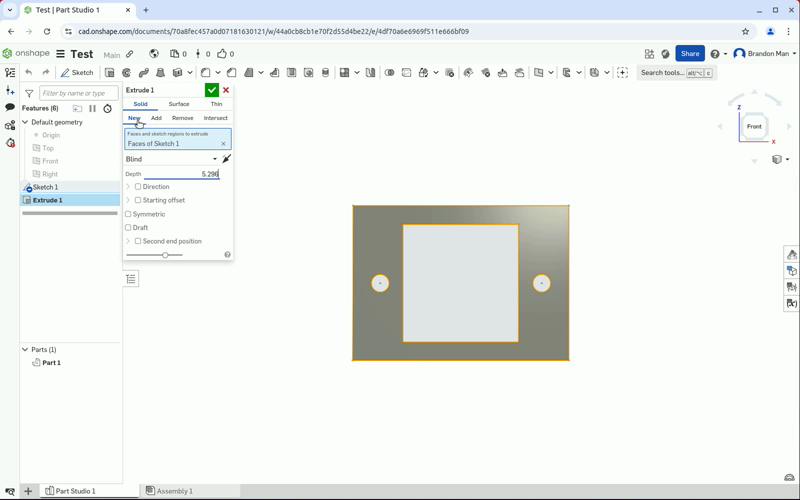
key(enter)
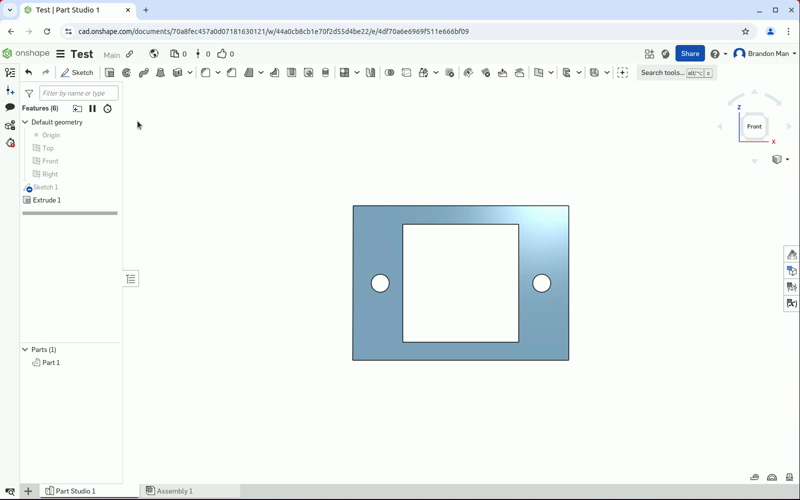
key(shift+h)
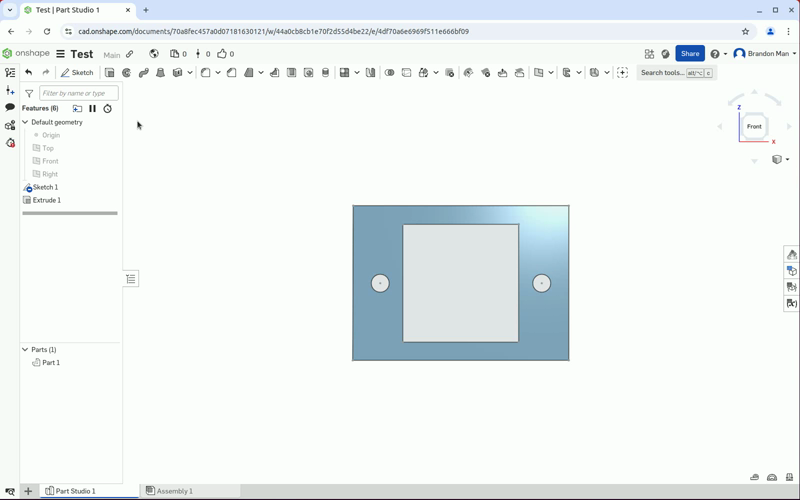
key(shift+h)
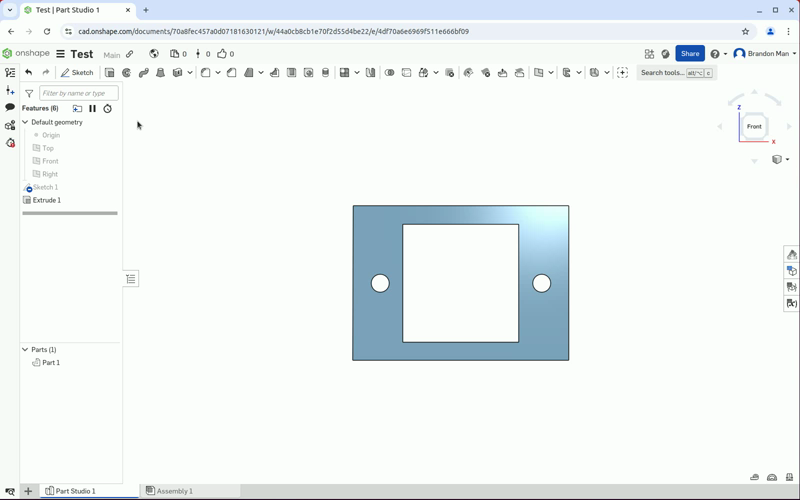
mouse_move(73, 189)
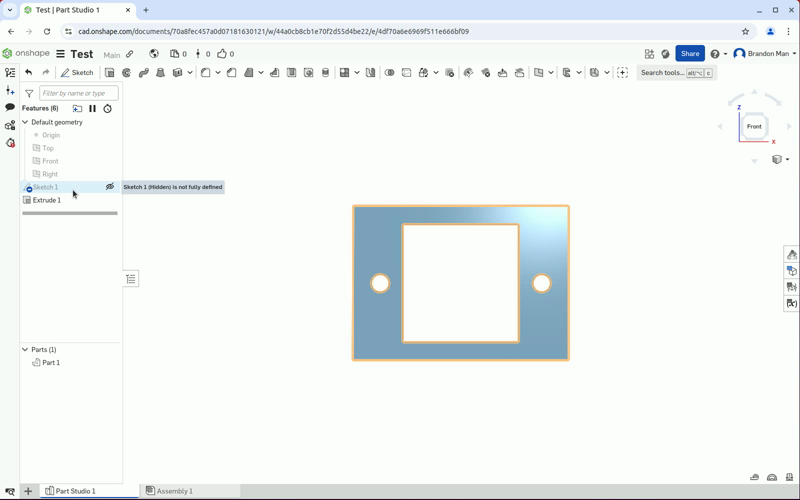
click(73, 189)
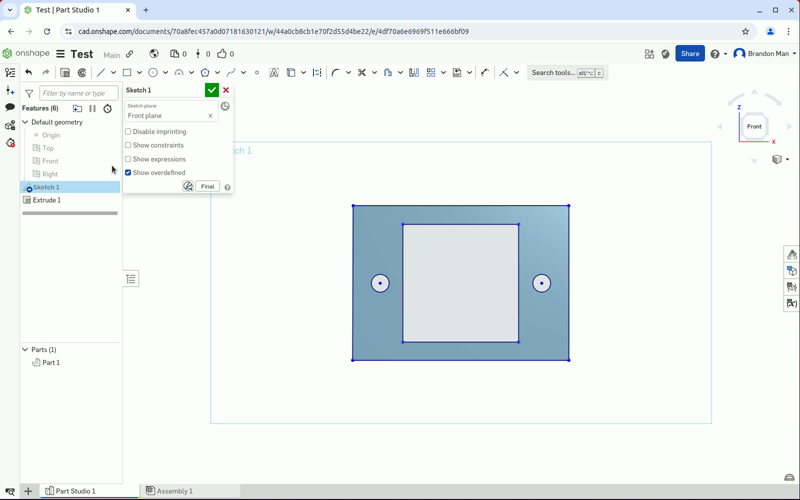
mouse_move(229, 92)
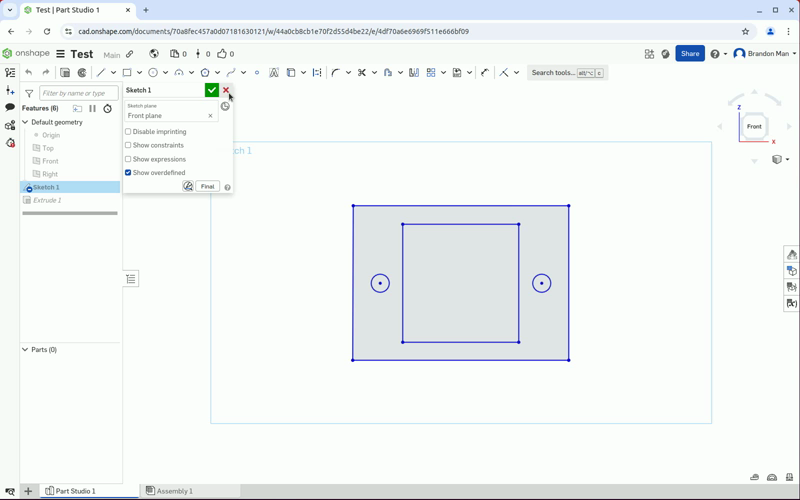
click(229, 92)
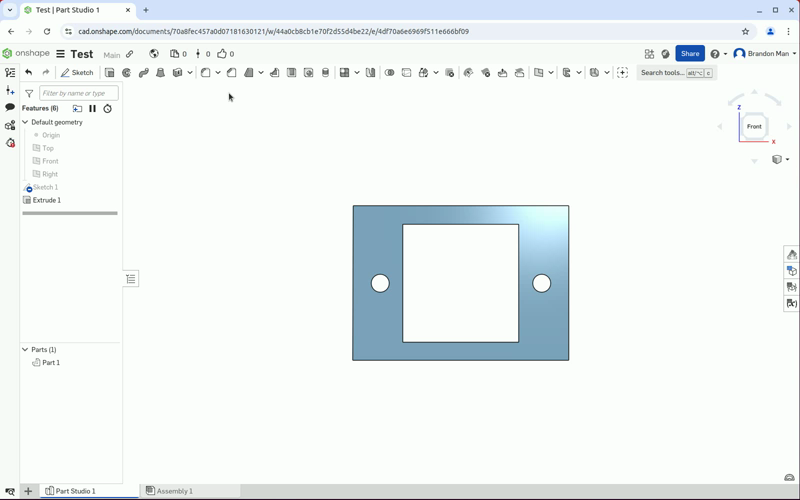
mouse_move(541, 75)
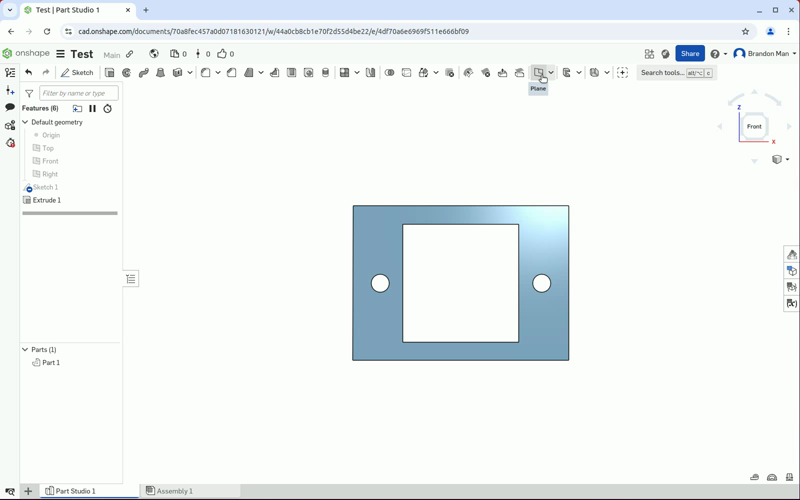
click(541, 75)
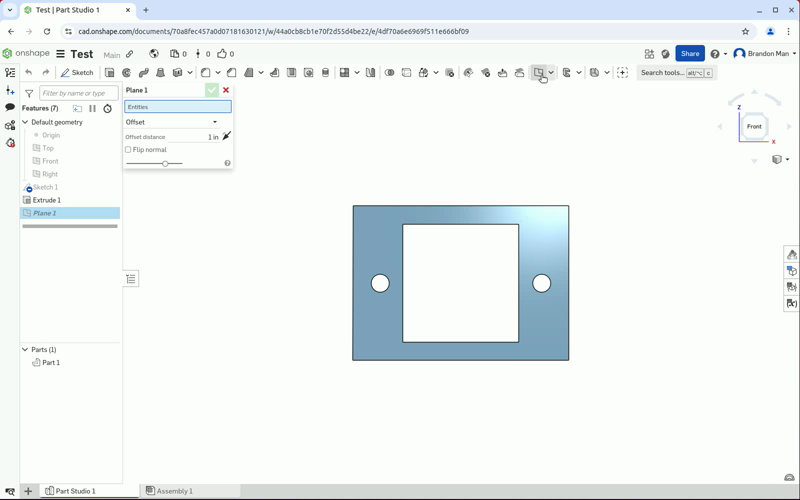
mouse_move(73, 163)
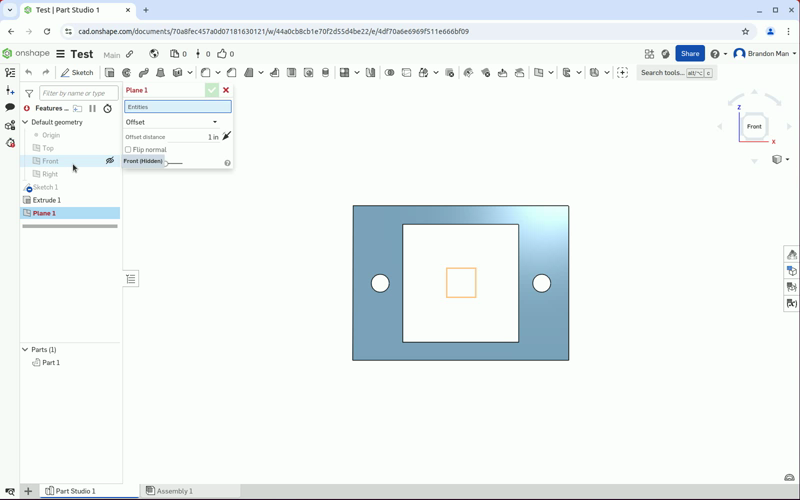
click(73, 163)
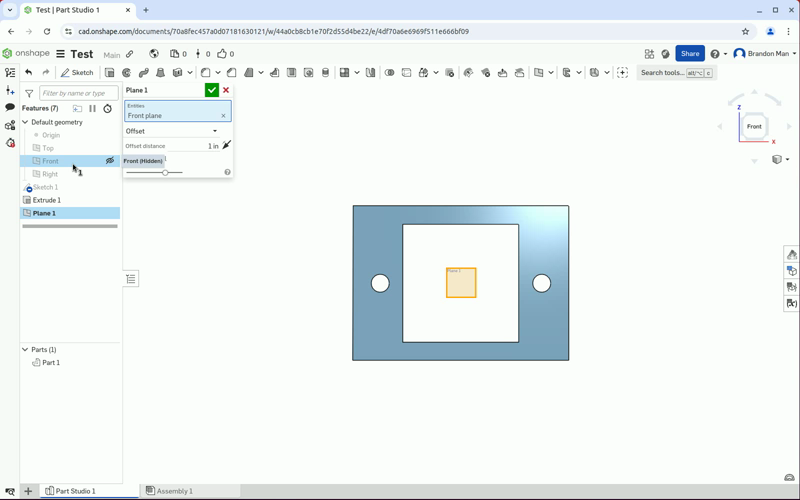
key(tab, 2)
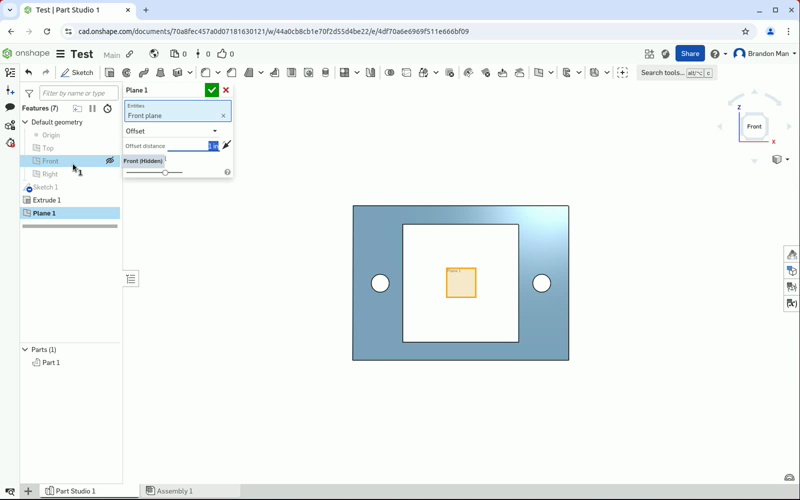
text(5.299)
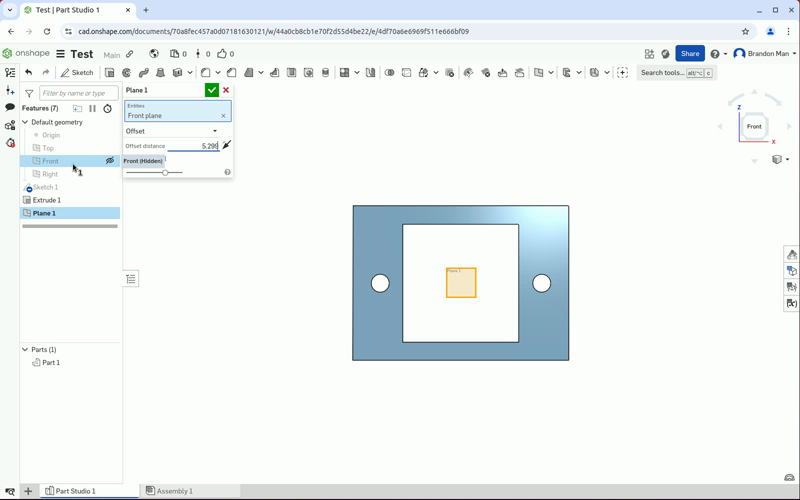
key(enter, 2)
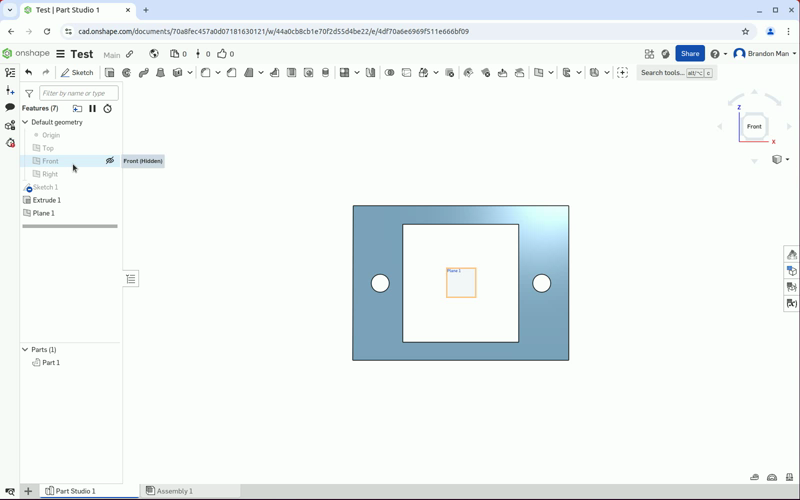
key(shift+s)
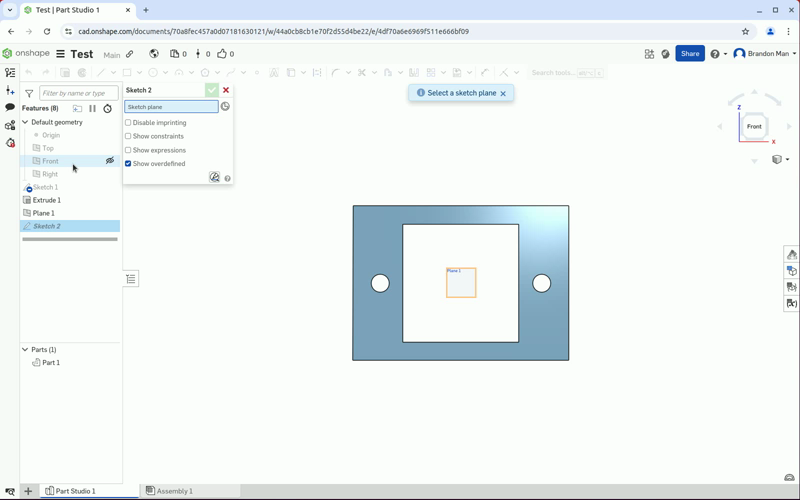
mouse_move(73, 215)
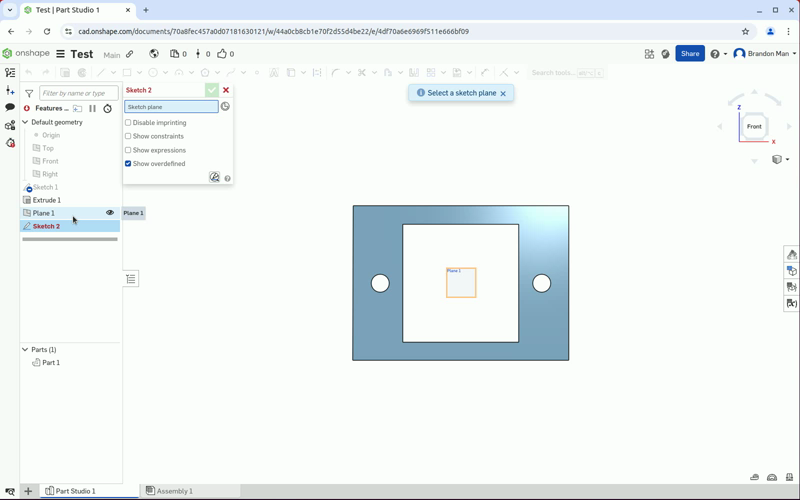
click(73, 215)
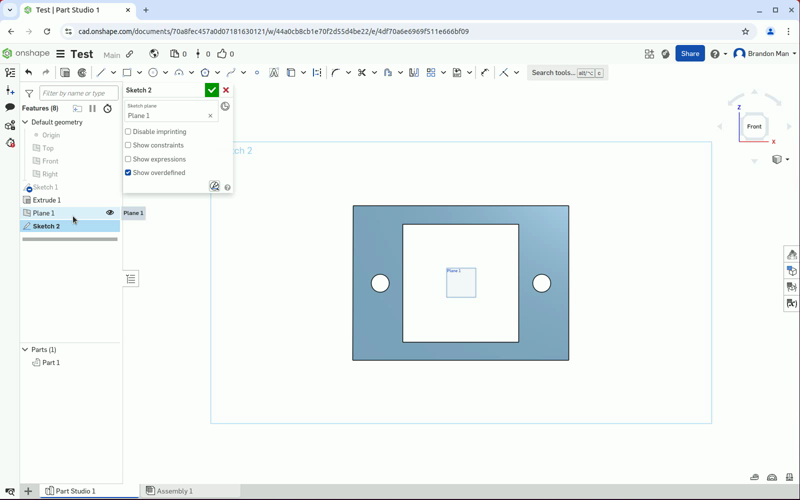
mouse_move(73, 352)
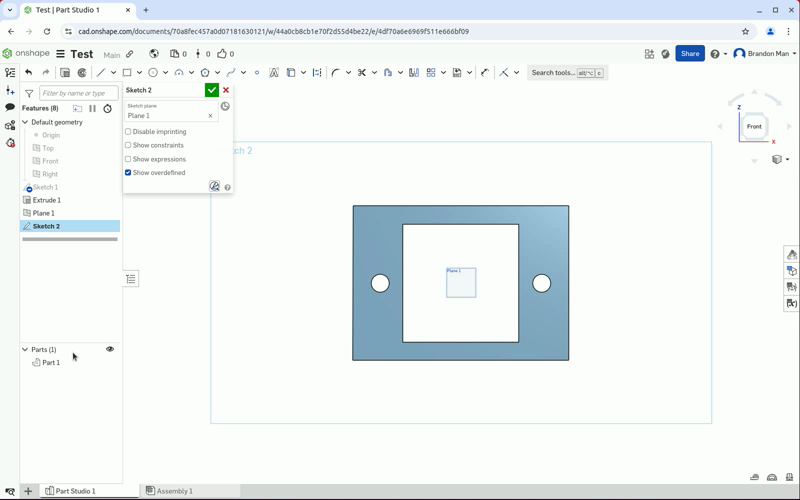
key(y)
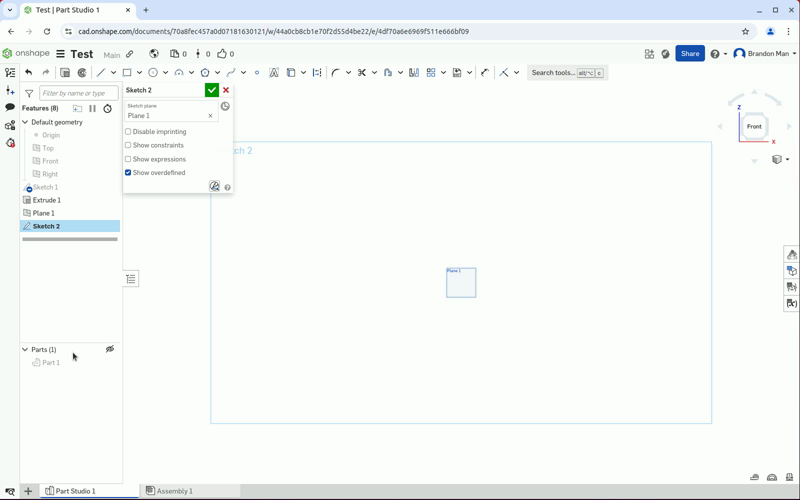
key(l)
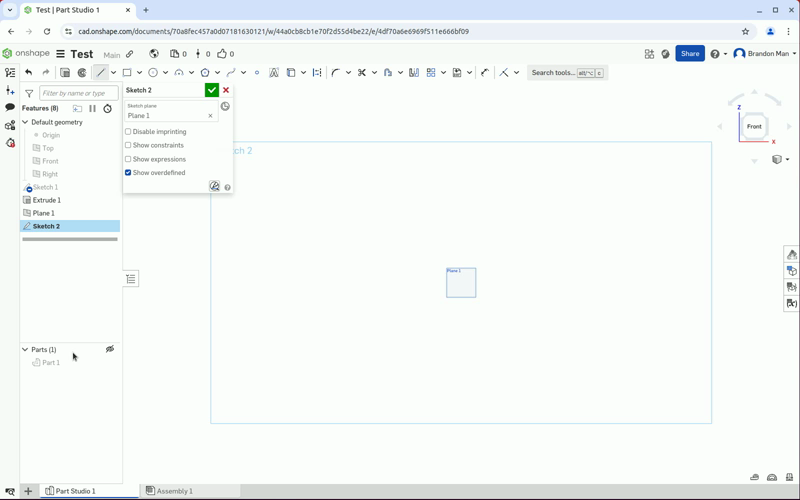
key_down(shift)
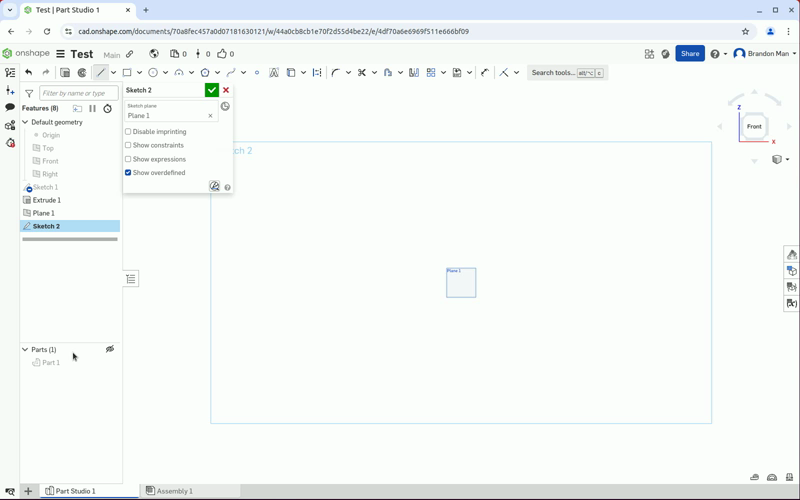
mouse_move(401, 341)
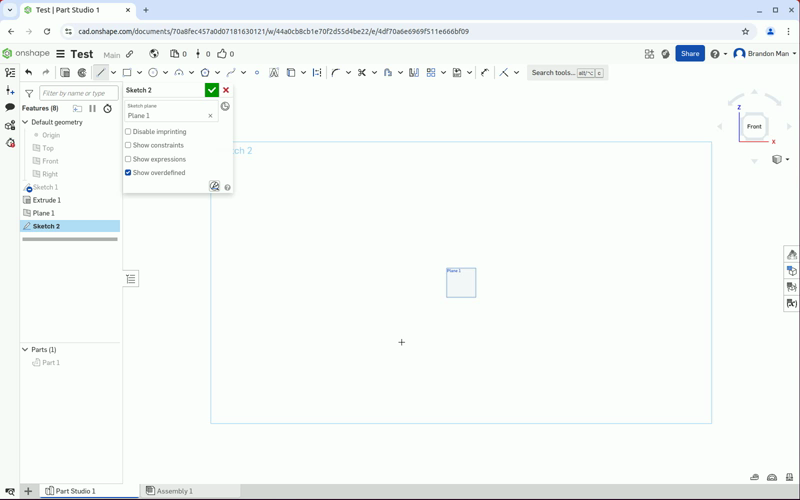
click(401, 341)
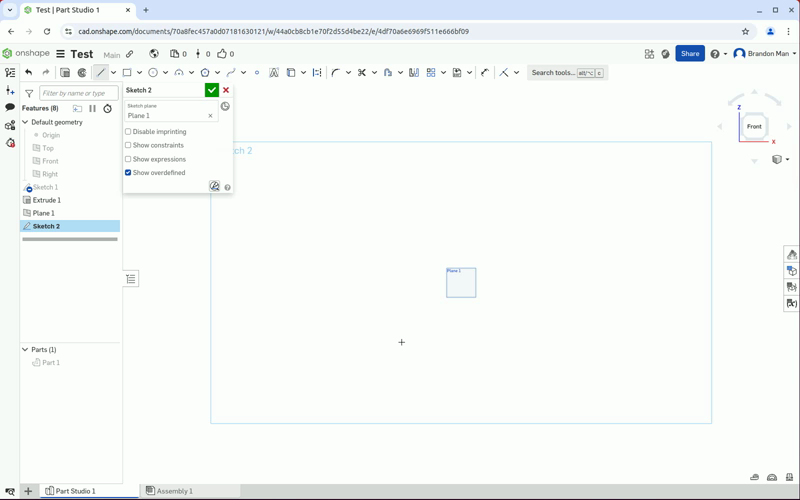
key_up(shift)
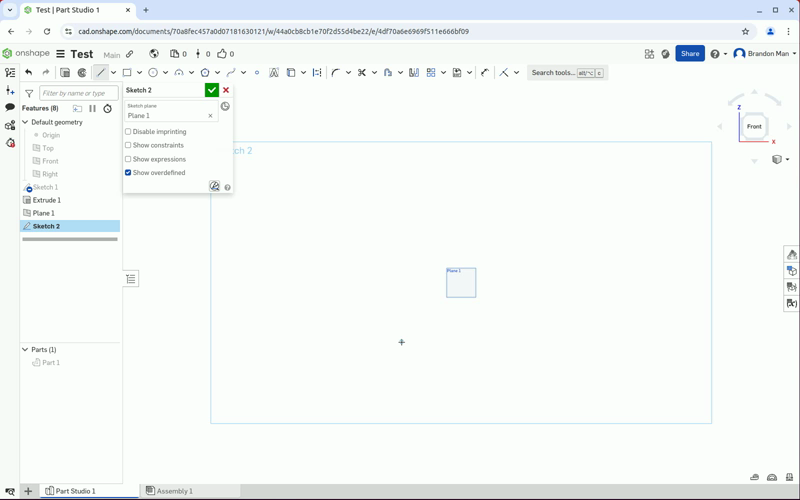
key_down(shift)
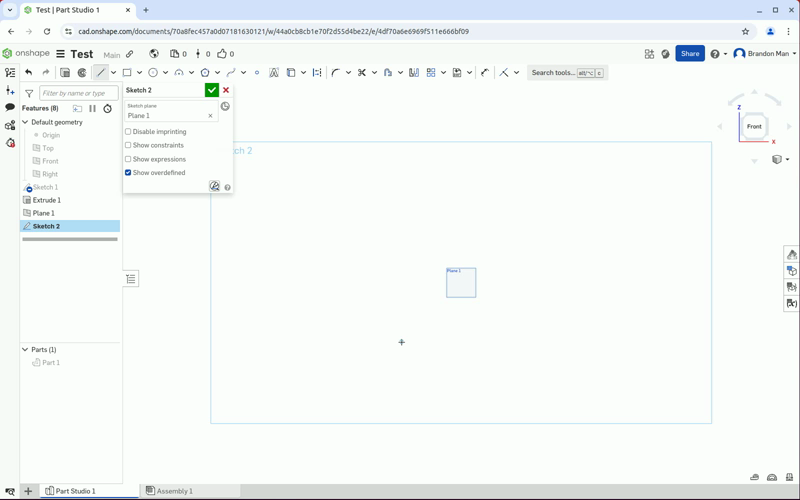
mouse_move(520, 341)
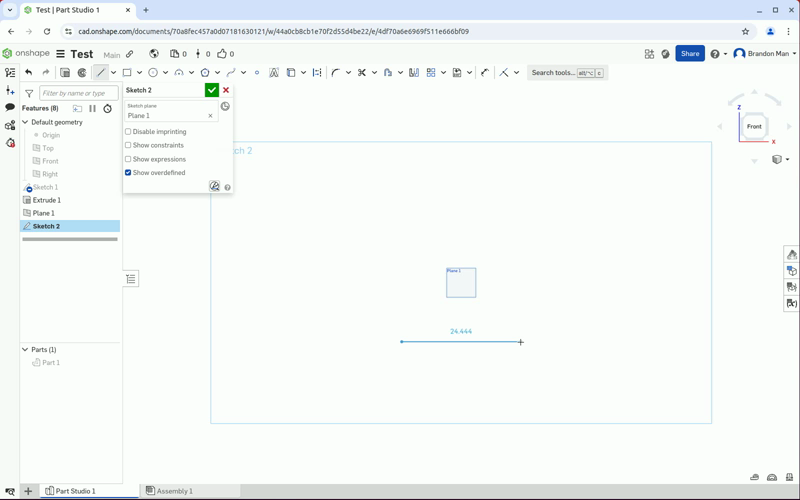
click(520, 341)
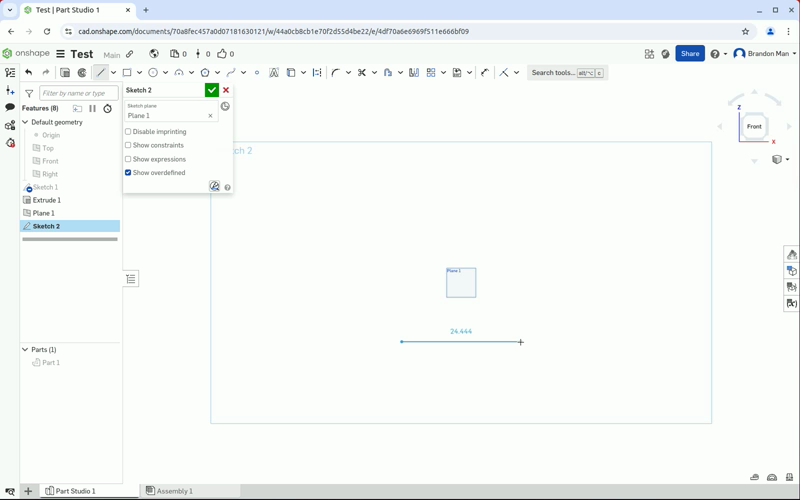
key_up(shift)
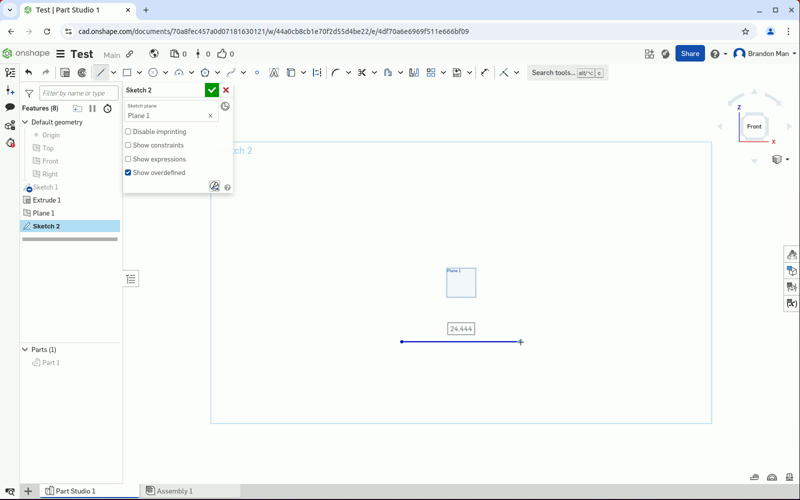
key_down(shift)
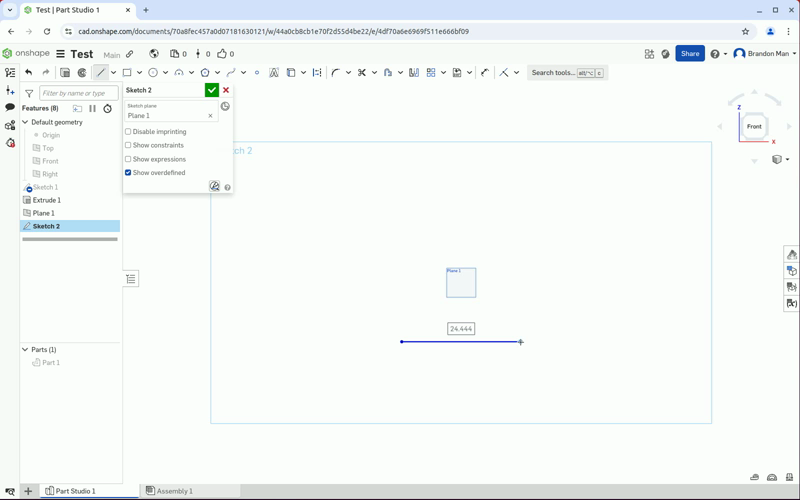
mouse_move(520, 223)
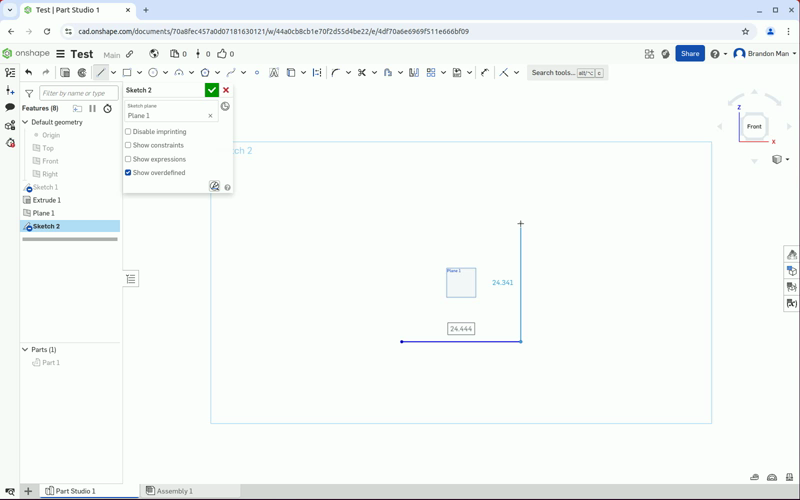
click(520, 223)
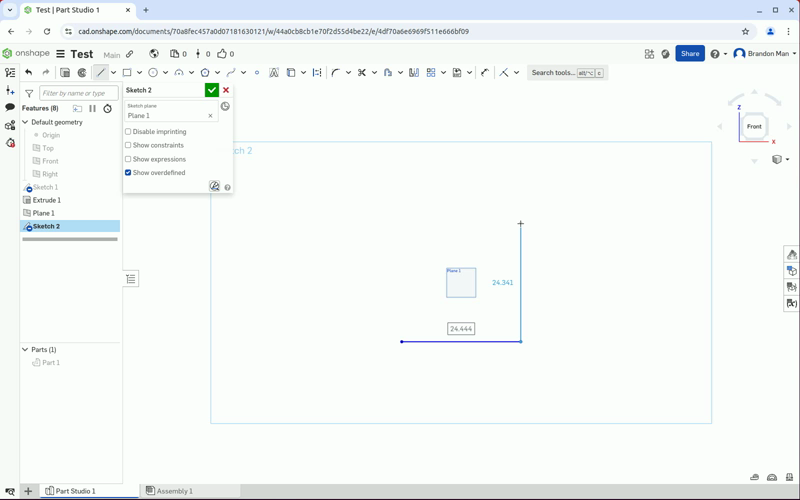
key_up(shift)
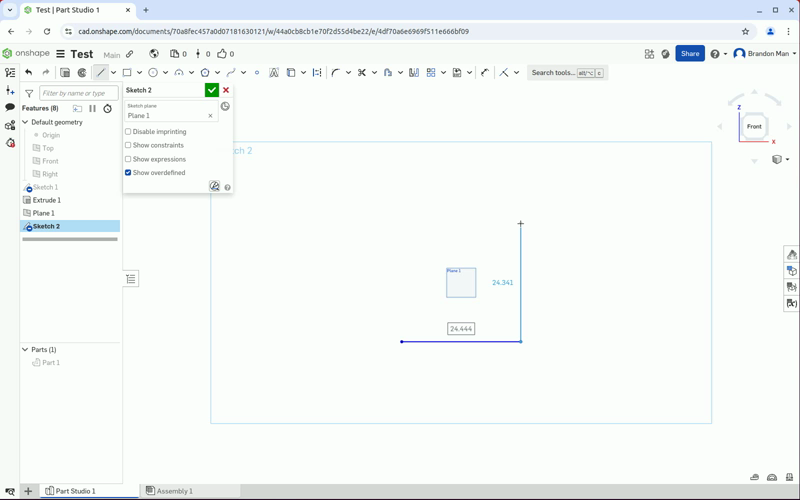
key_down(shift)
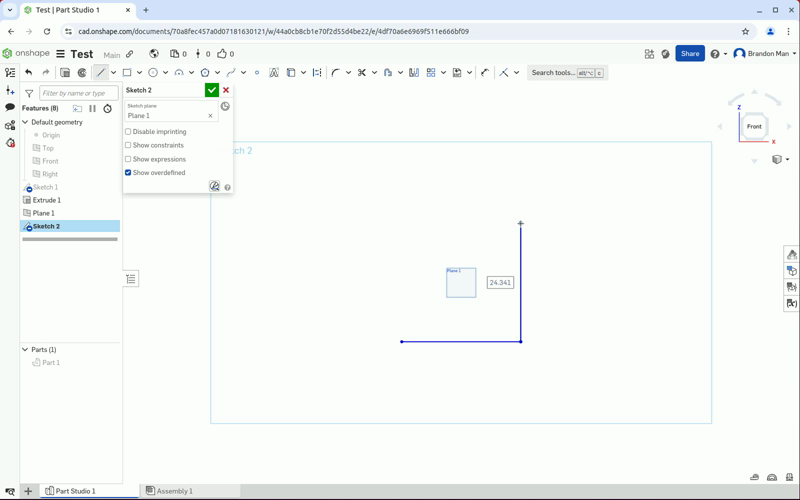
mouse_move(401, 223)
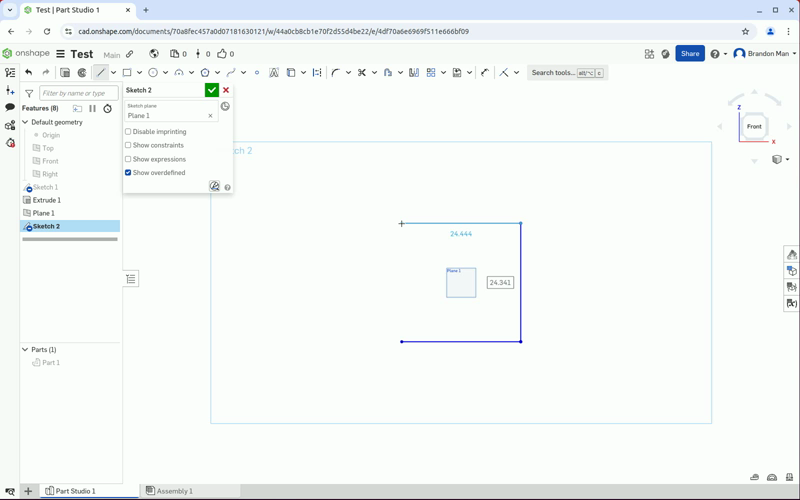
click(401, 223)
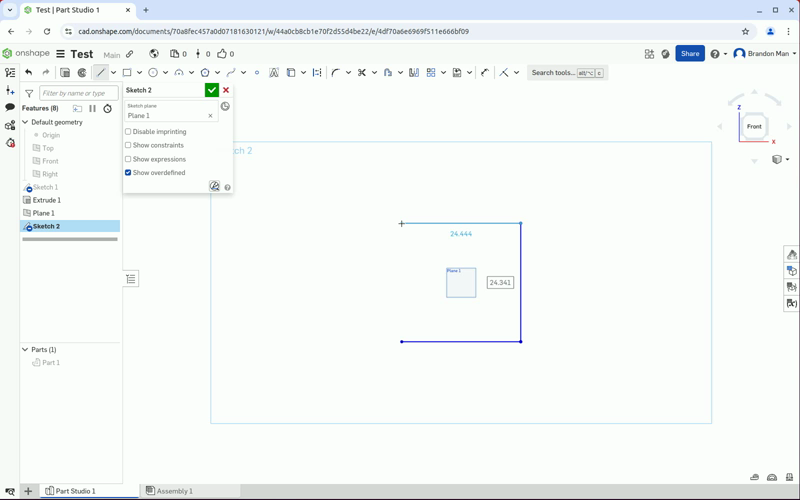
key_up(shift)
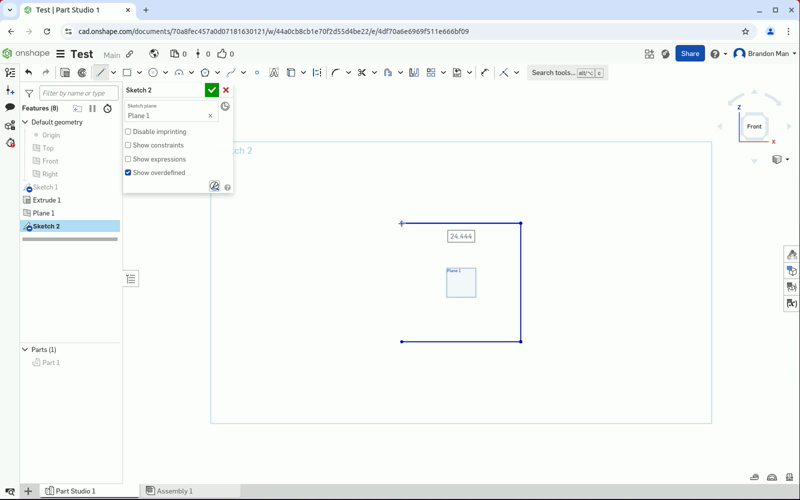
key_down(shift)
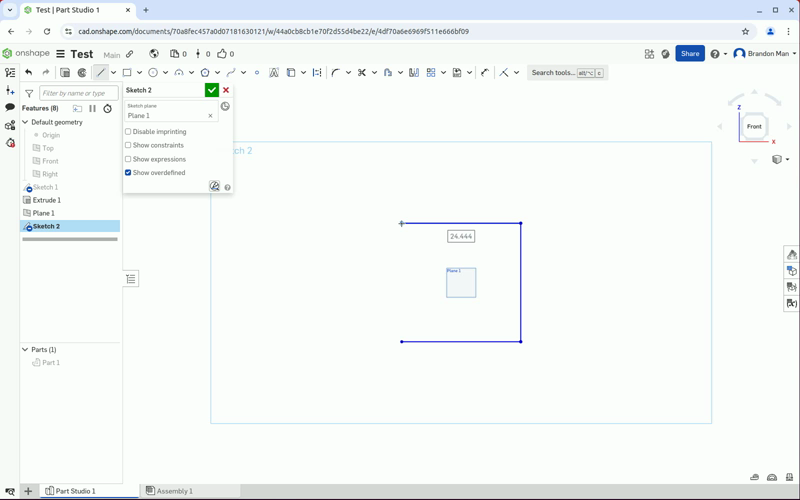
mouse_move(401, 341)
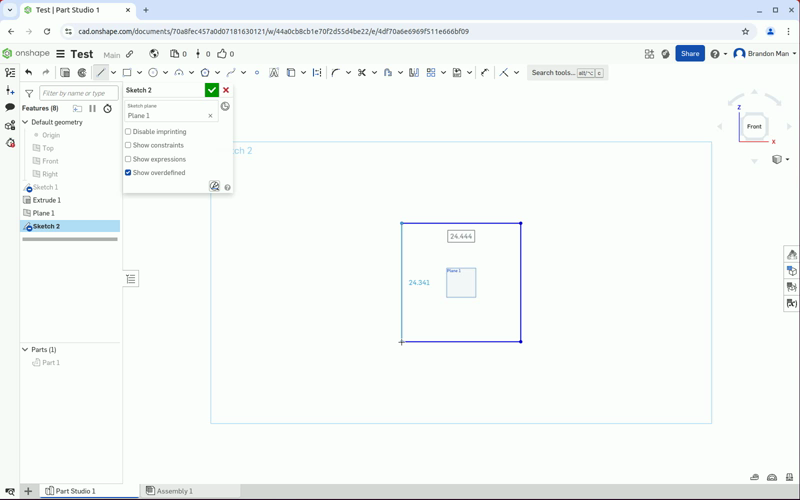
key_up(shift)
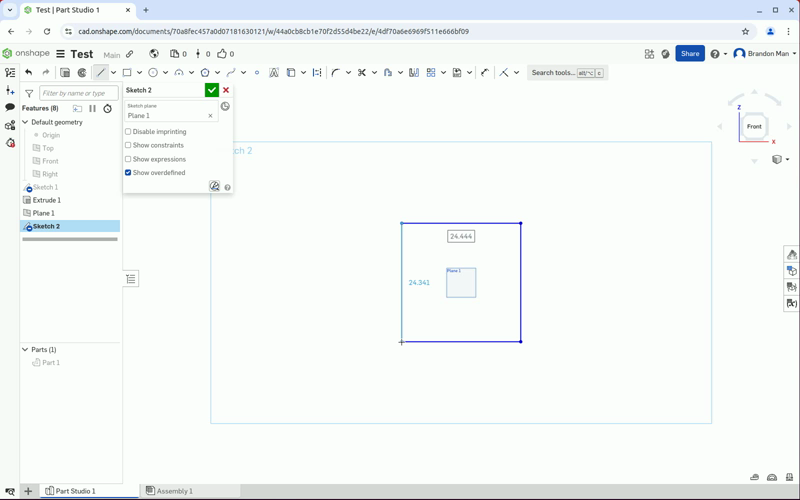
click(401, 341)
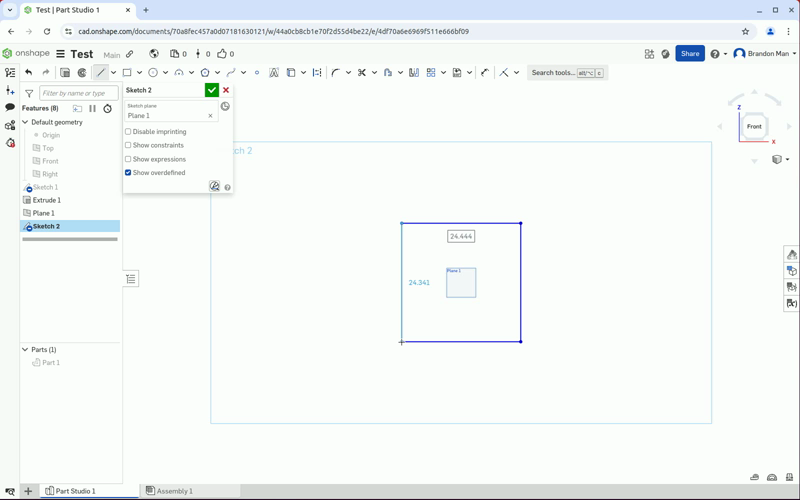
key(esc)
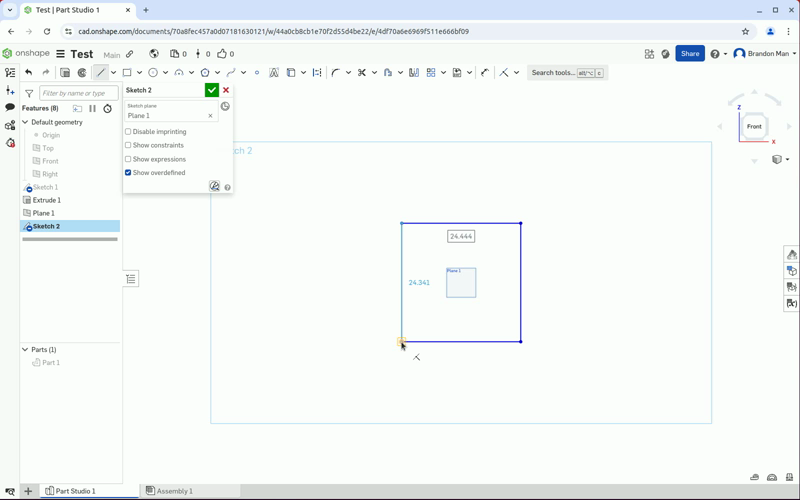
key(l)
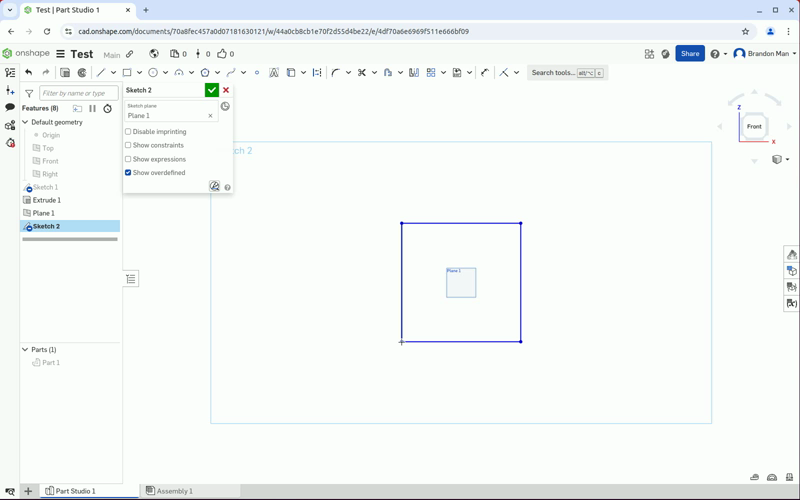
key_down(shift)
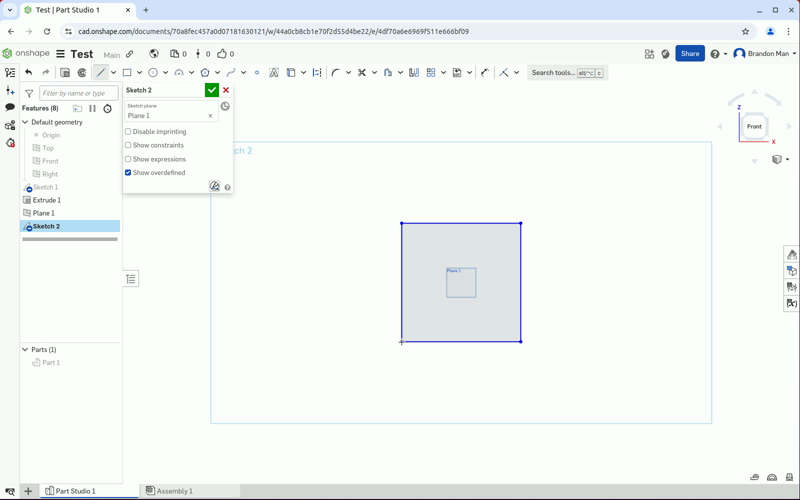
mouse_move(407, 336)
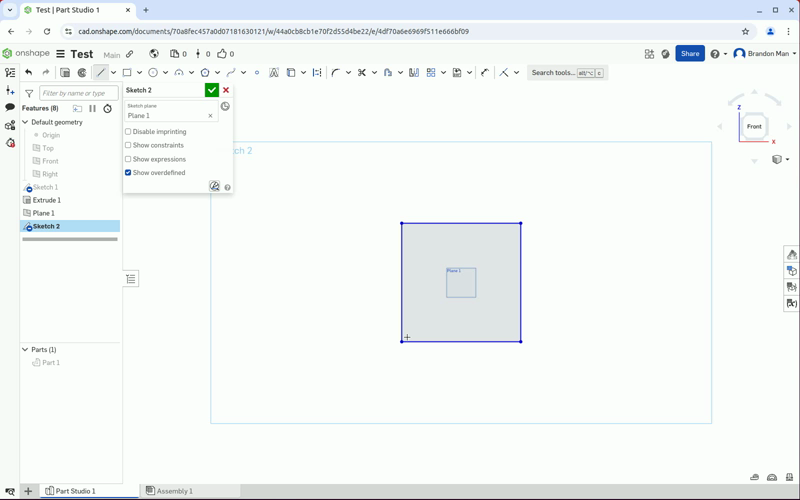
click(407, 336)
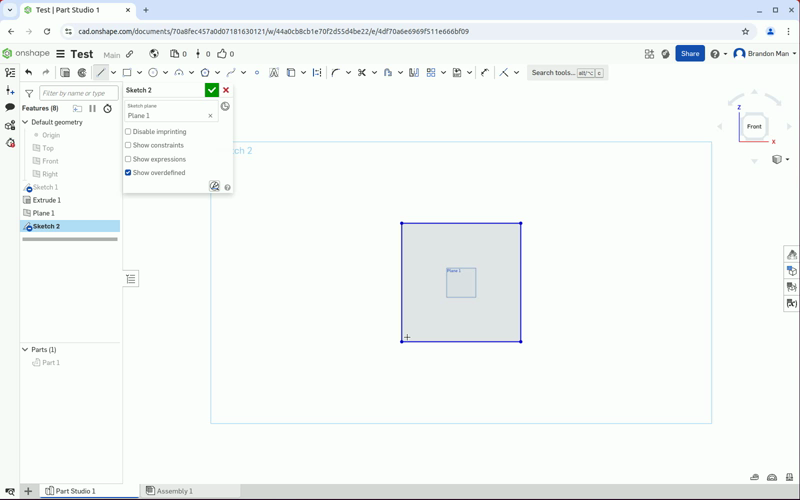
key_up(shift)
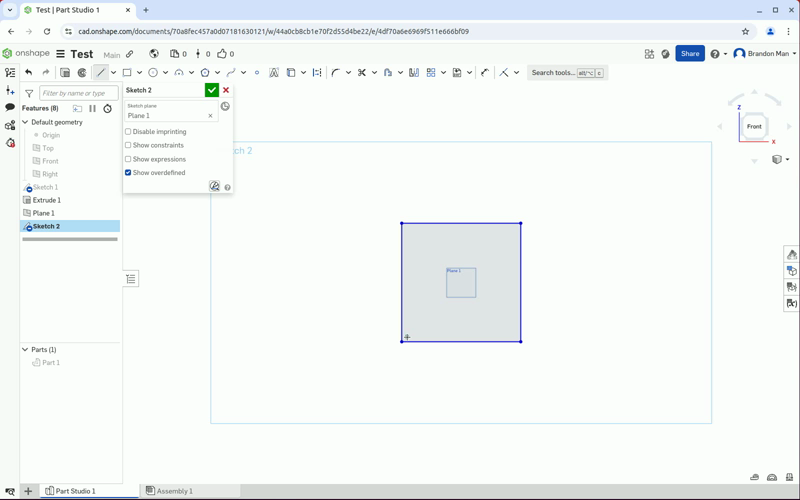
key_down(shift)
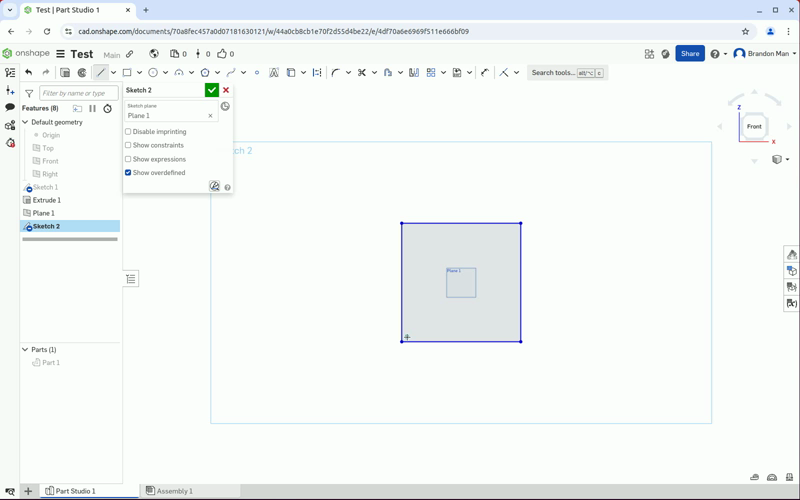
mouse_move(515, 336)
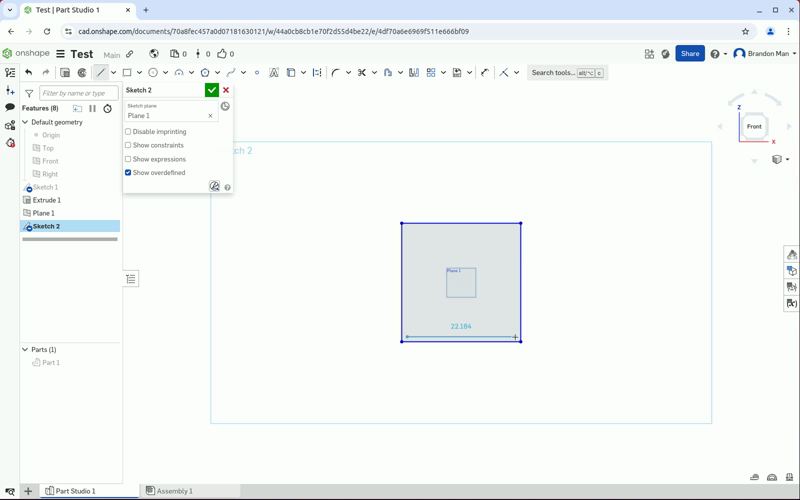
click(515, 336)
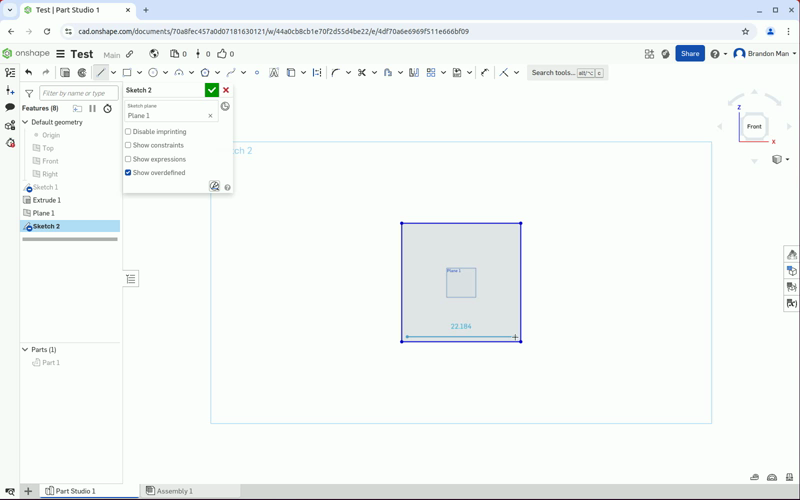
key_up(shift)
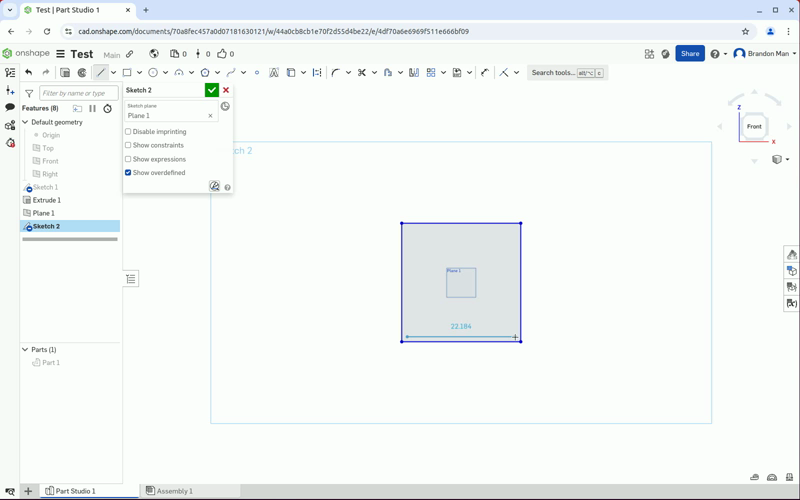
key_down(shift)
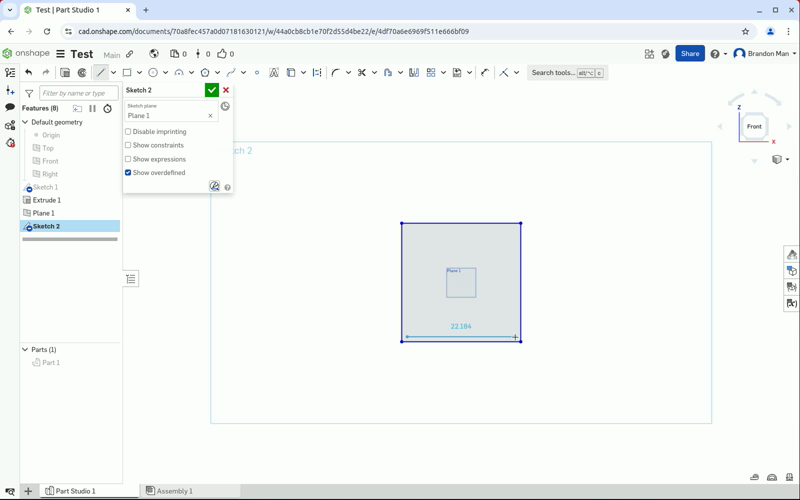
mouse_move(515, 228)
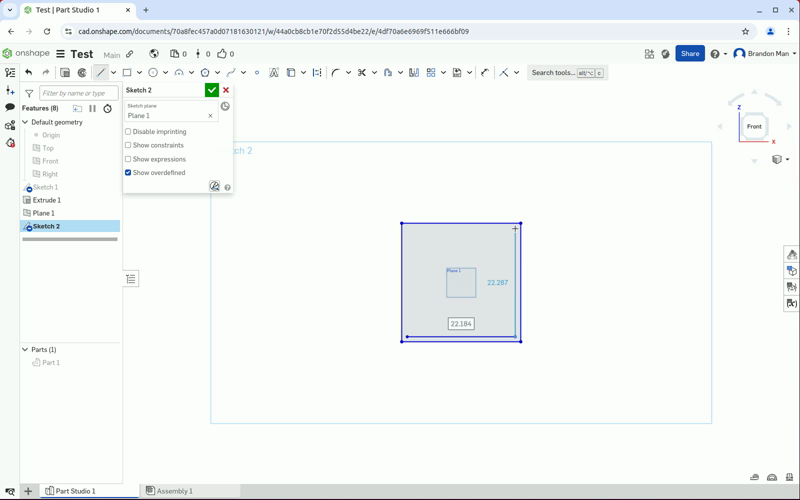
click(515, 228)
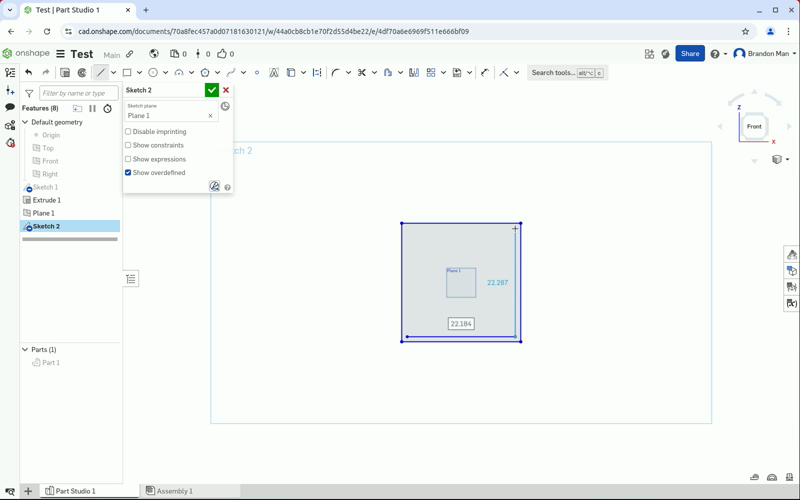
key_up(shift)
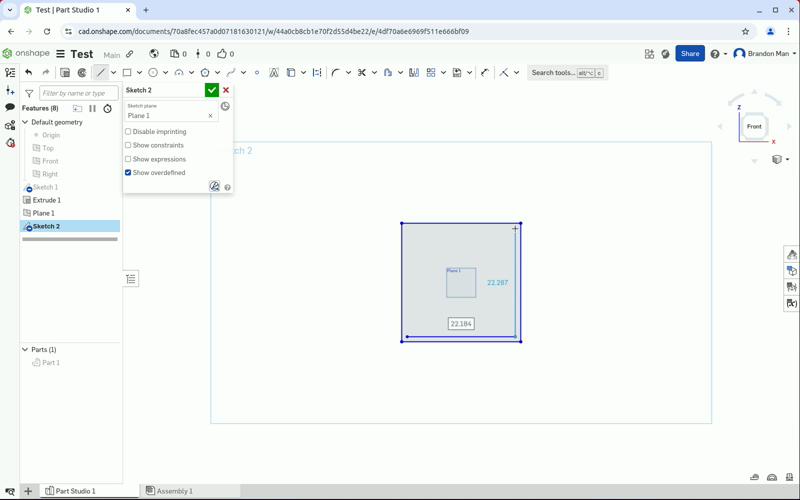
key_down(shift)
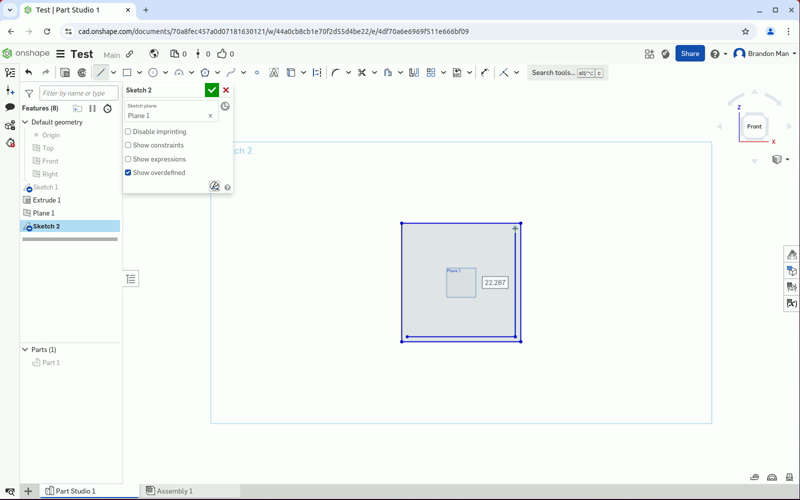
mouse_move(407, 228)
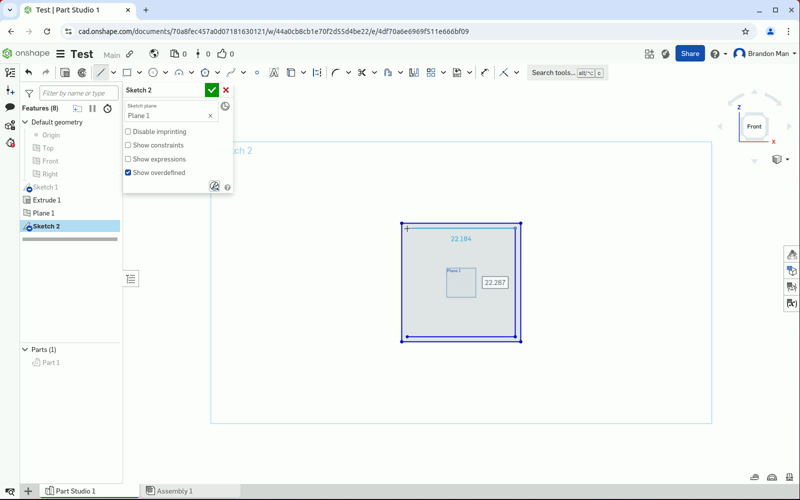
click(407, 228)
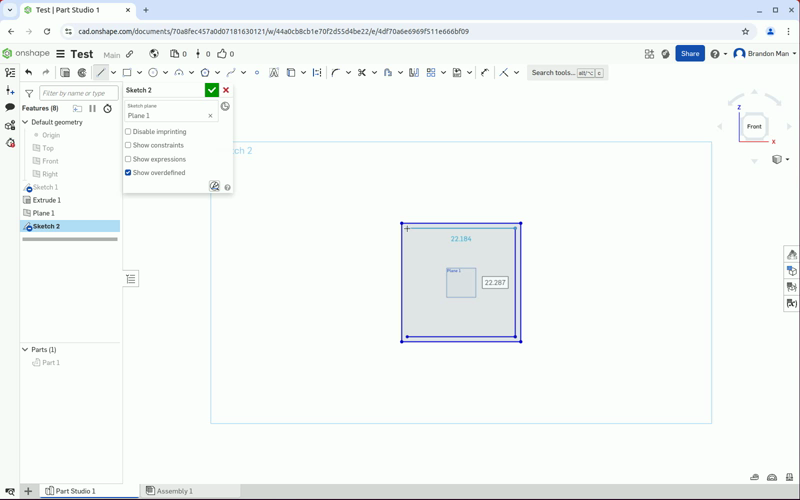
key_up(shift)
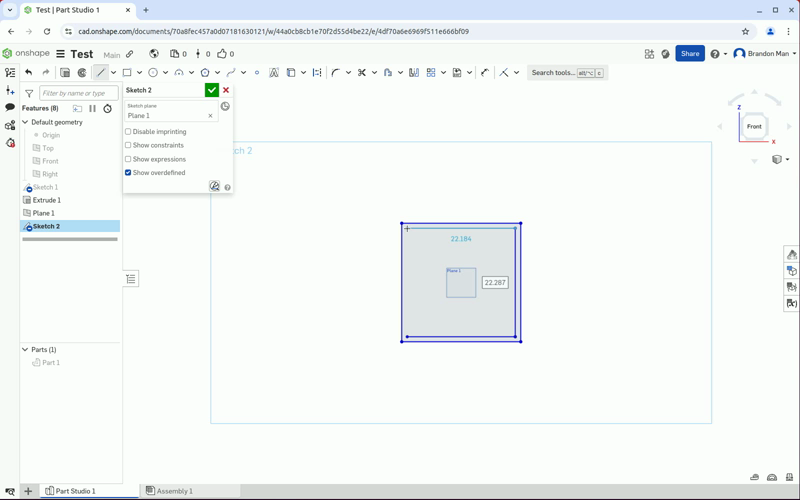
key_down(shift)
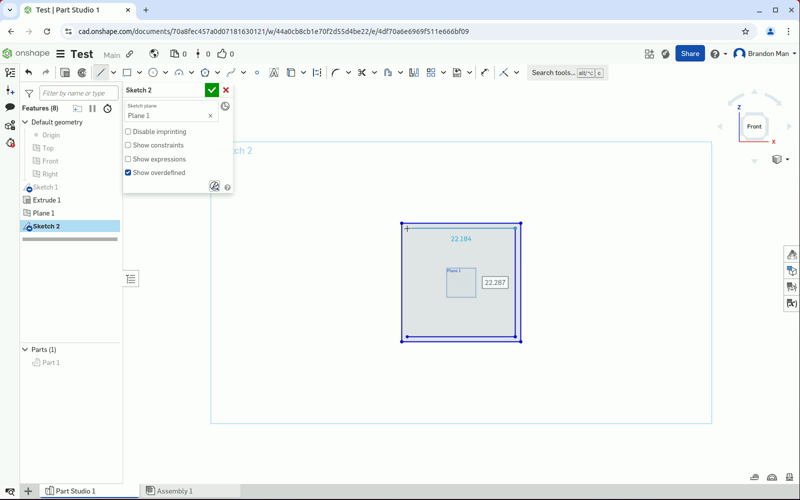
mouse_move(407, 336)
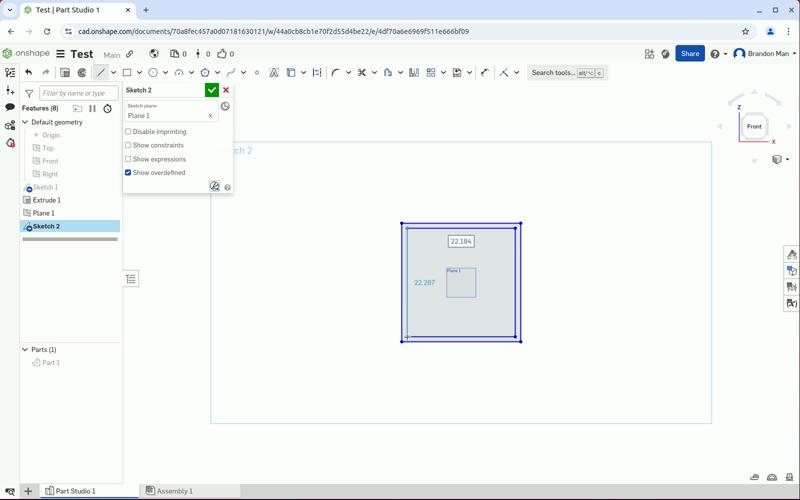
key_up(shift)
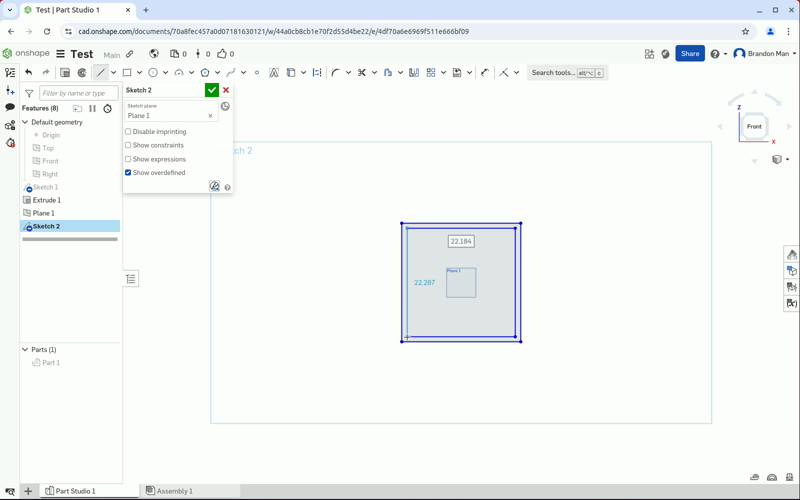
click(407, 336)
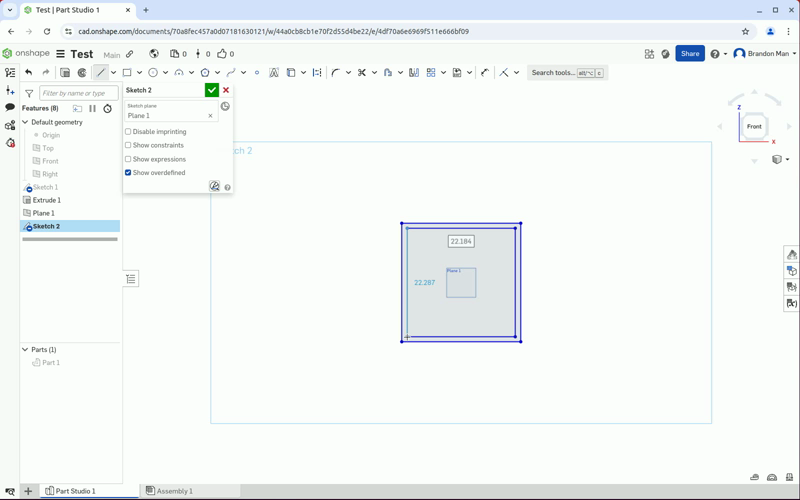
key(esc)
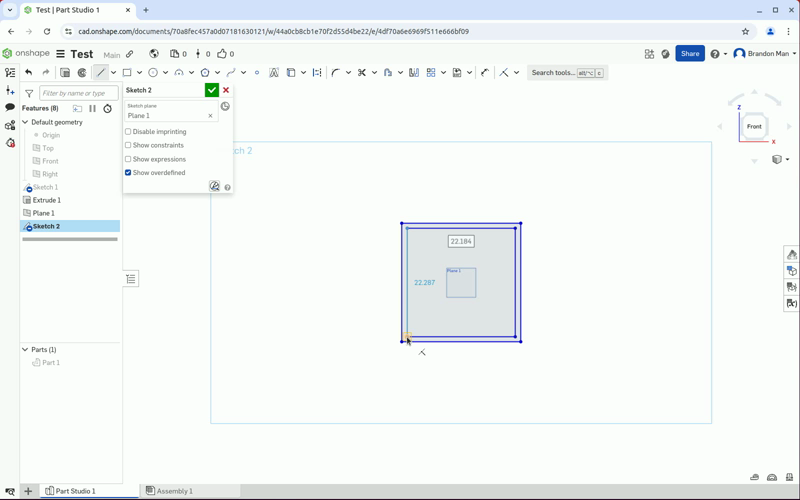
mouse_move(436, 338)
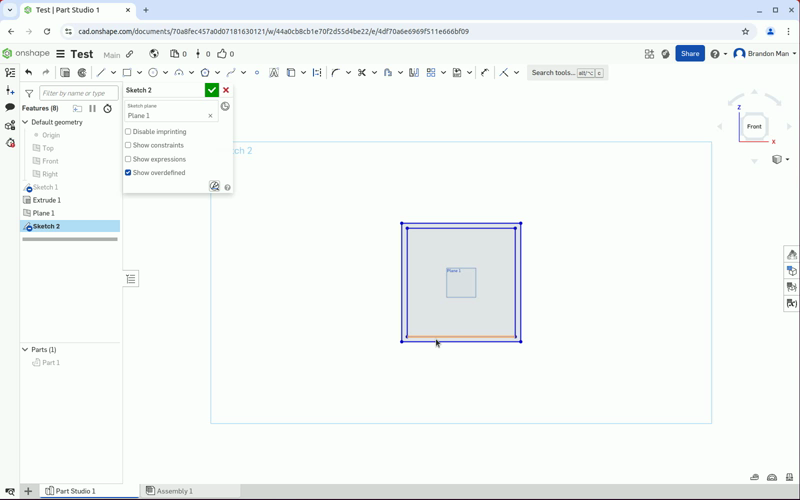
click(436, 338)
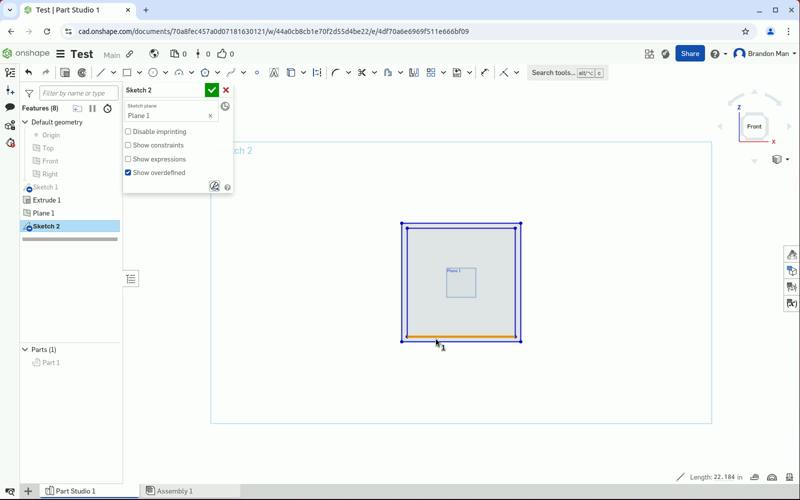
mouse_move(73, 352)
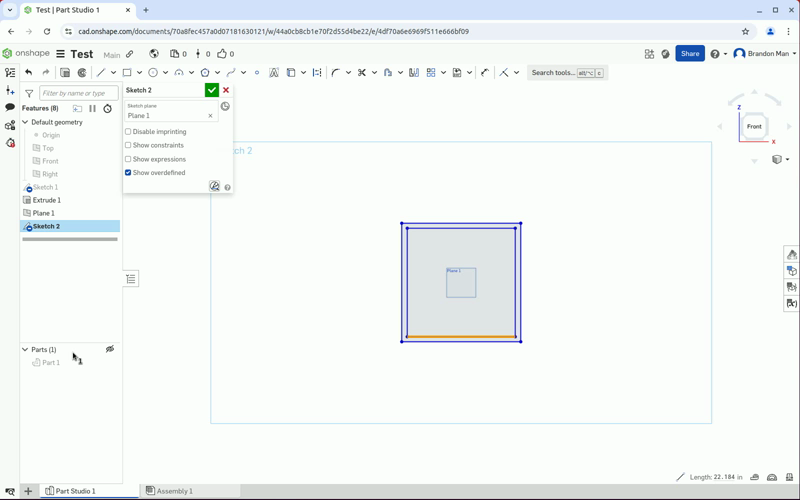
key(shift+y)
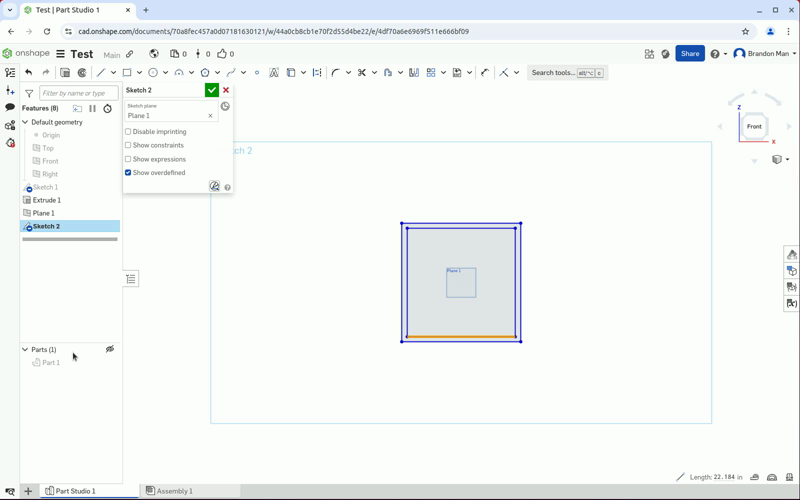
key(shift+e)
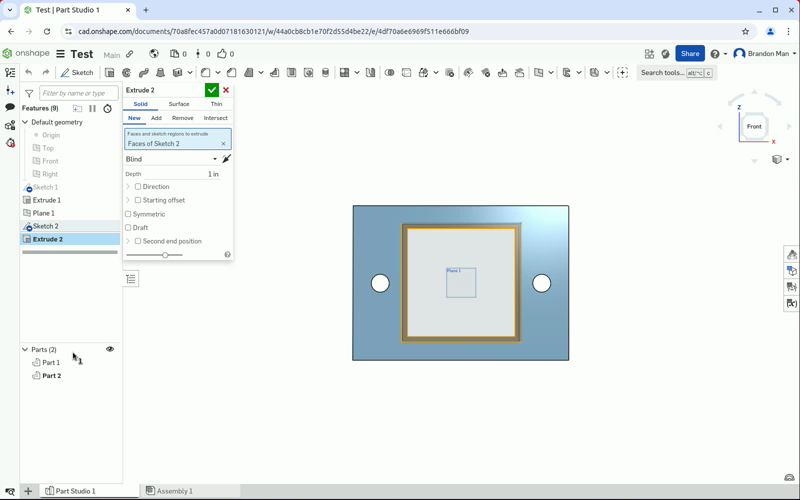
mouse_move(143, 106)
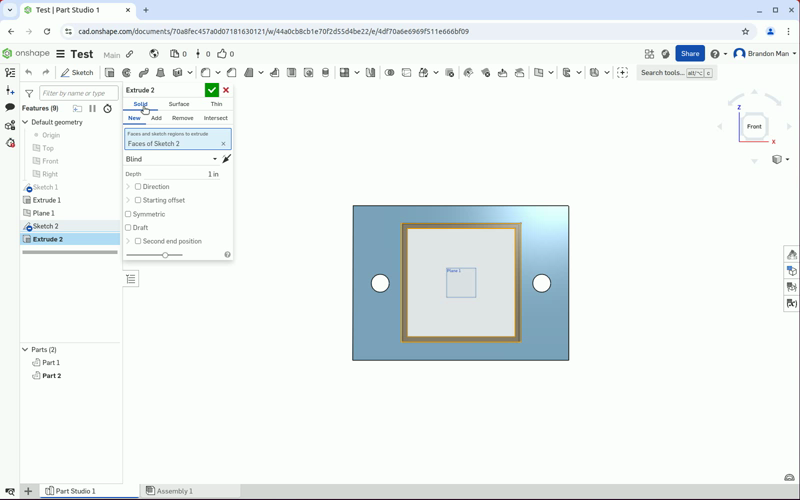
click(143, 106)
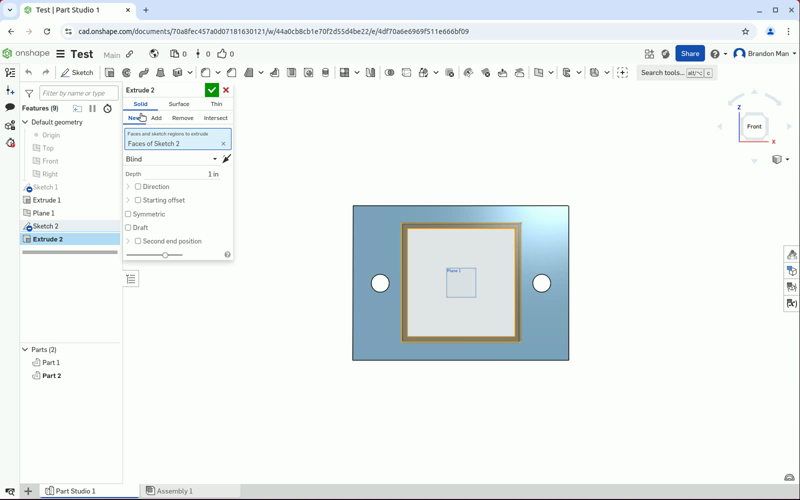
mouse_move(137, 120)
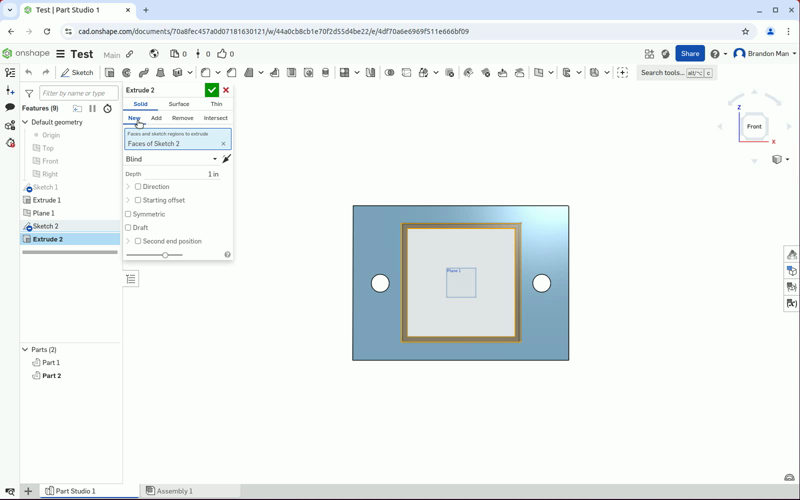
click(137, 120)
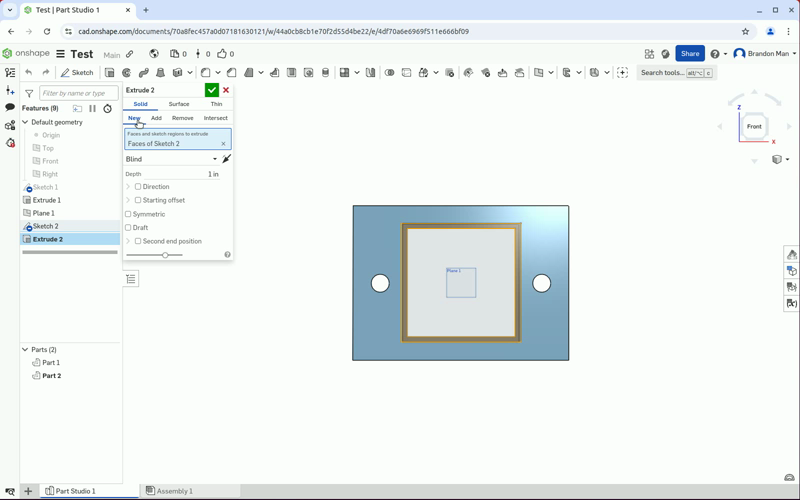
key(tab, 4)
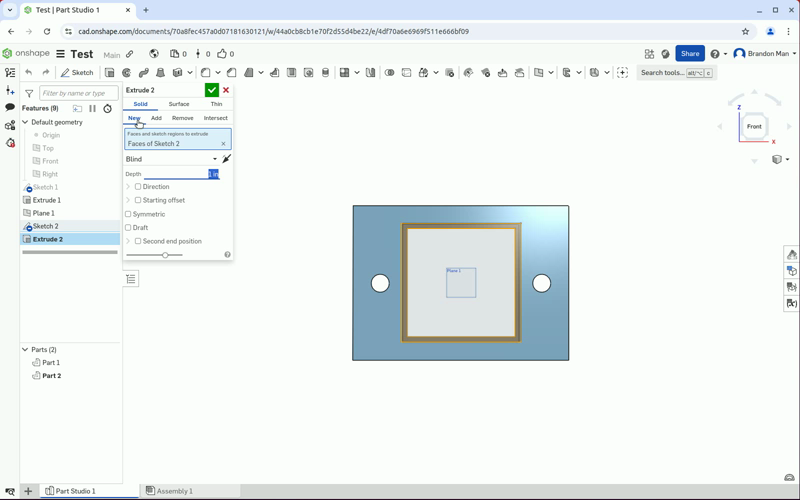
text(17.813)
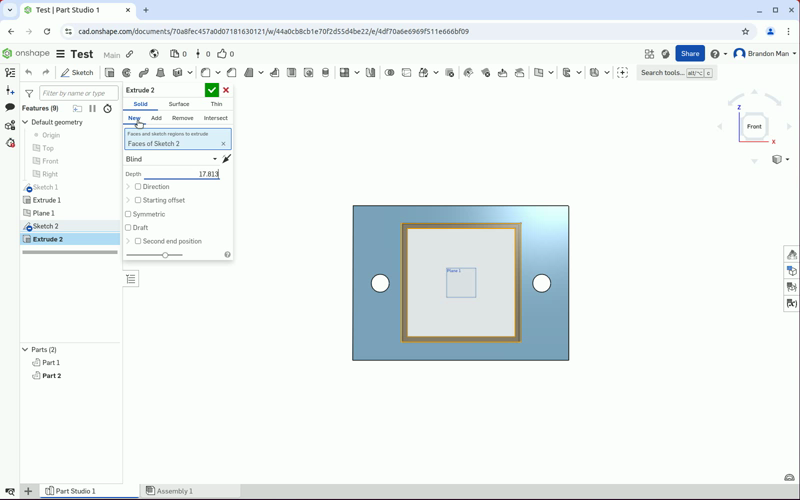
key(enter)
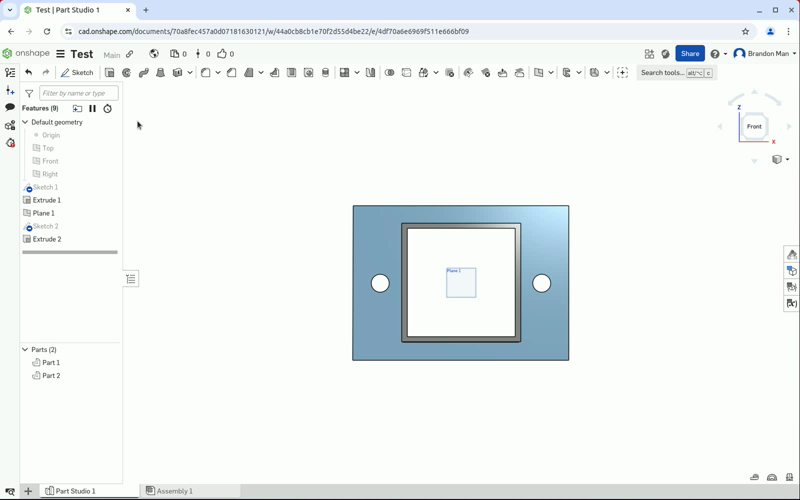
key(shift+h)
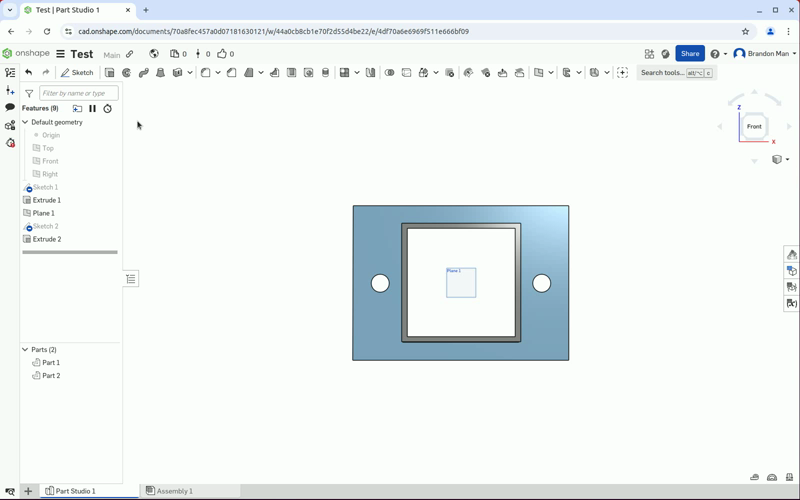
key(shift+h)
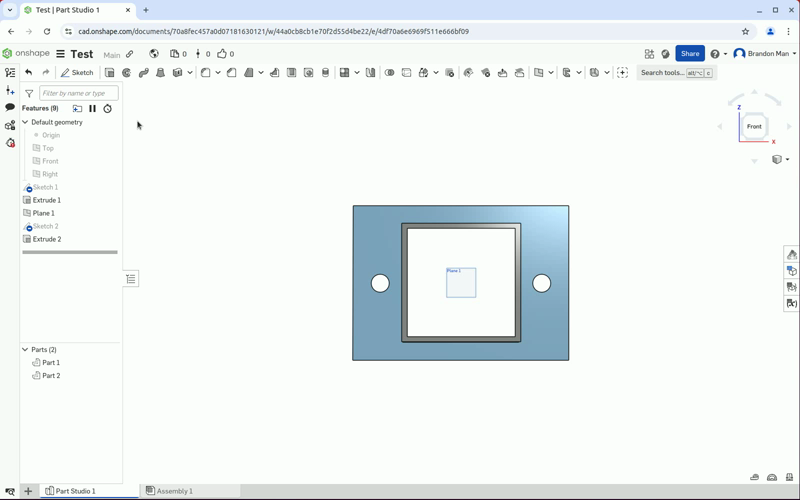
mouse_move(73, 189)
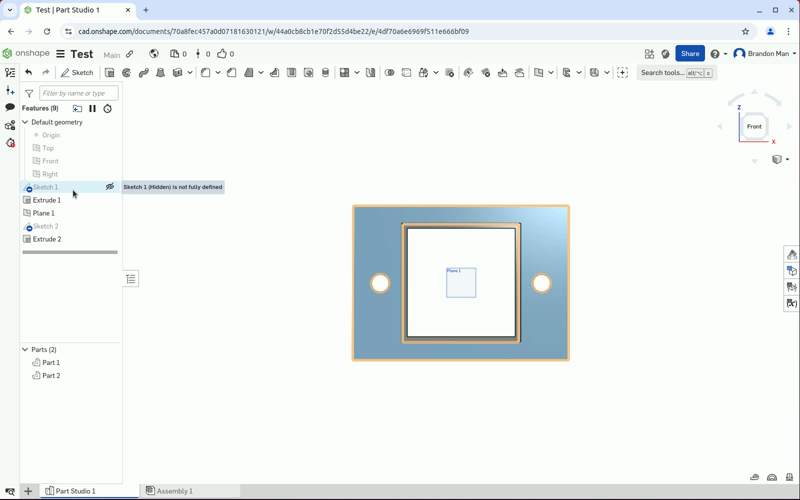
click(73, 189)
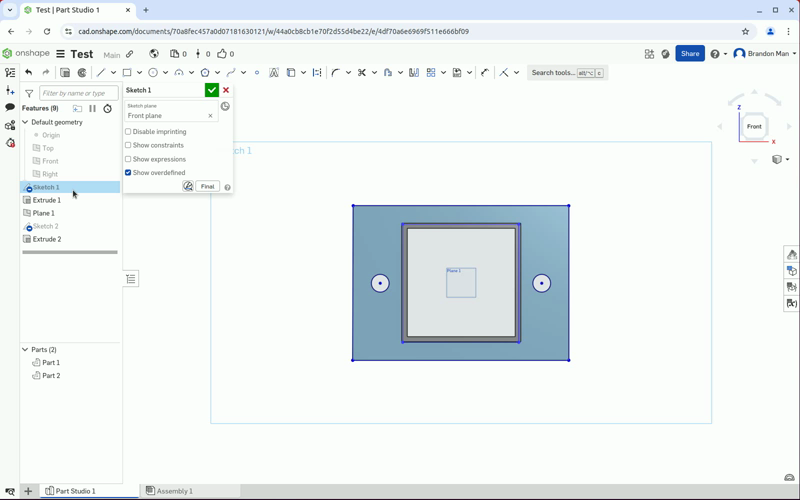
mouse_move(229, 92)
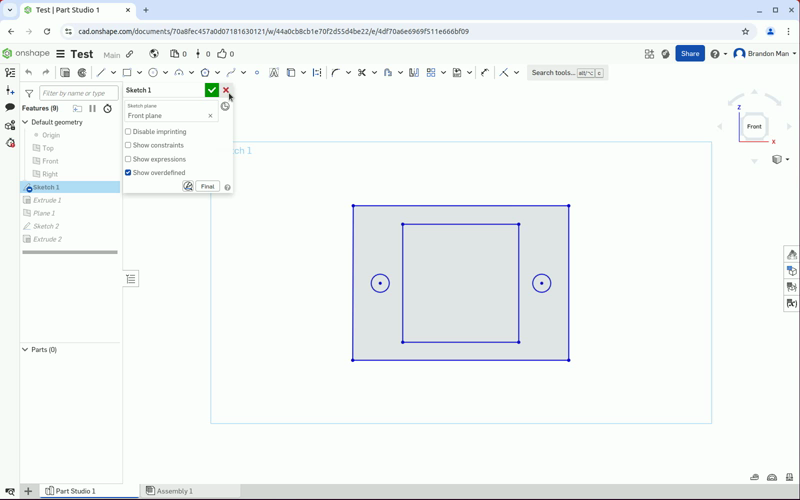
click(229, 92)
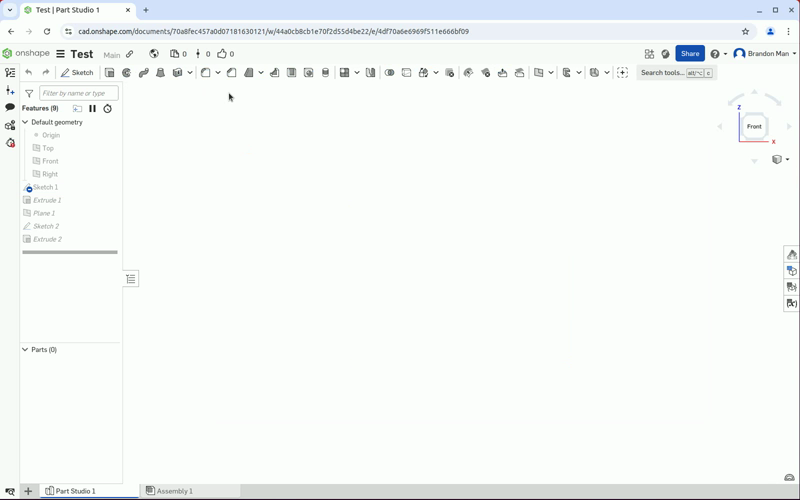
key(shift+s)
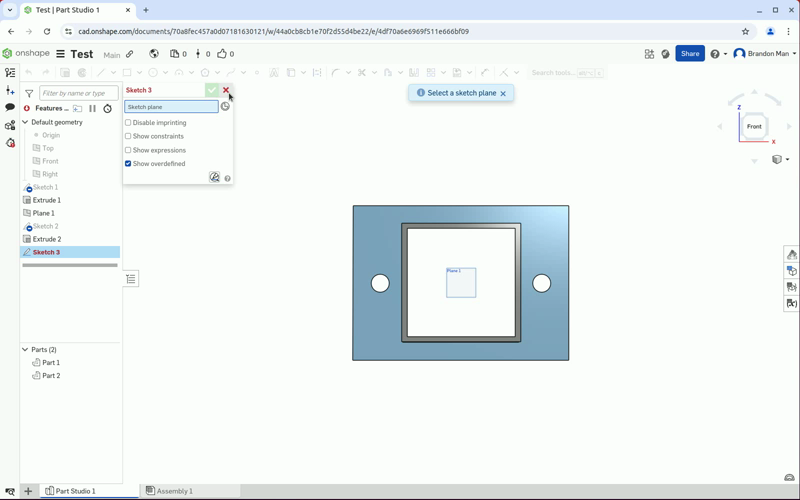
mouse_move(73, 215)
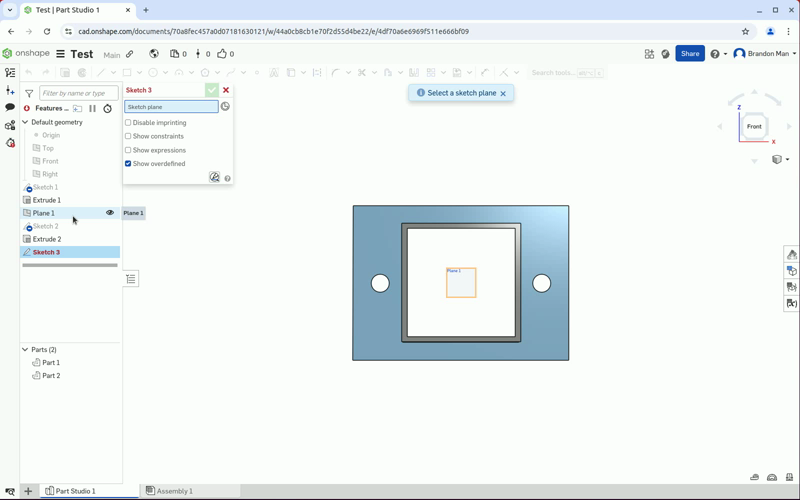
click(73, 215)
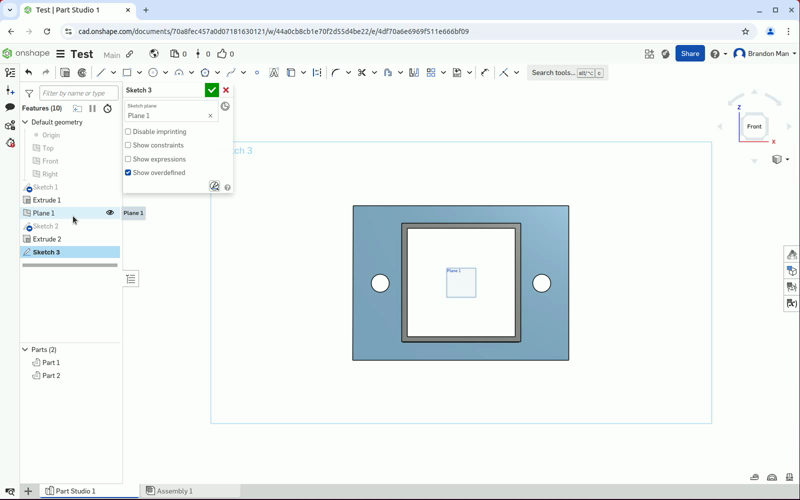
mouse_move(73, 352)
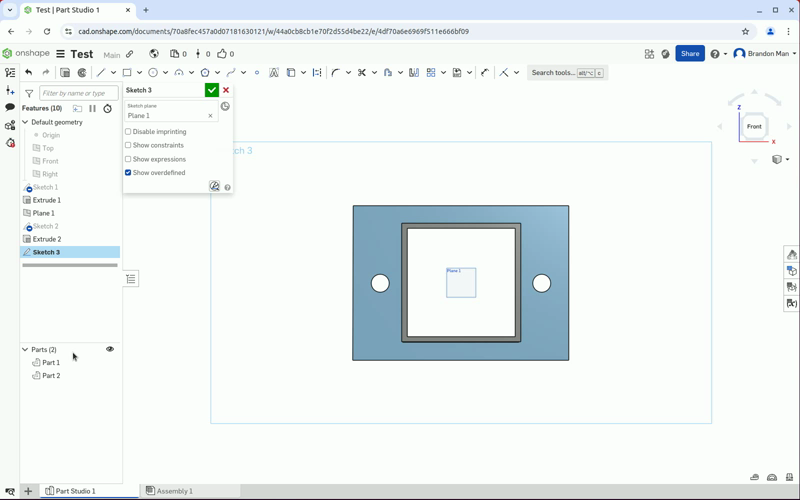
key(y)
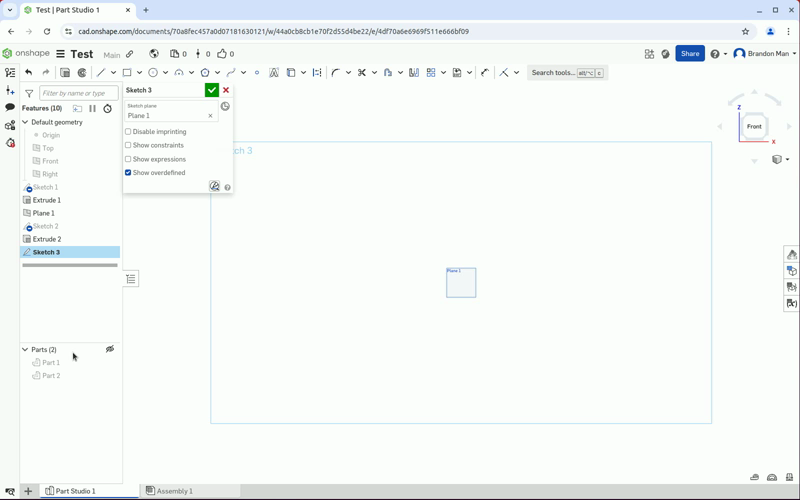
key(l)
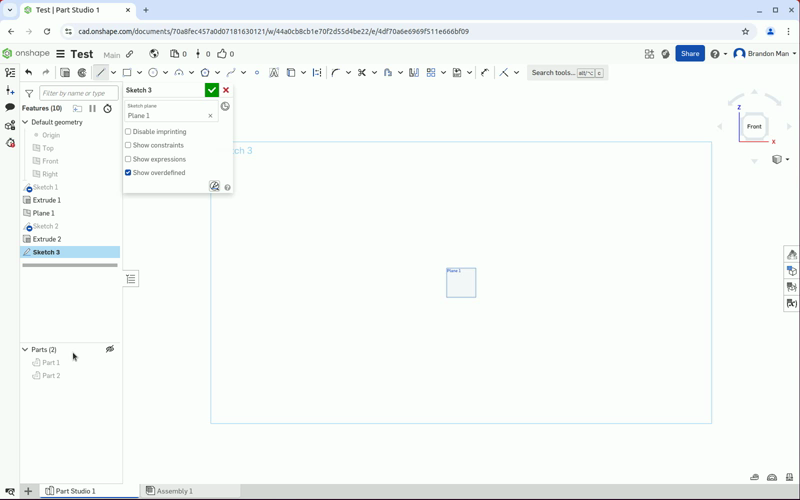
key_down(shift)
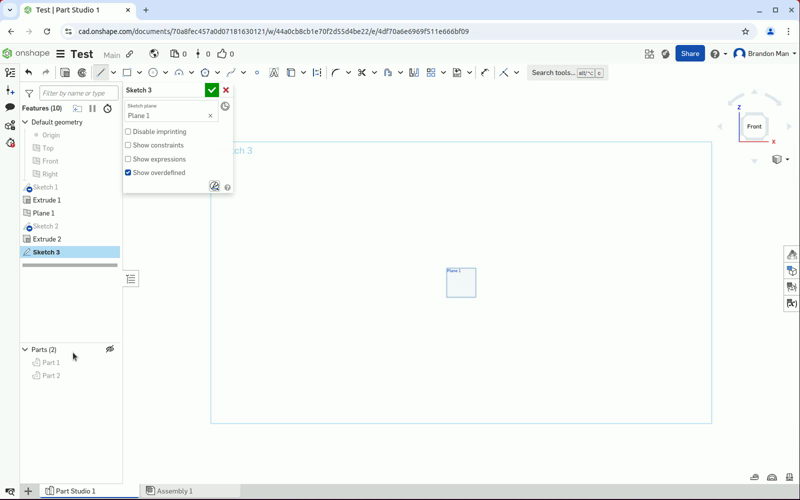
mouse_move(352, 360)
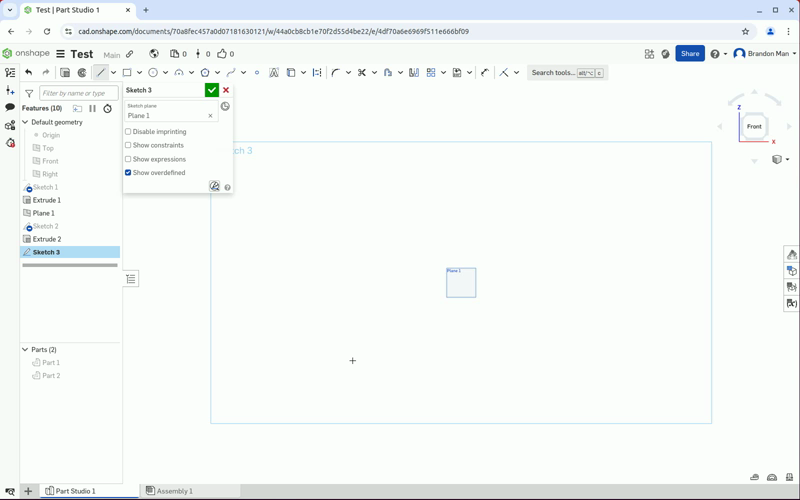
click(352, 360)
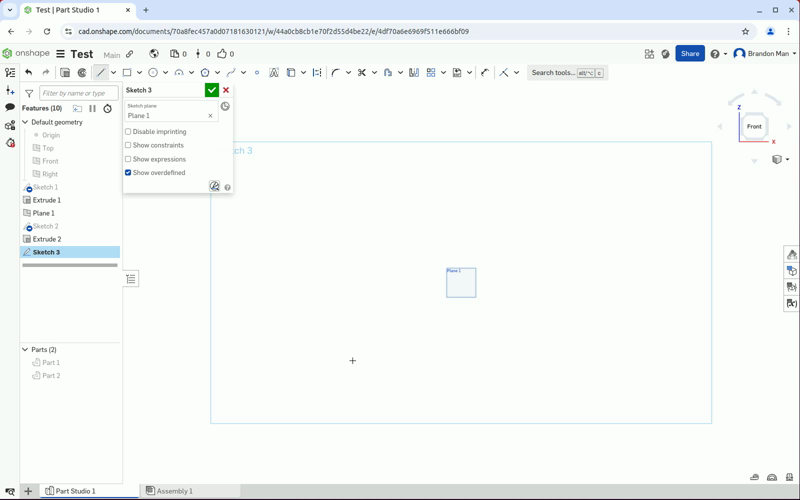
key_up(shift)
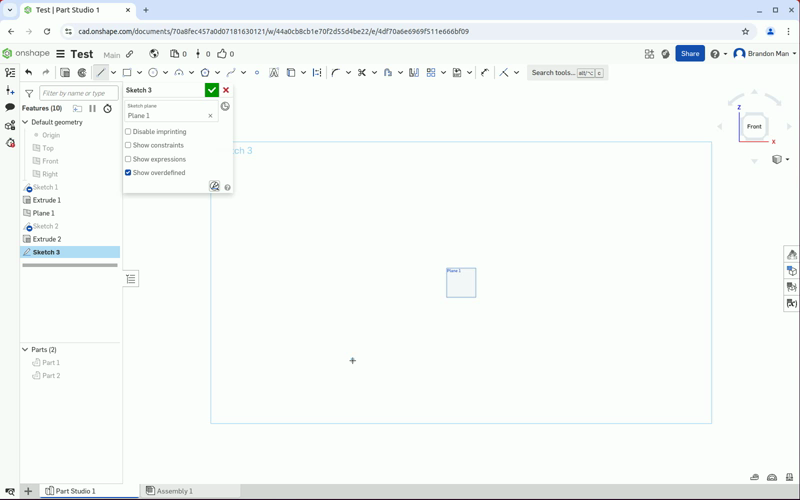
key_down(shift)
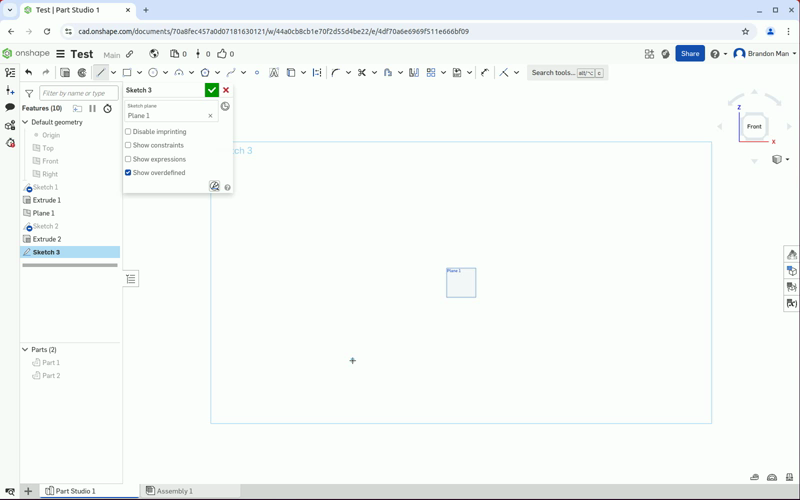
mouse_move(568, 360)
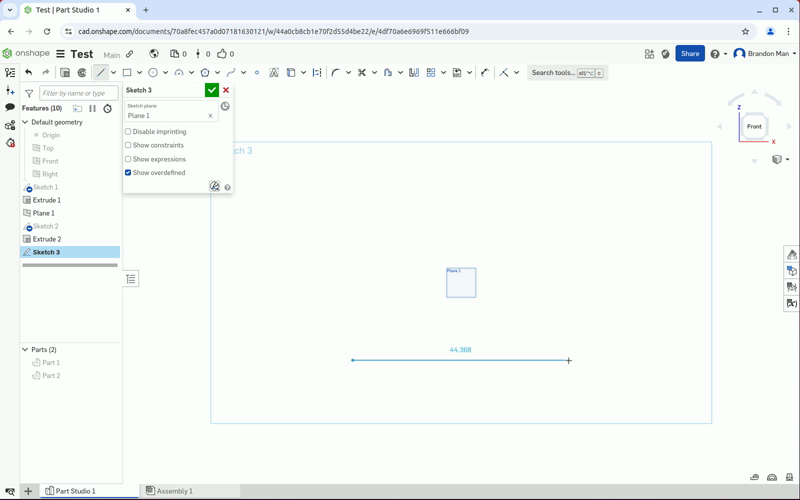
click(568, 360)
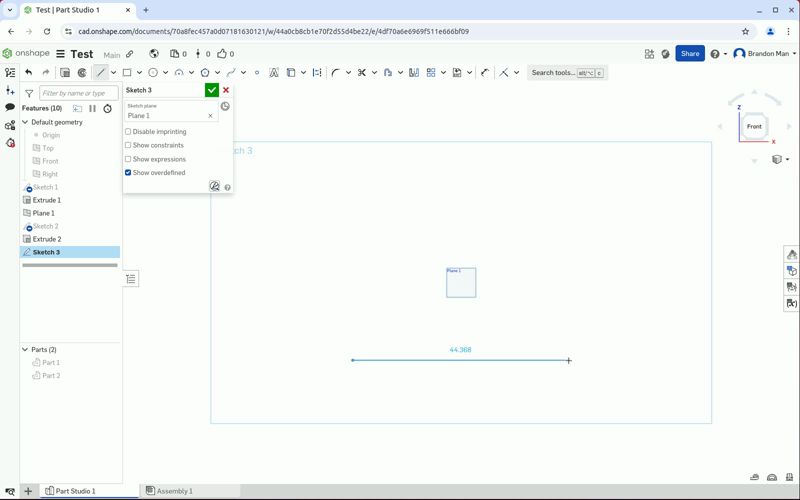
key_up(shift)
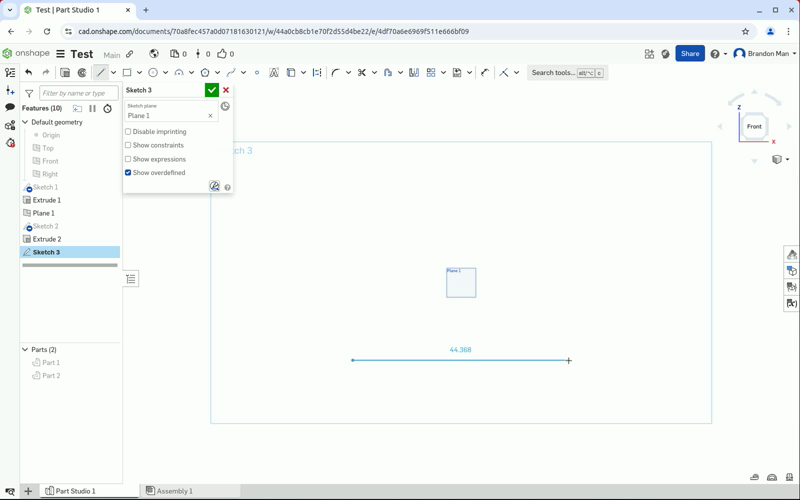
key_down(shift)
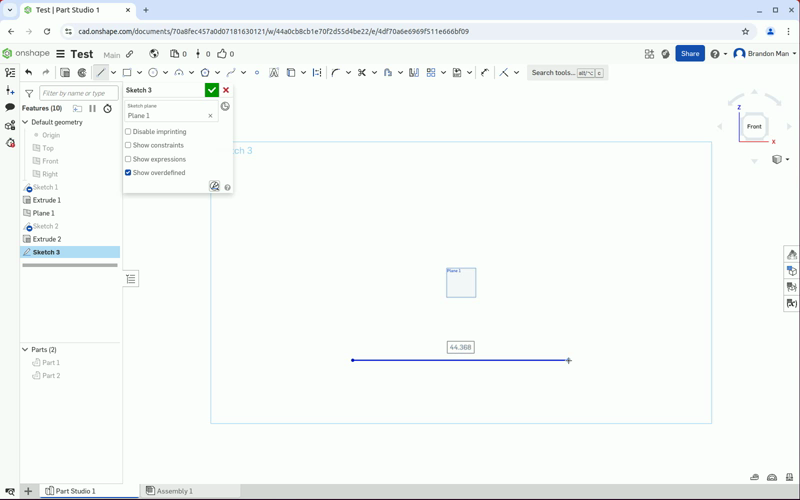
mouse_move(568, 205)
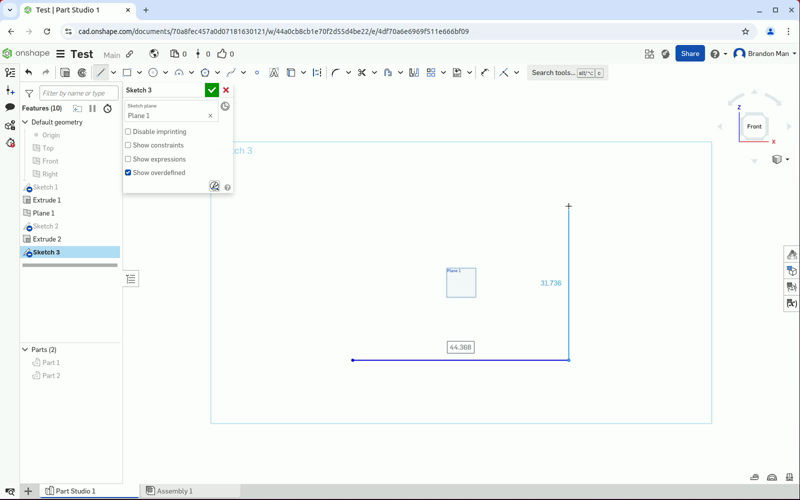
click(568, 205)
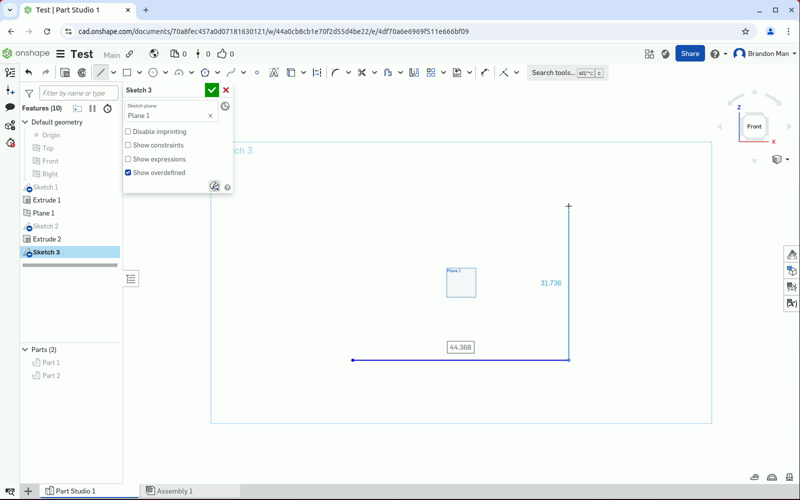
key_up(shift)
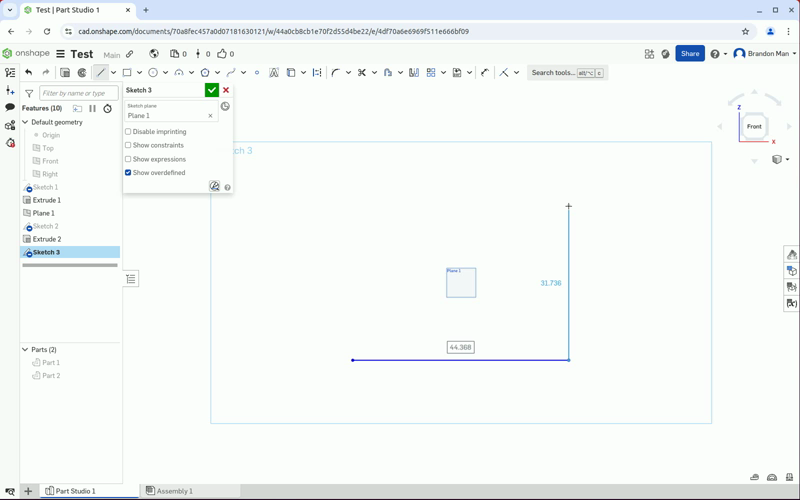
key_down(shift)
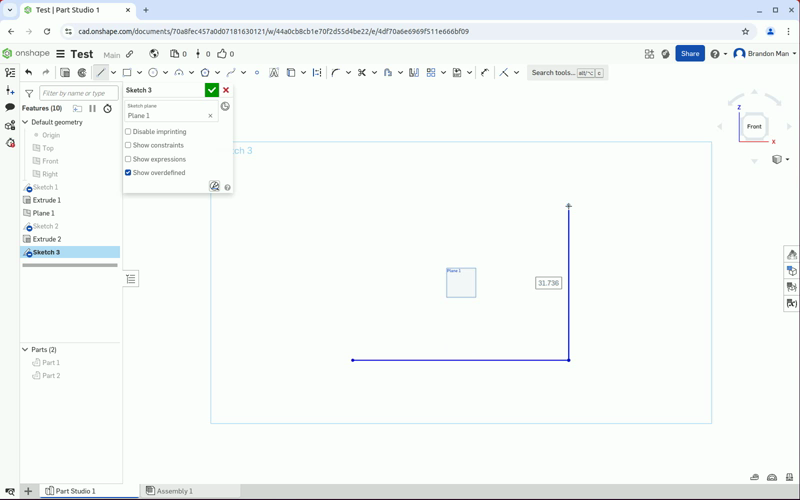
mouse_move(353, 205)
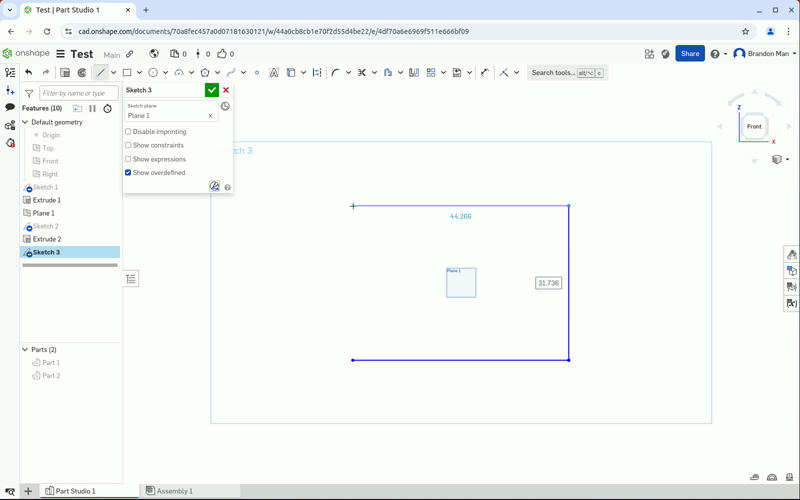
click(353, 205)
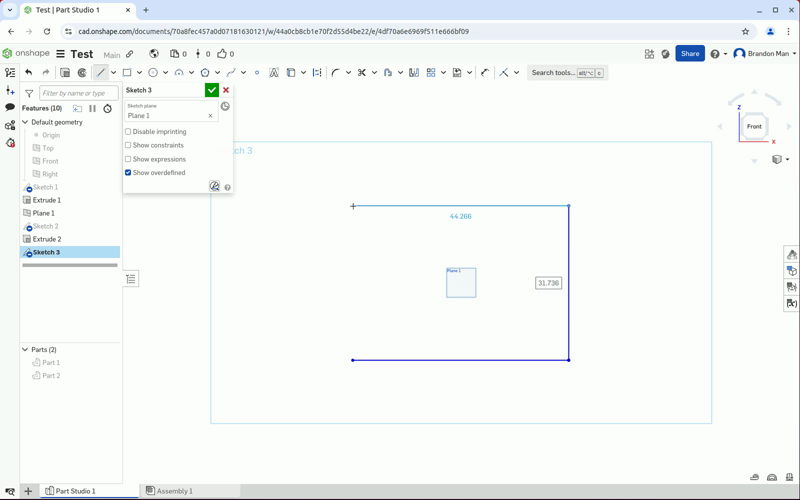
key_up(shift)
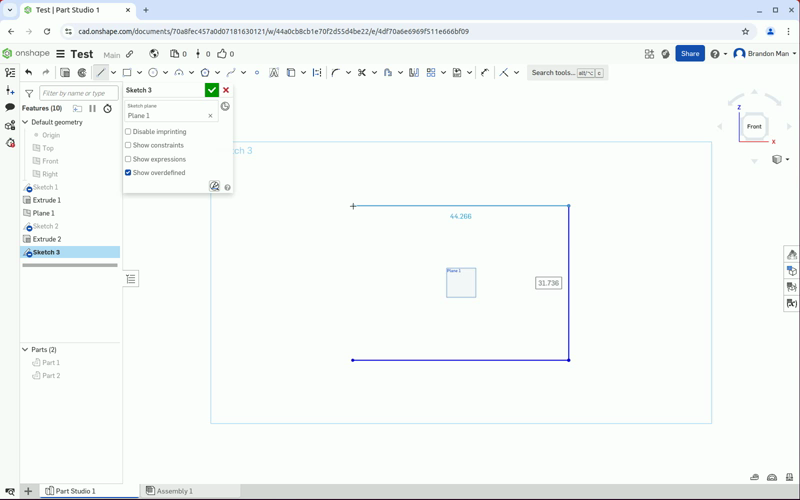
key_down(shift)
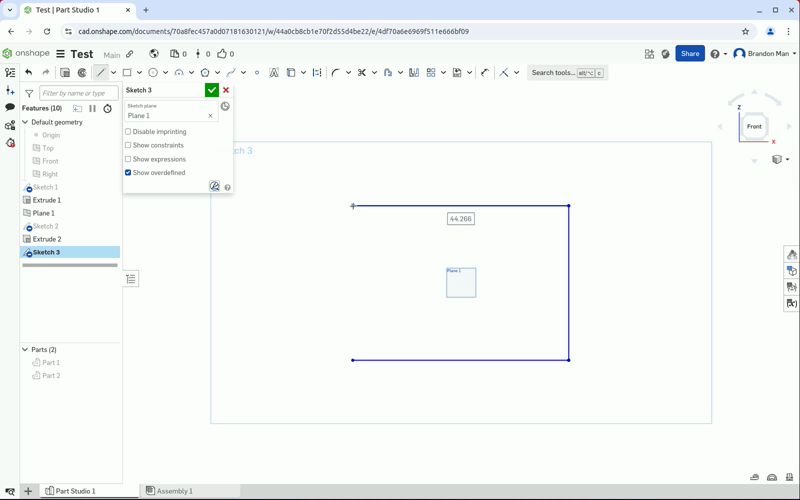
mouse_move(352, 360)
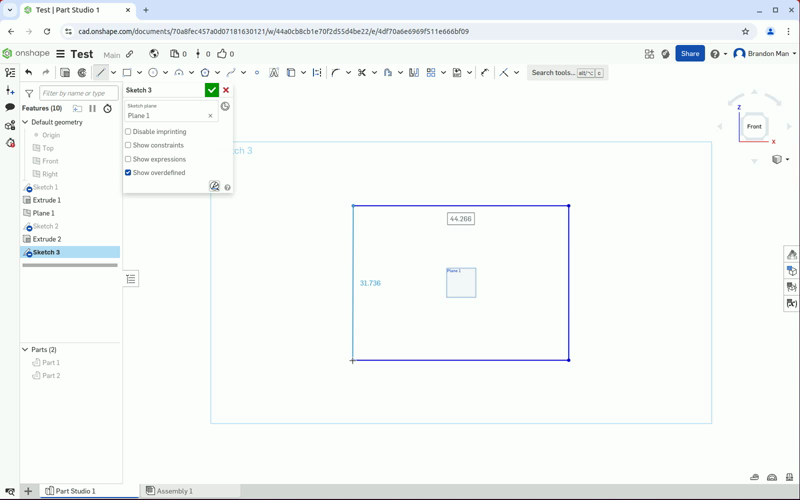
key_up(shift)
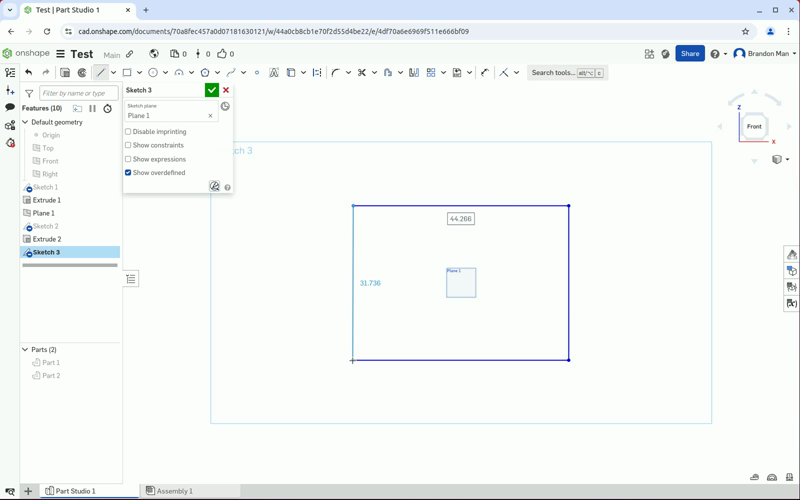
click(352, 360)
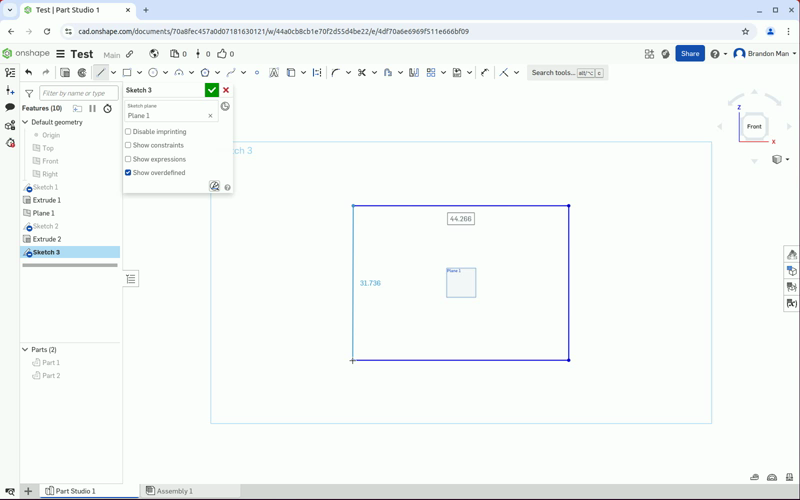
key(esc)
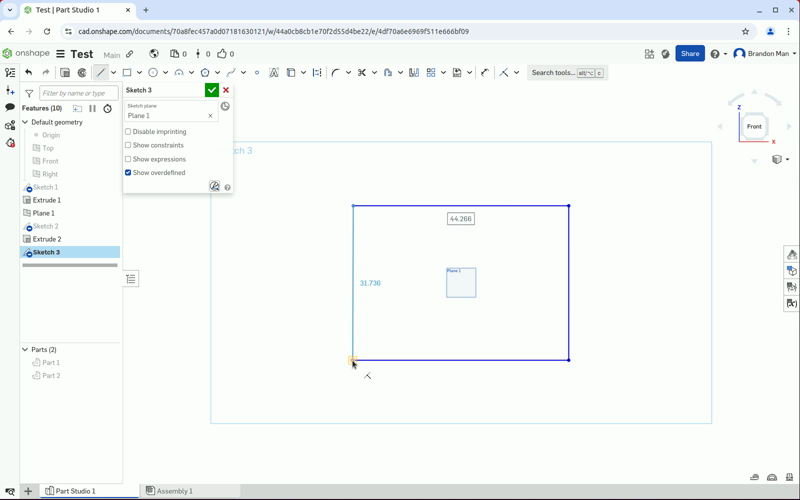
key(c)
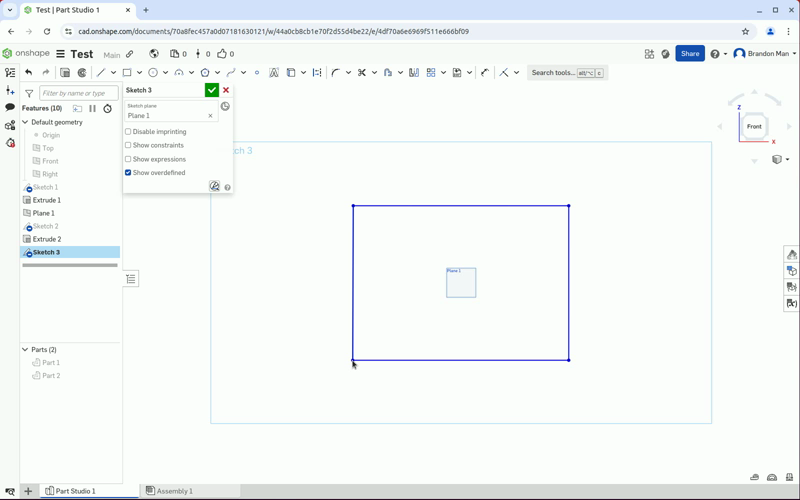
key_down(shift)
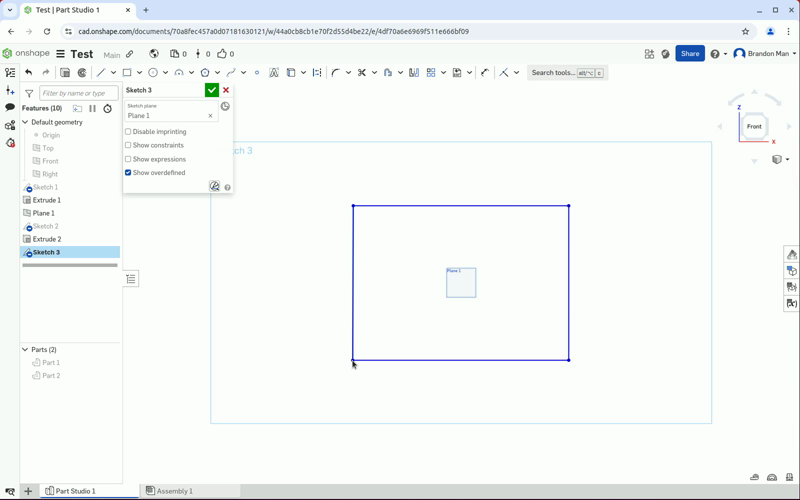
mouse_move(380, 283)
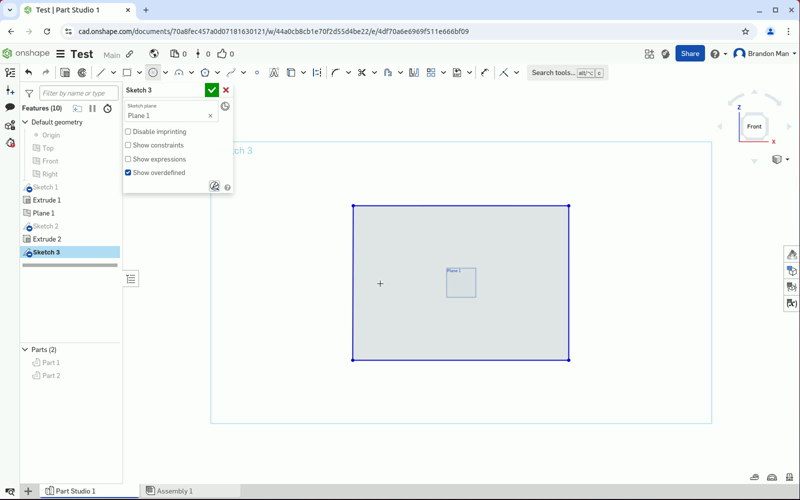
click(380, 283)
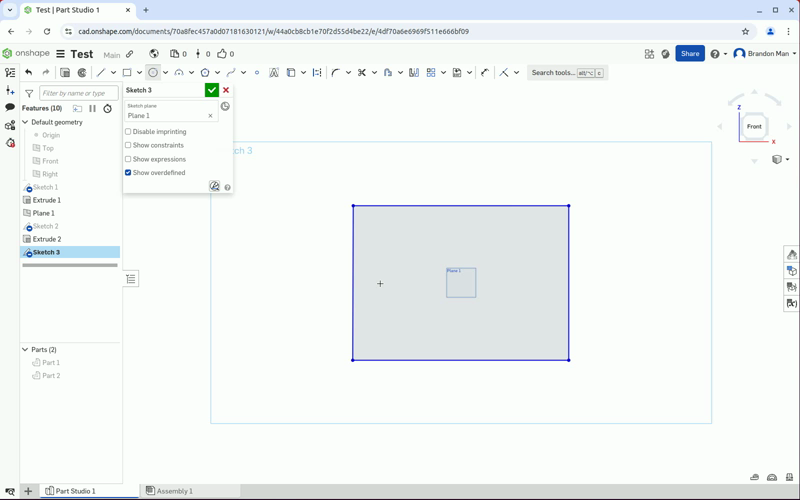
key_up(shift)
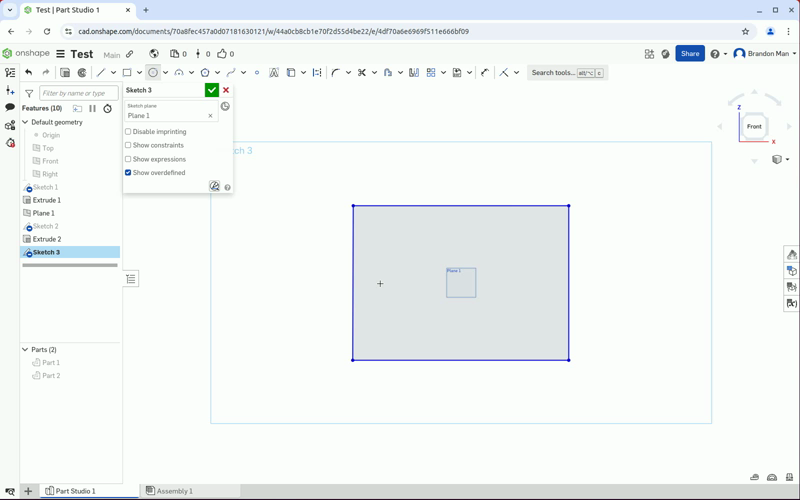
mouse_move(398, 283)
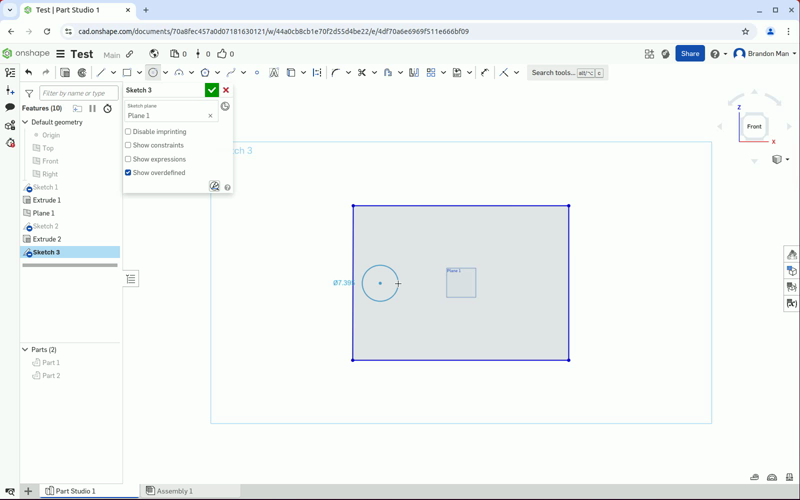
click(398, 283)
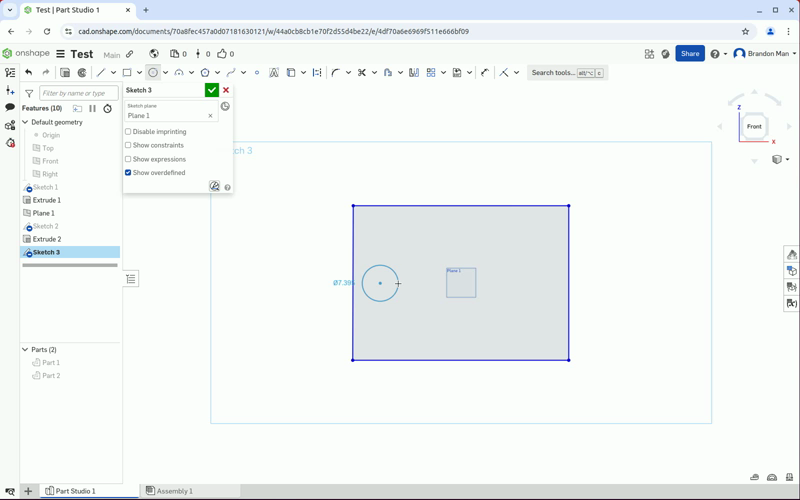
key(esc)
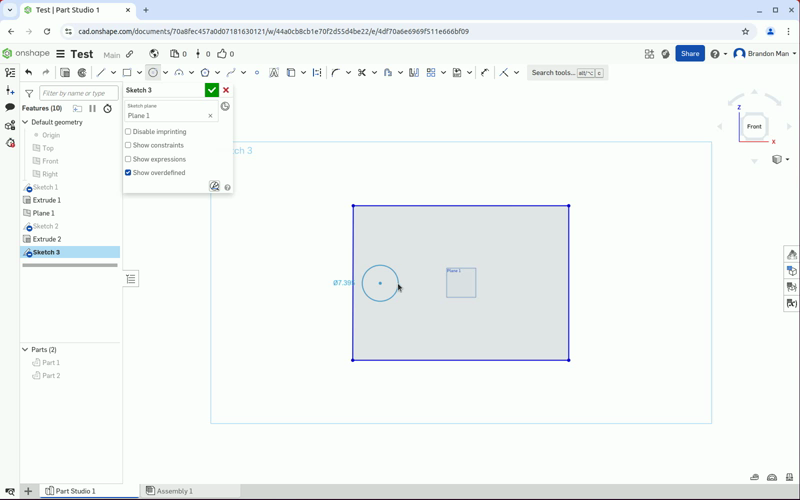
key(l)
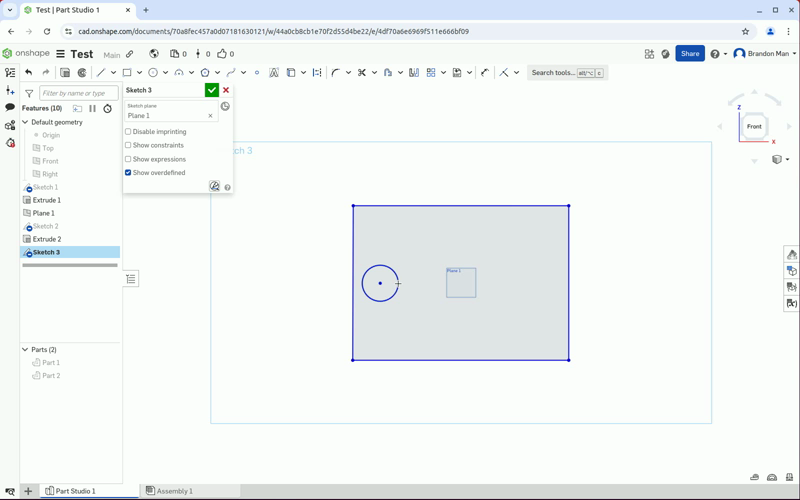
key_down(shift)
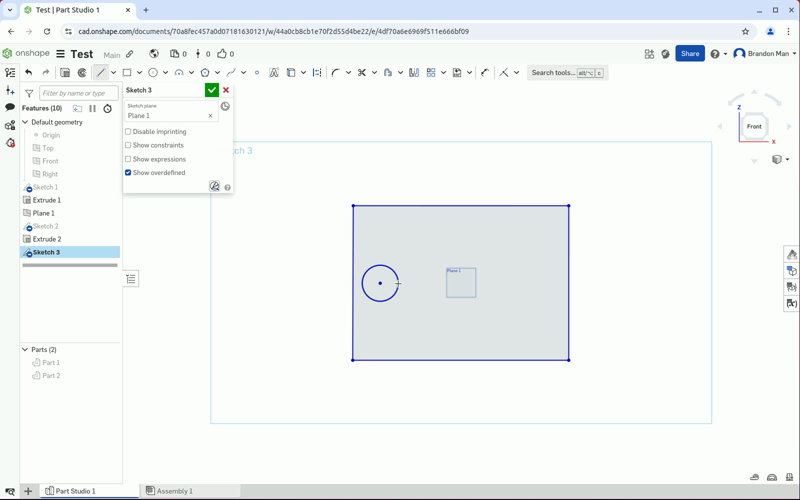
mouse_move(402, 342)
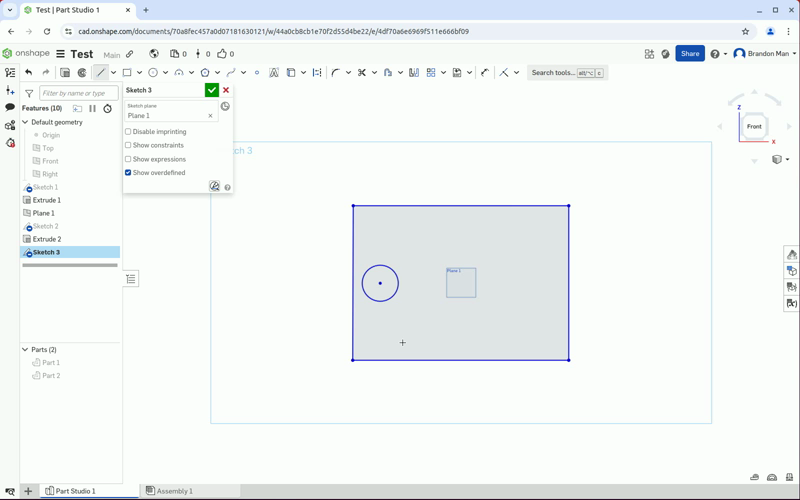
click(402, 342)
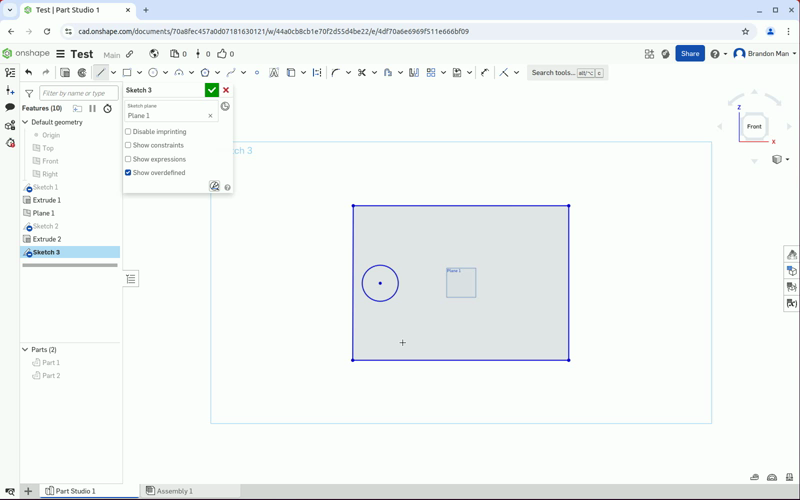
key_up(shift)
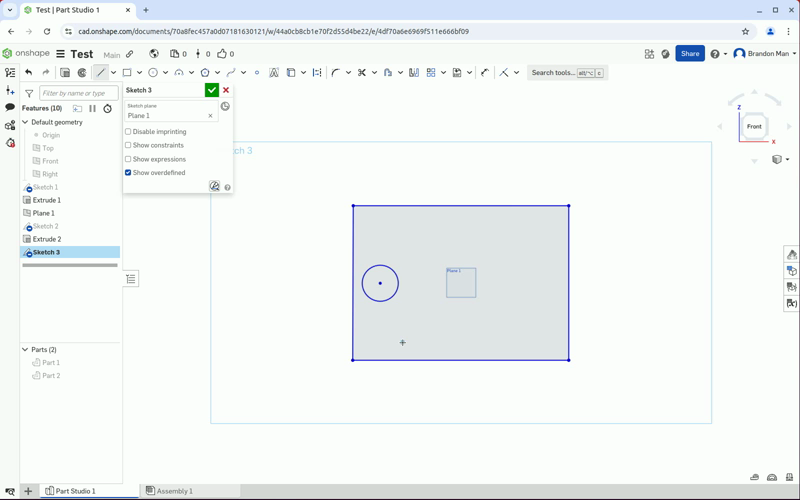
key_down(shift)
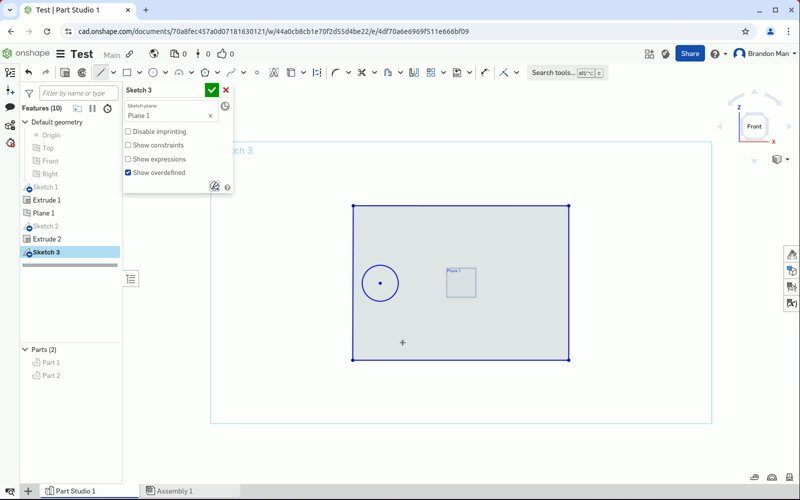
mouse_move(518, 342)
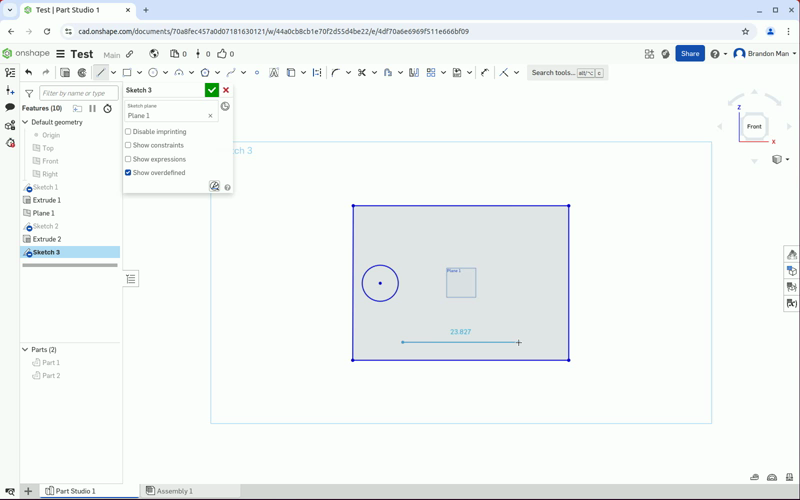
click(518, 342)
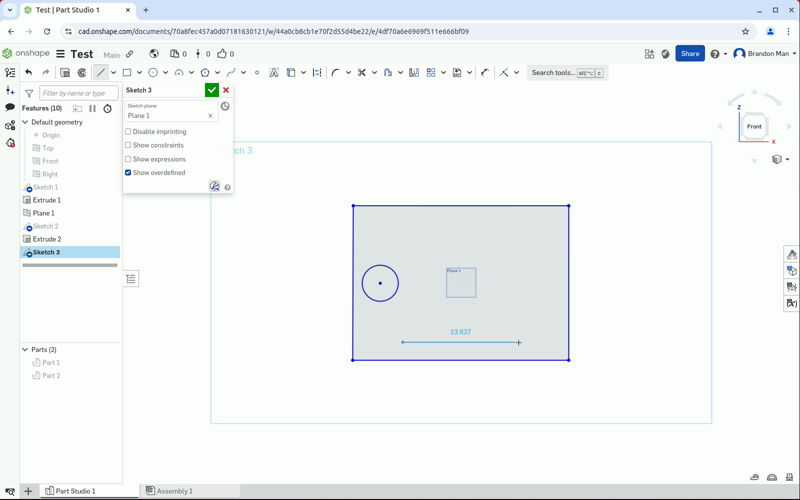
key_up(shift)
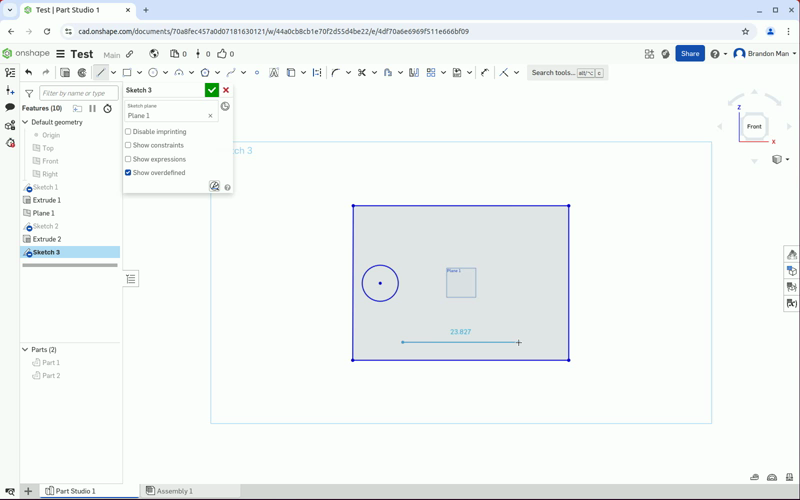
key_down(shift)
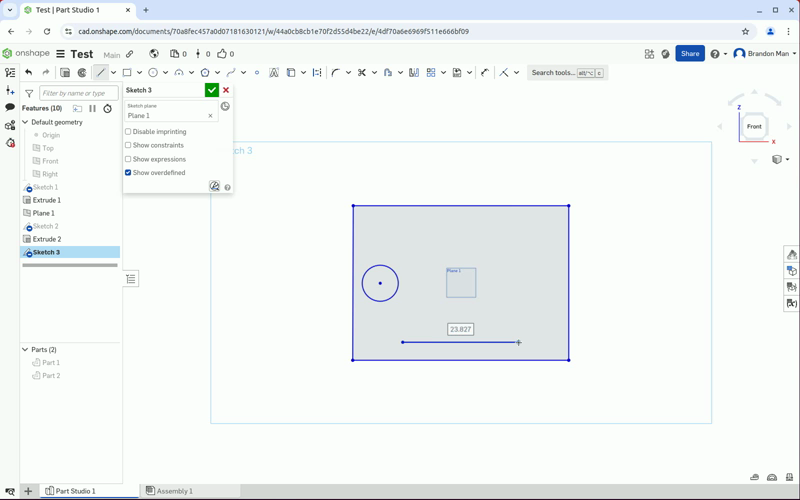
mouse_move(518, 224)
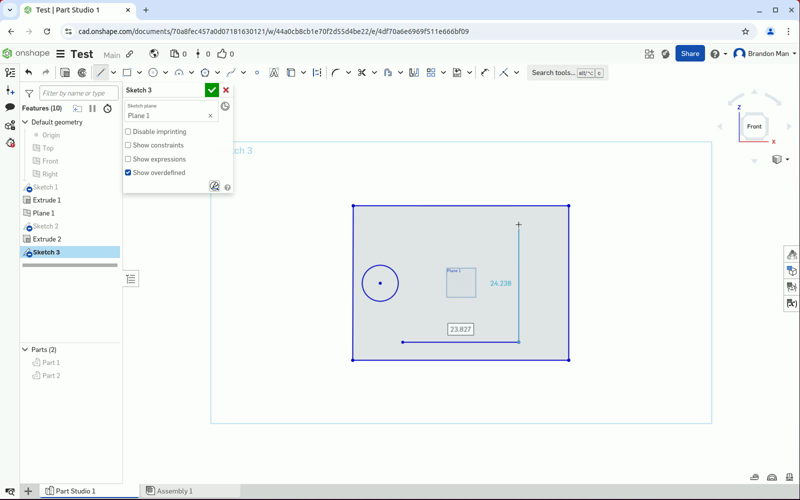
click(518, 224)
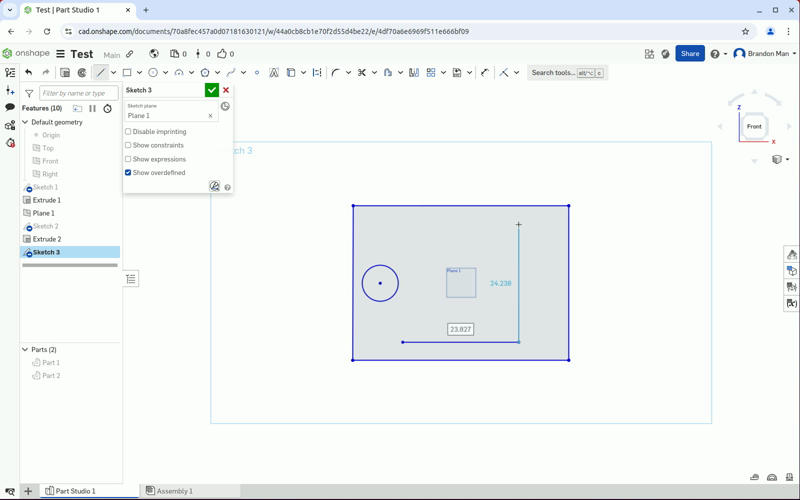
key_up(shift)
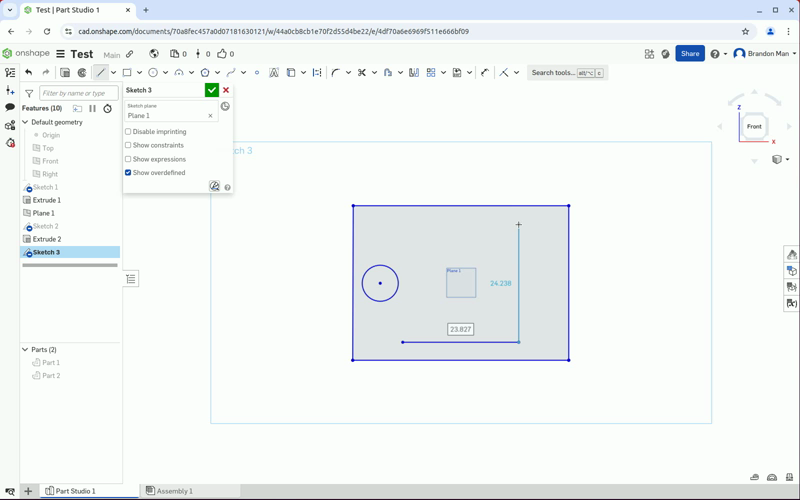
key_down(shift)
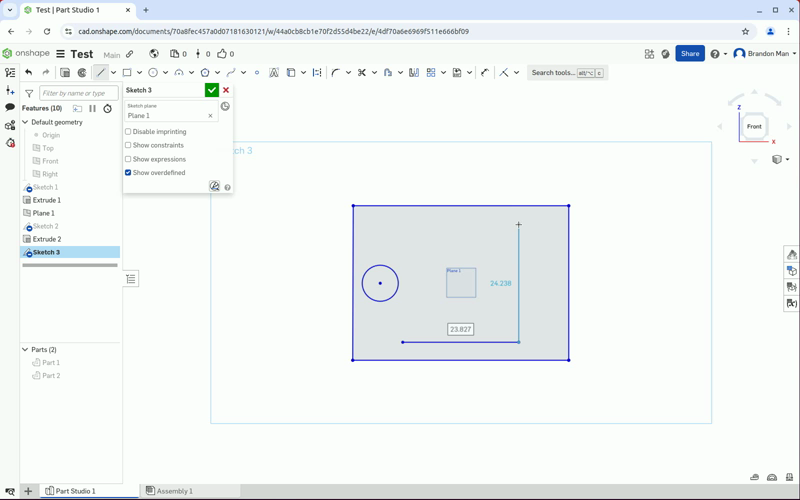
mouse_move(402, 224)
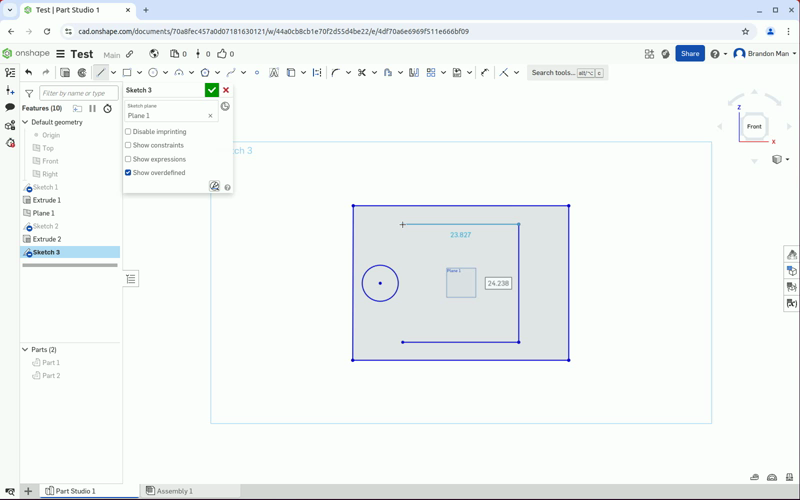
click(402, 224)
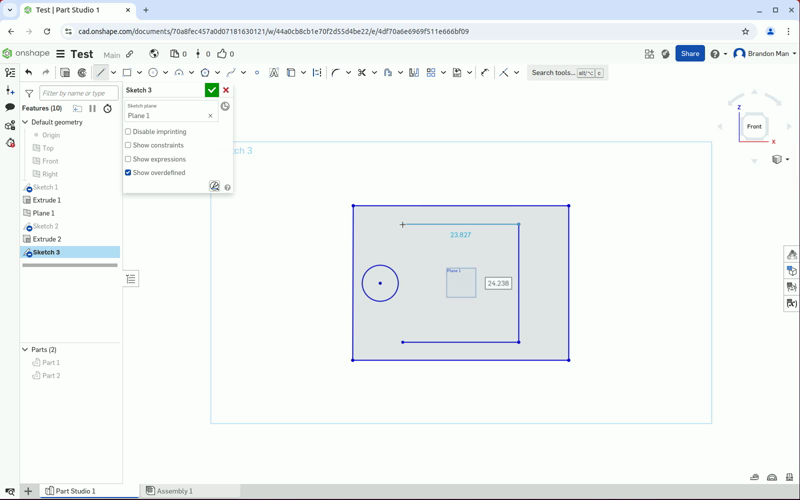
key_up(shift)
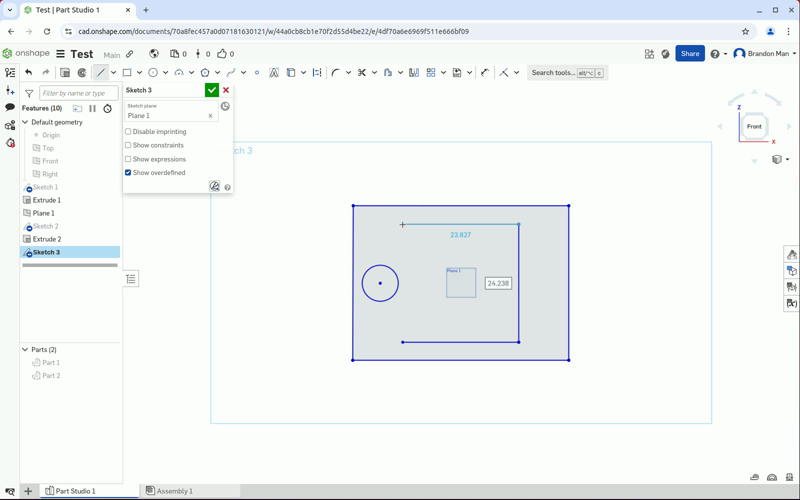
key_down(shift)
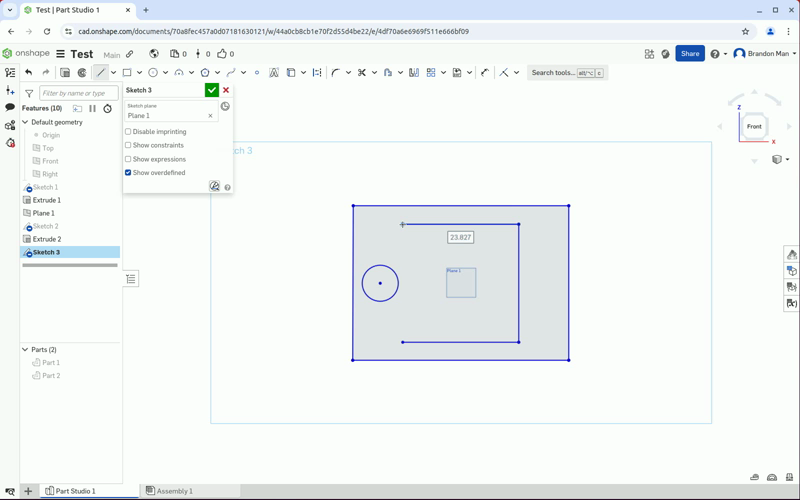
mouse_move(402, 342)
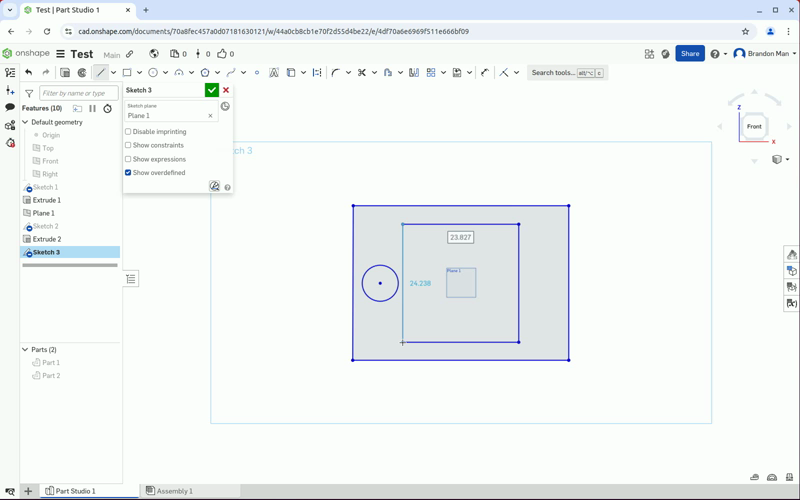
key_up(shift)
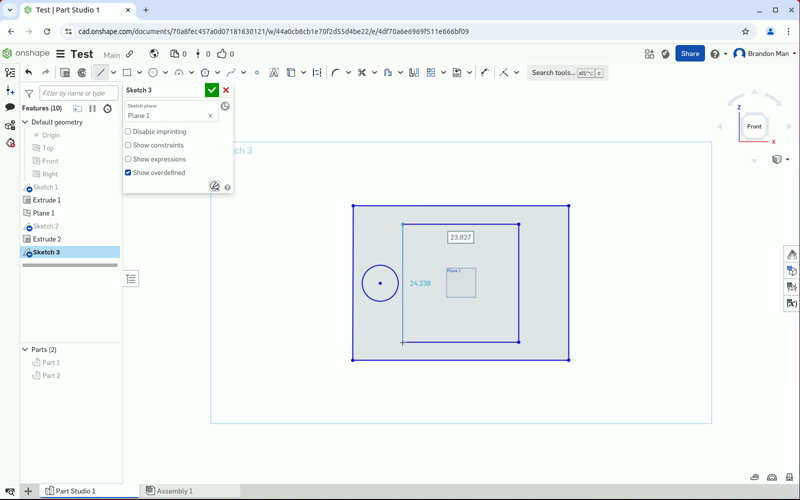
click(402, 342)
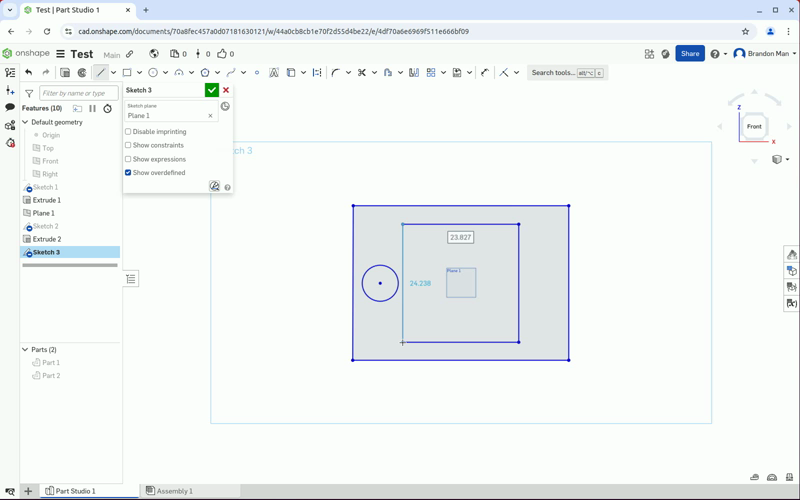
key(esc)
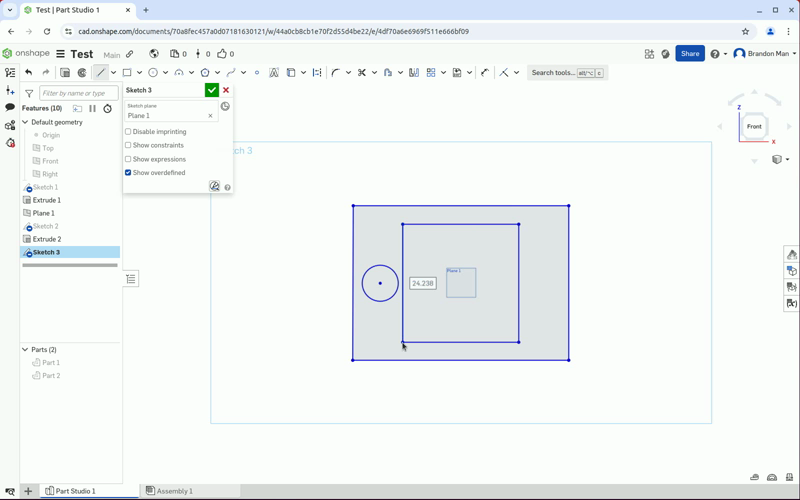
key(c)
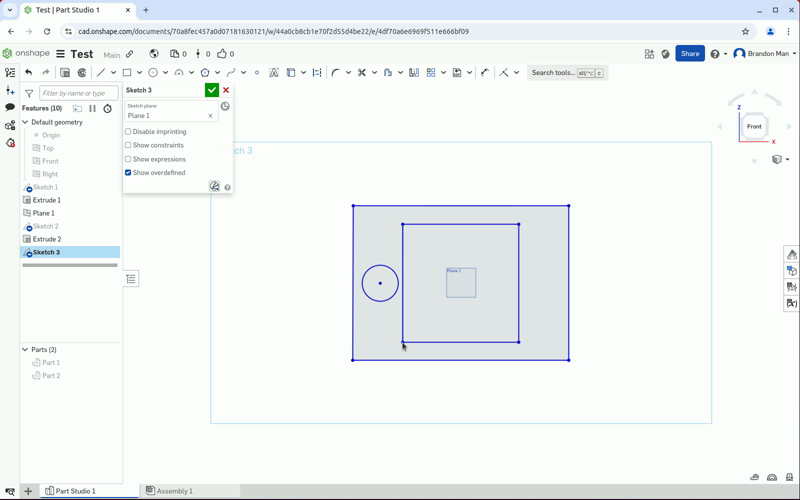
key_down(shift)
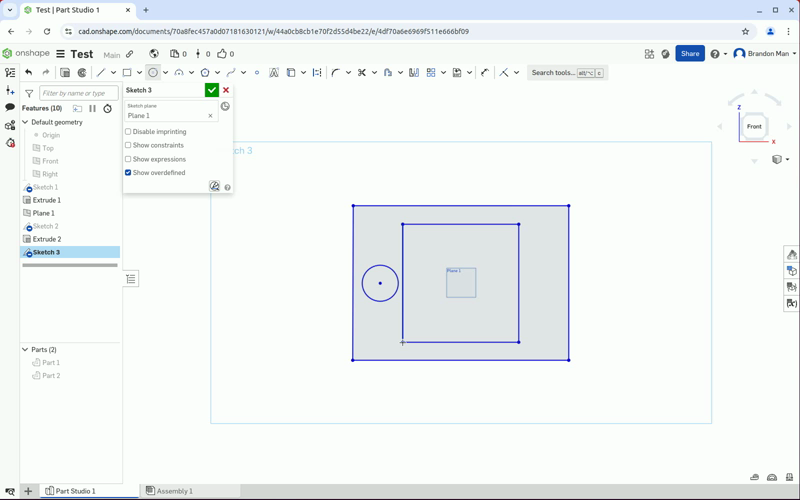
mouse_move(541, 283)
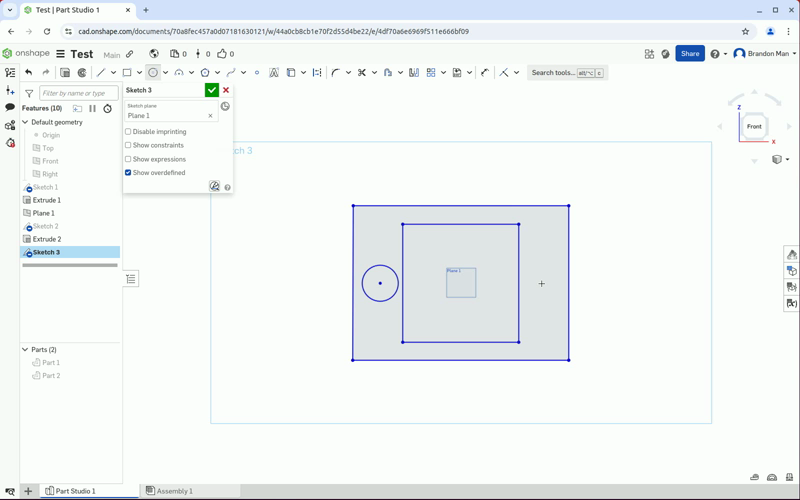
click(541, 283)
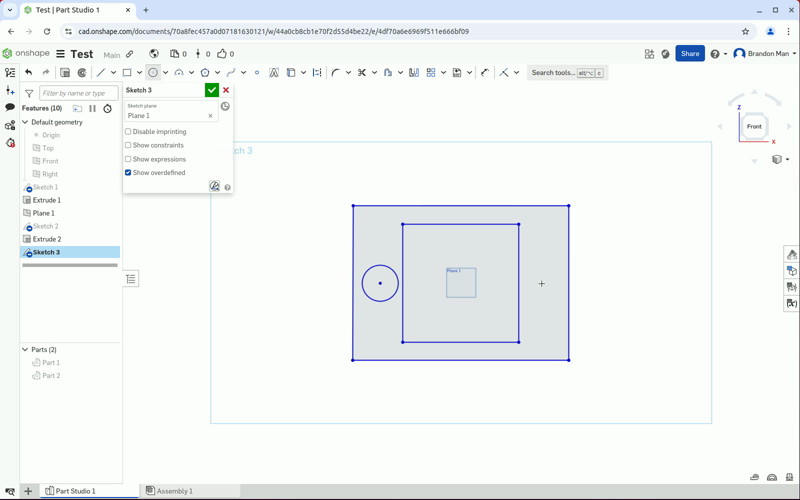
key_up(shift)
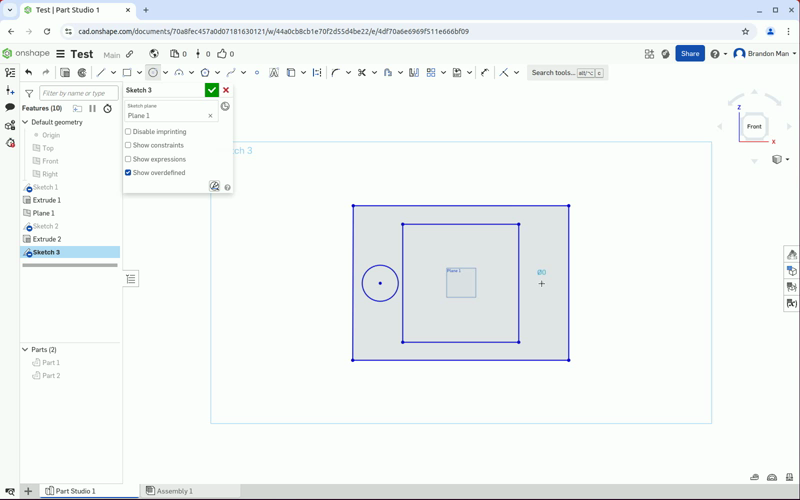
mouse_move(559, 283)
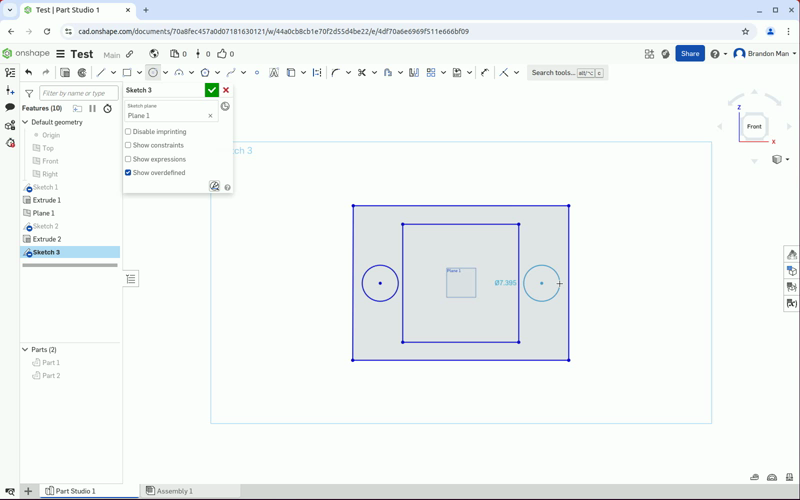
click(559, 283)
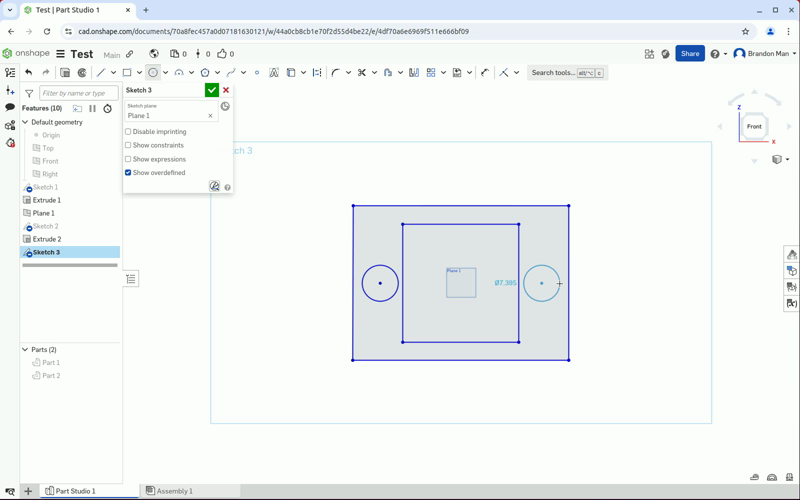
key(esc)
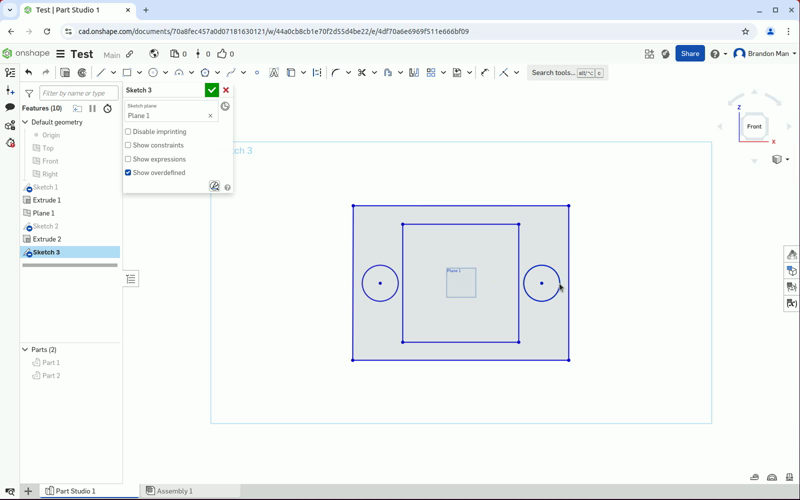
mouse_move(534, 219)
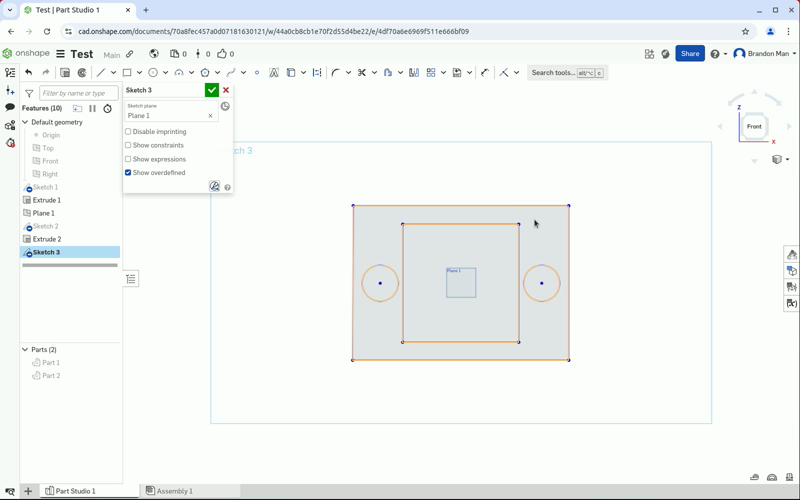
click(534, 219)
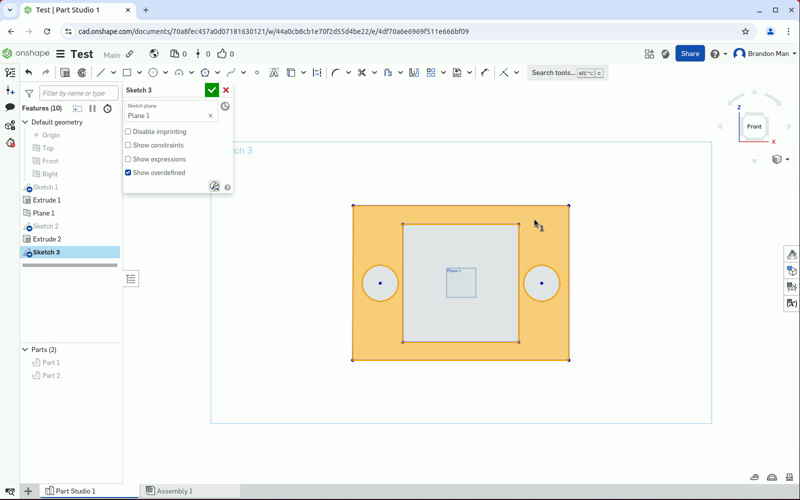
mouse_move(73, 352)
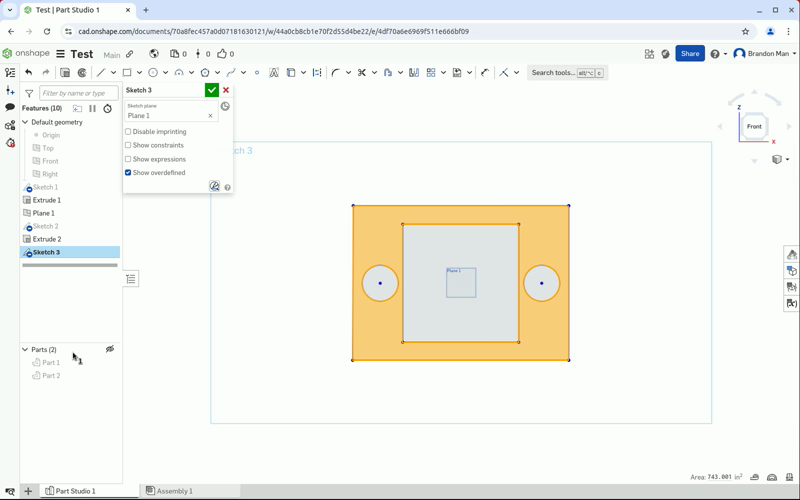
key(shift+y)
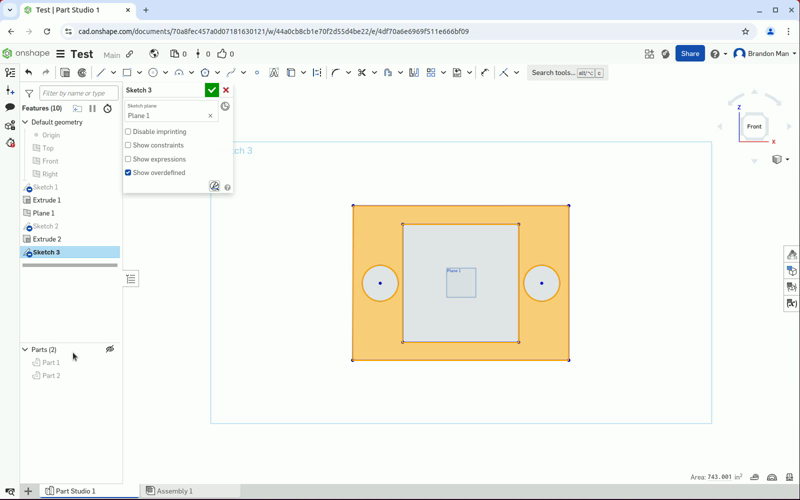
key(shift+e)
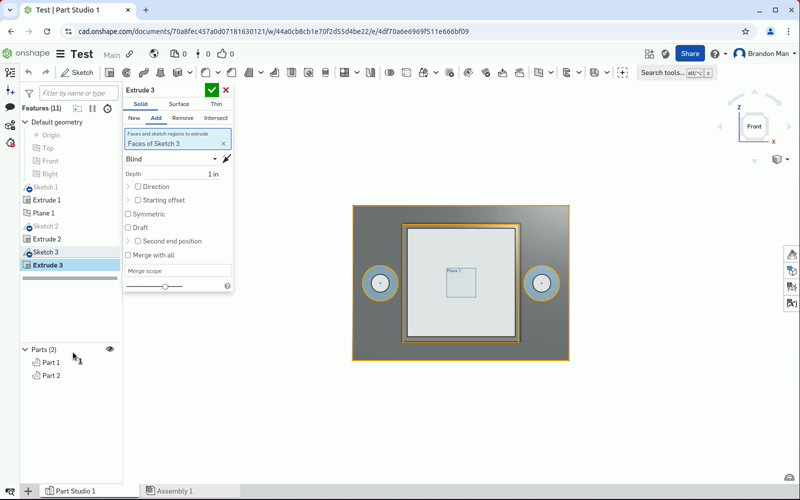
mouse_move(143, 106)
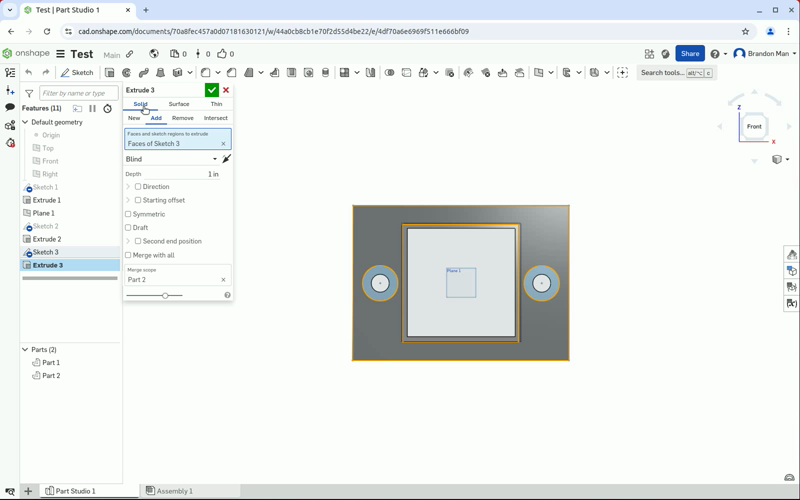
click(143, 106)
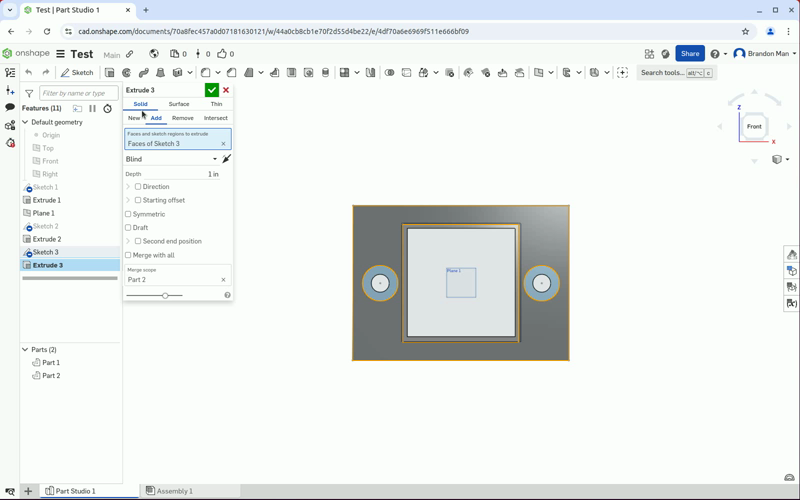
mouse_move(137, 120)
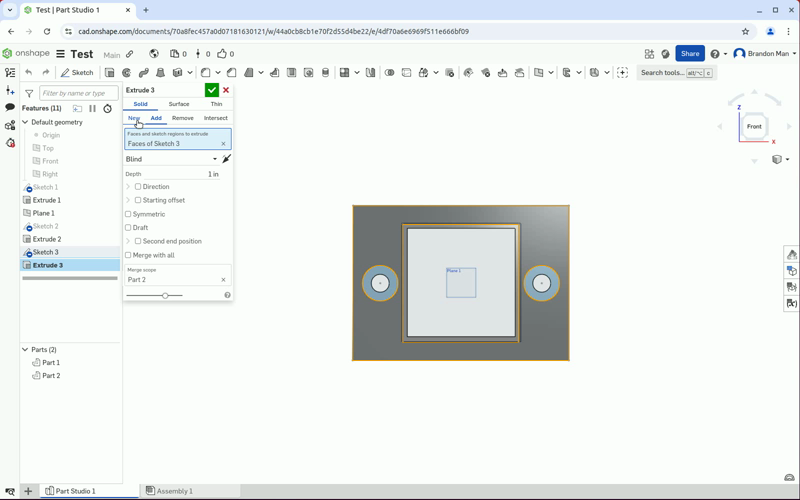
click(137, 120)
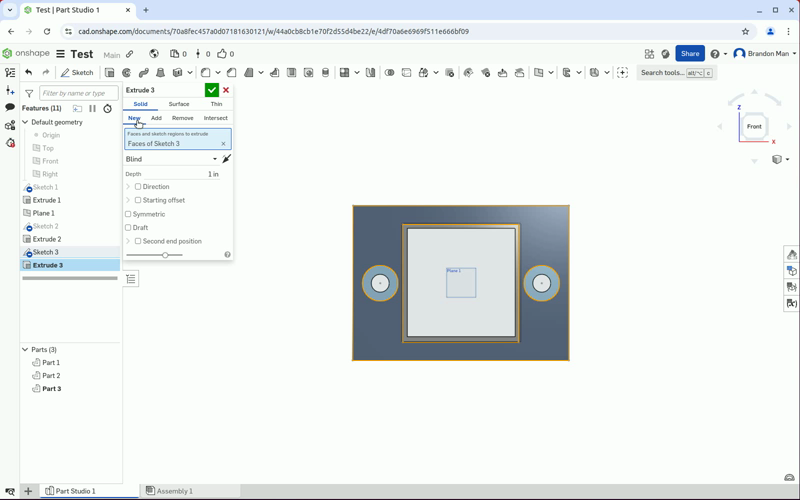
key(tab, 4)
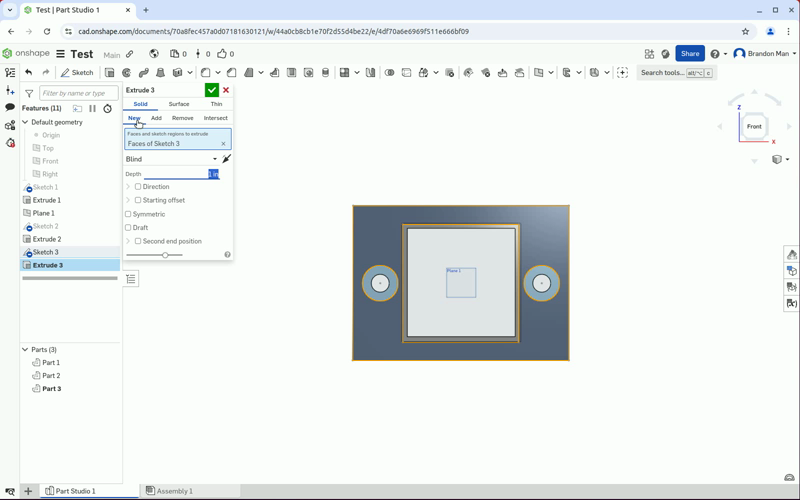
text(17.813)
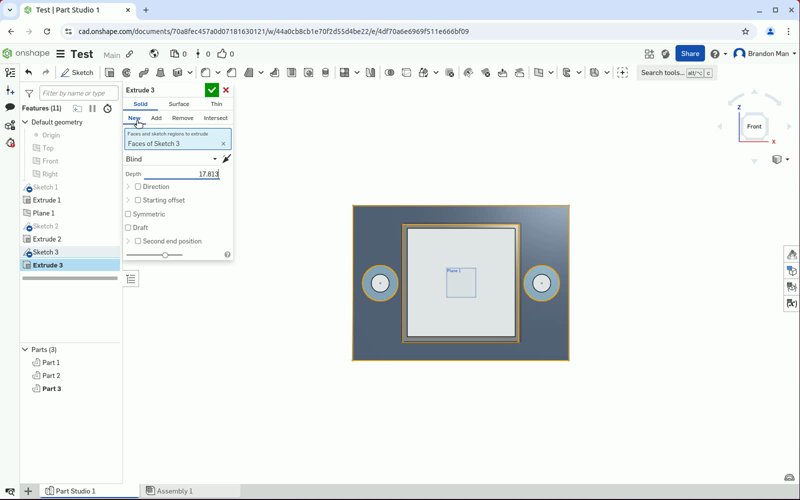
key(enter)
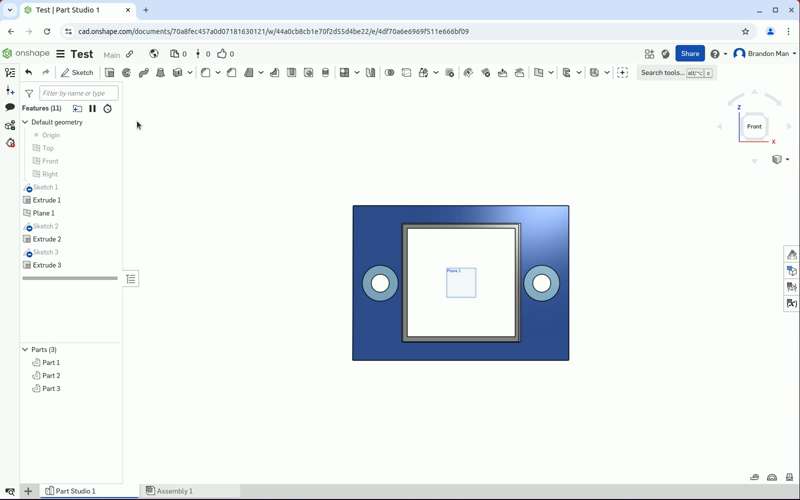
key(shift+h)
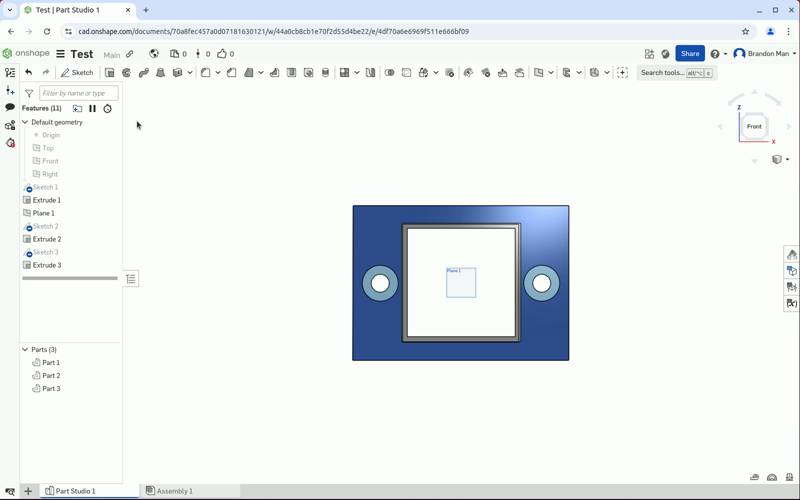
key(shift+h)
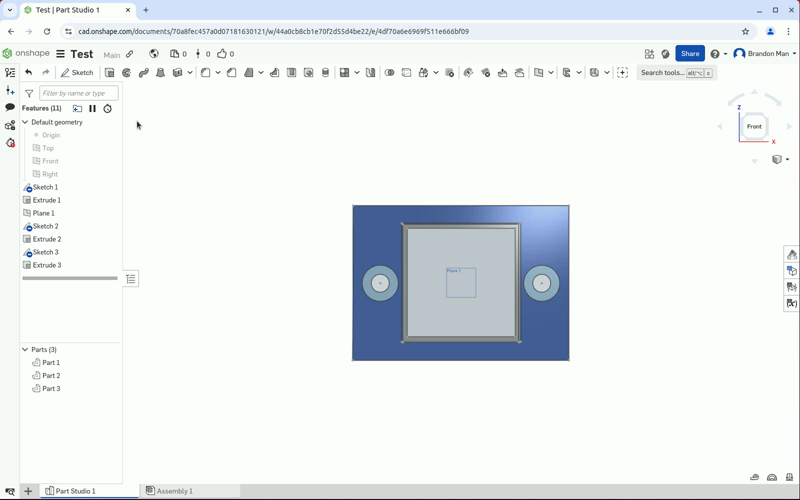
key(shift+7)
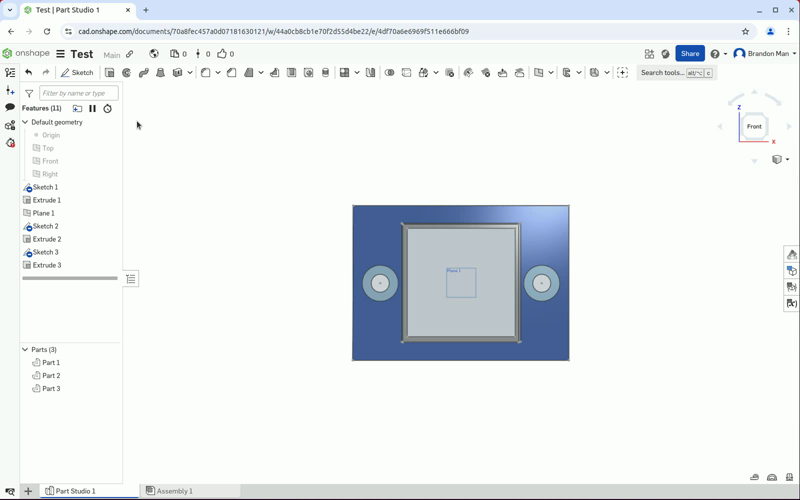
key(left, 2)
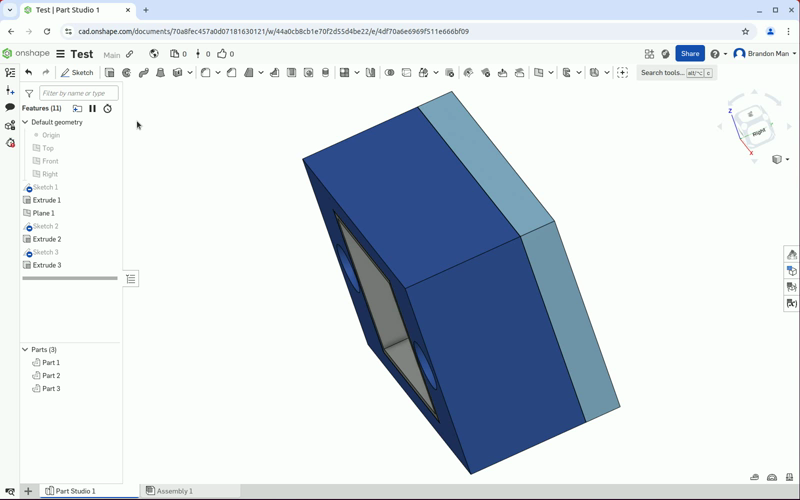
key(down, 2)
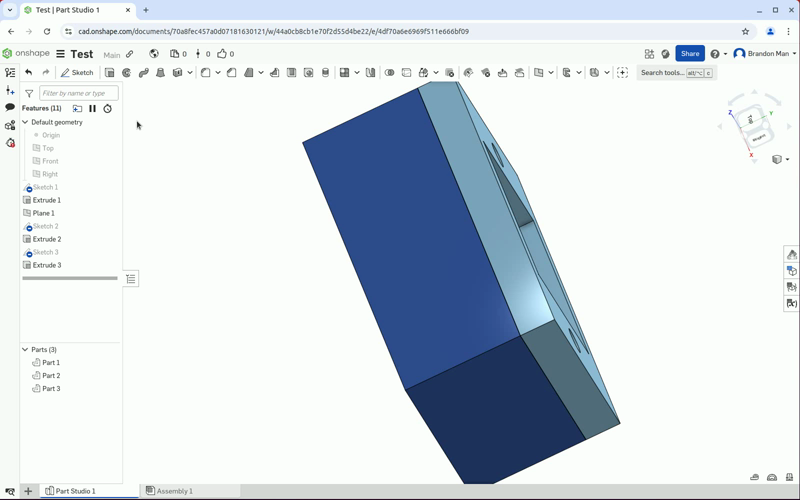
key(up, 2)
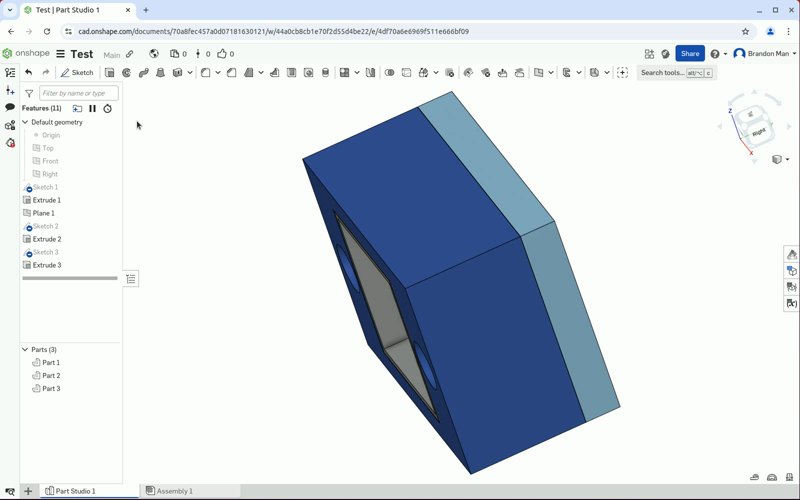
key(right, 2)
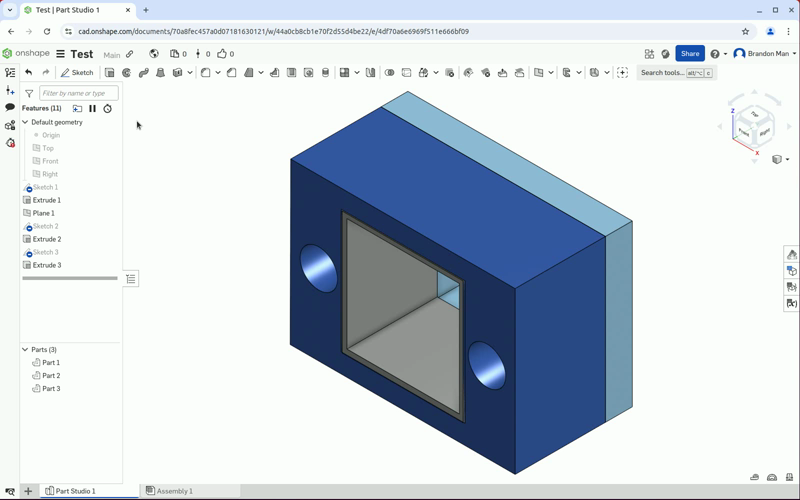
mouse_move(73, 189)
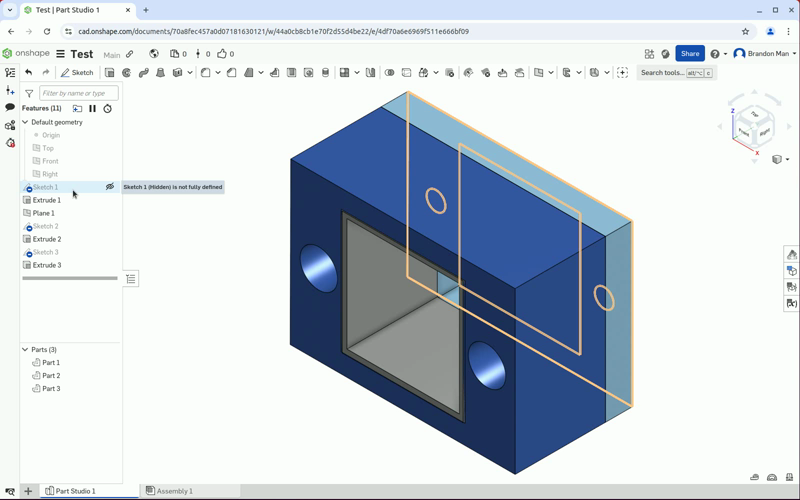
click(73, 189)